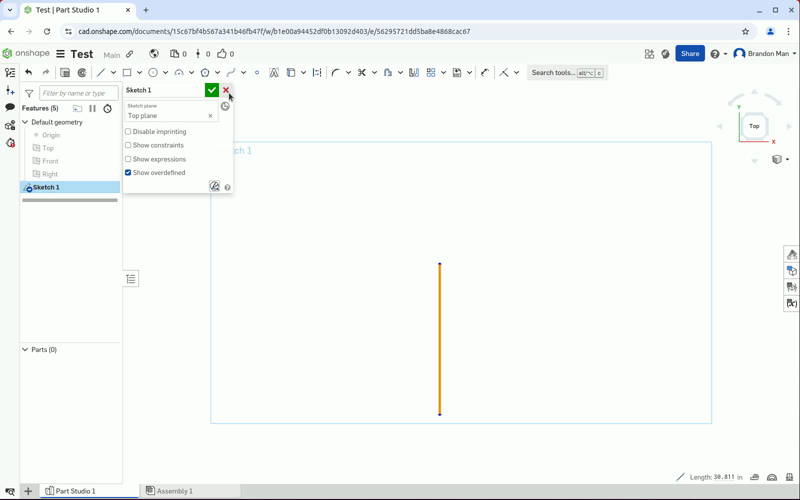
key(shift+h)
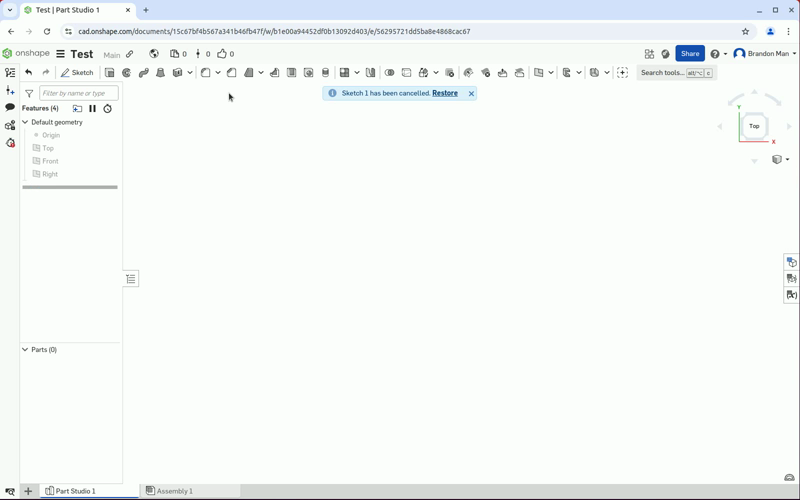
mouse_move(73, 352)
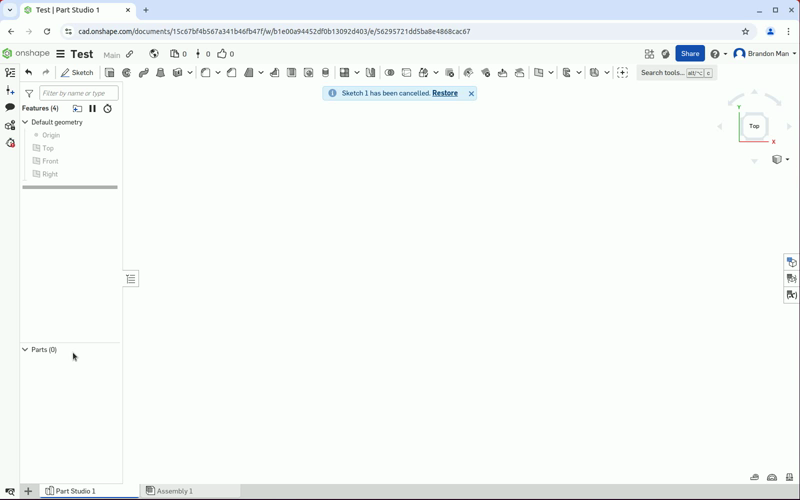
key(y)
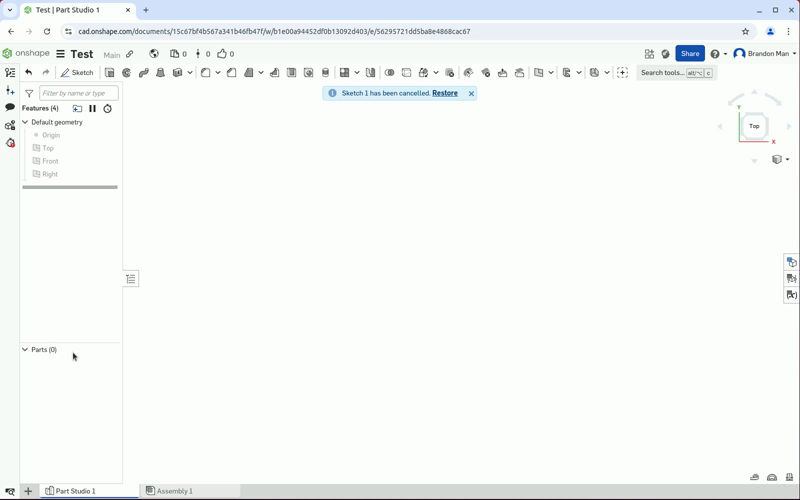
key(shift+p)
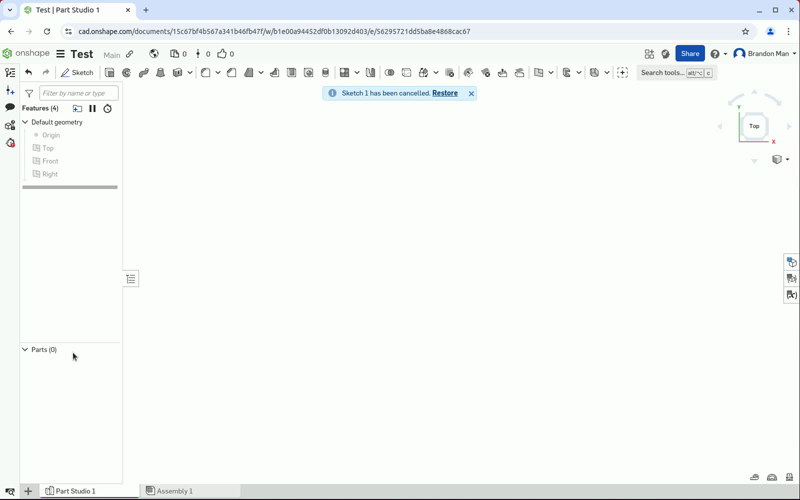
key(space)
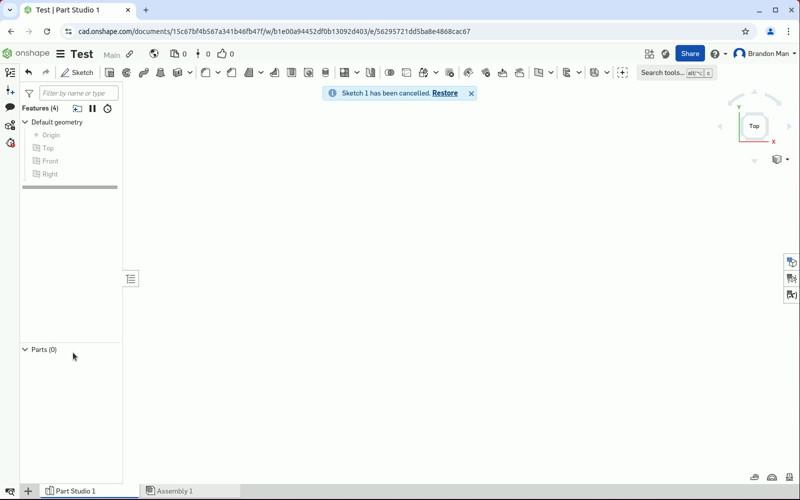
key_down(shift)
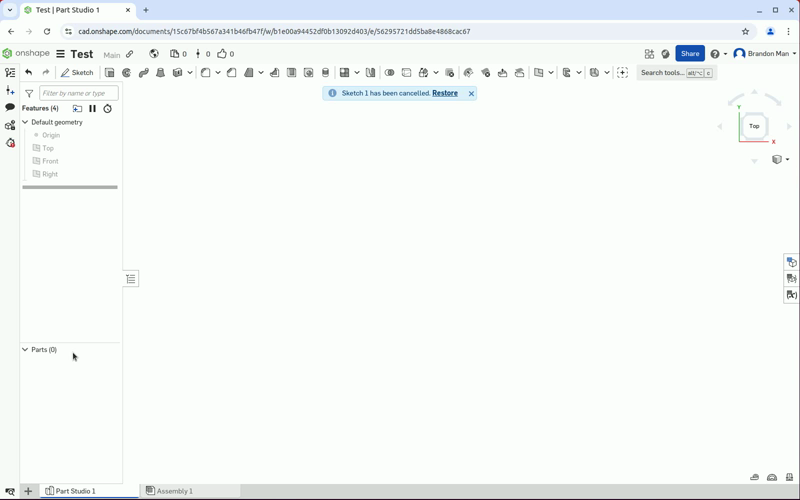
key(up)
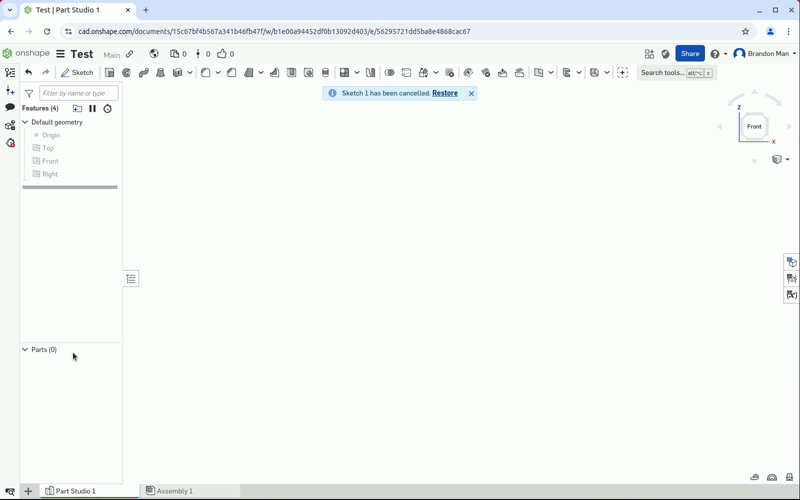
key_up(shift)
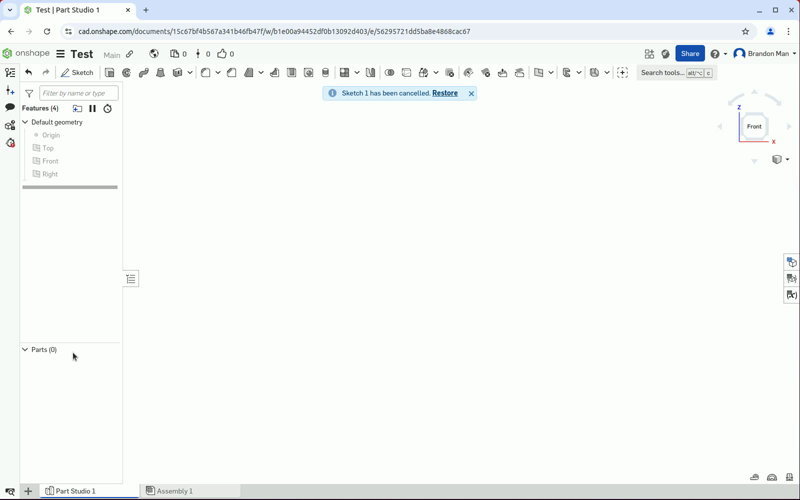
mouse_move(73, 352)
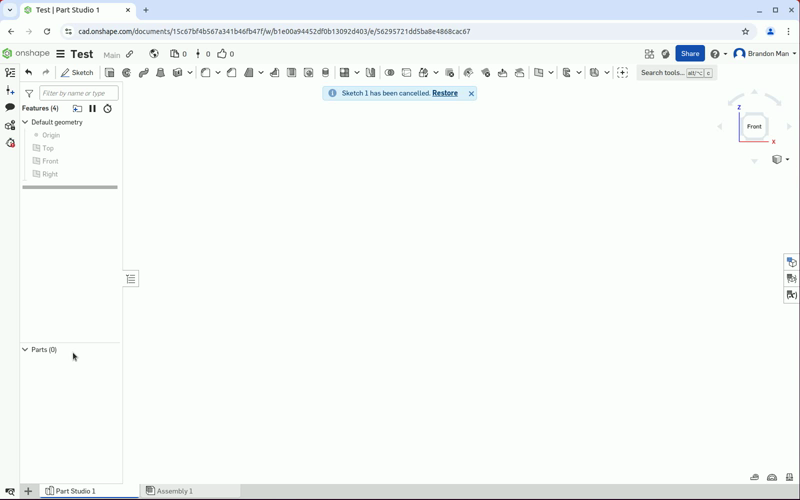
key(shift+y)
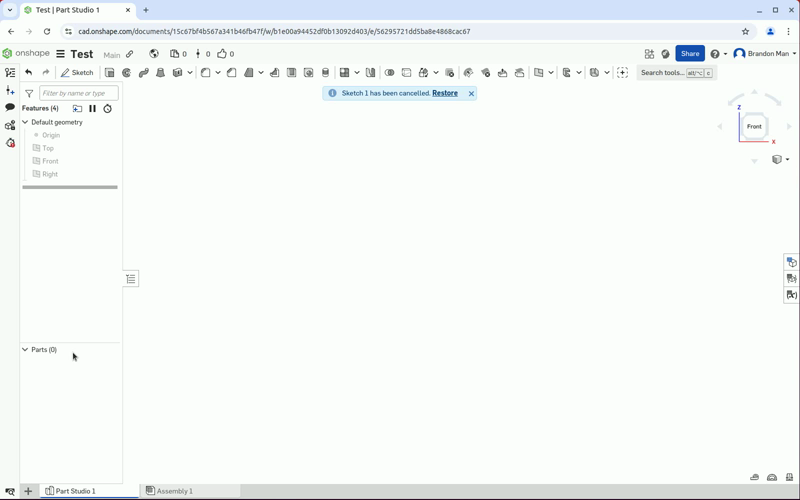
key(shift+s)
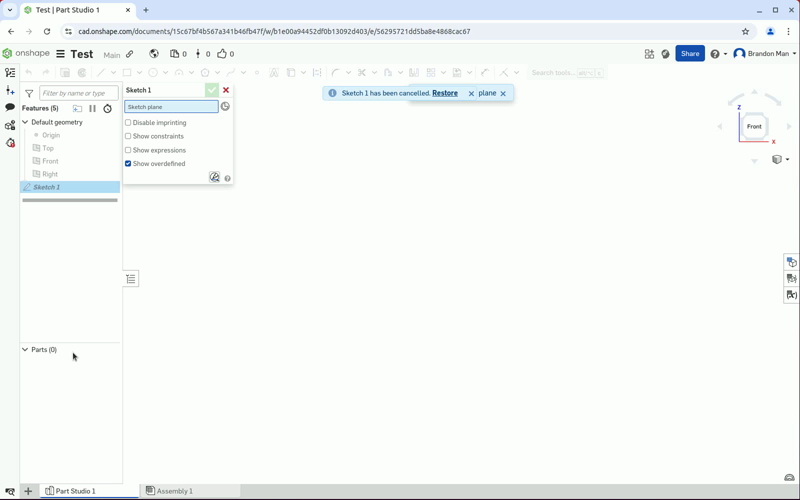
mouse_move(73, 163)
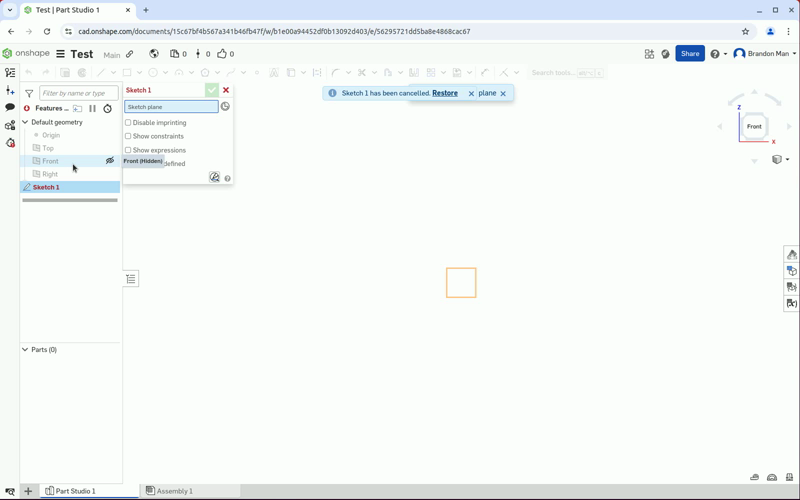
click(73, 163)
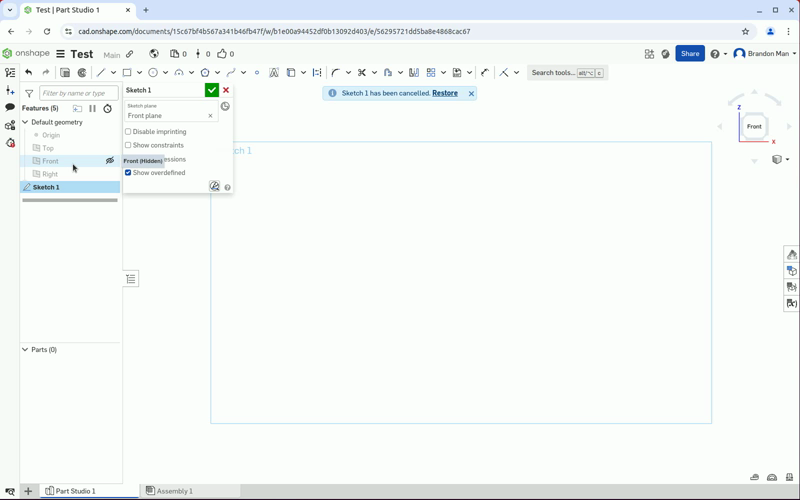
mouse_move(73, 352)
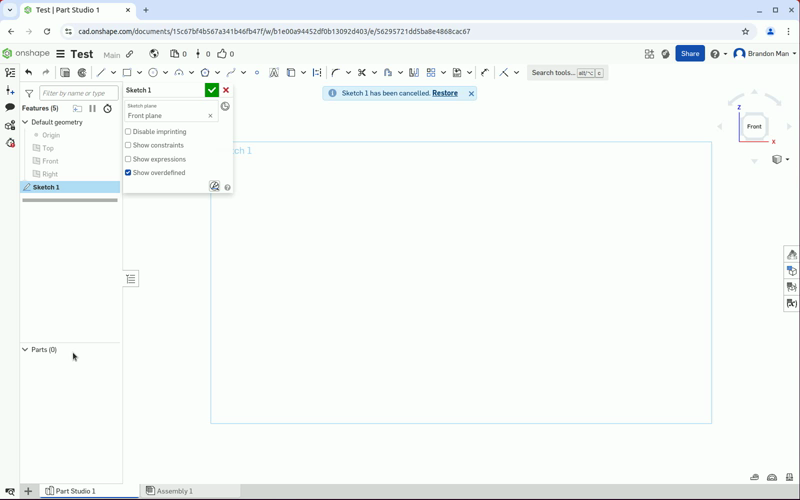
key(y)
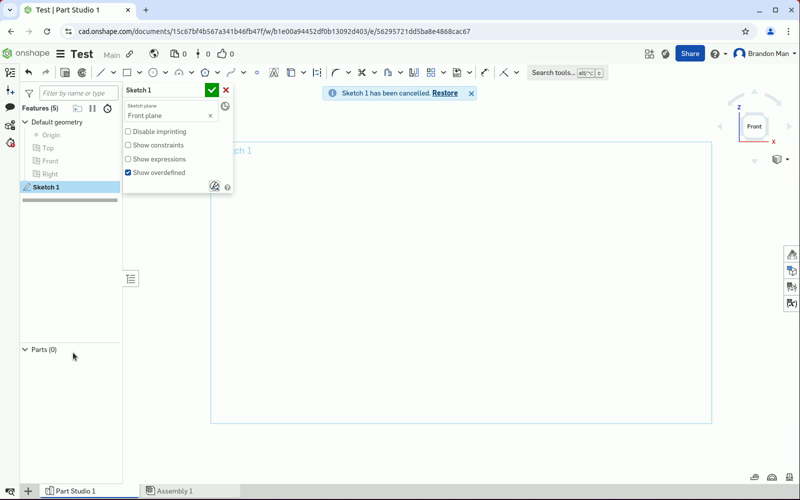
key(l)
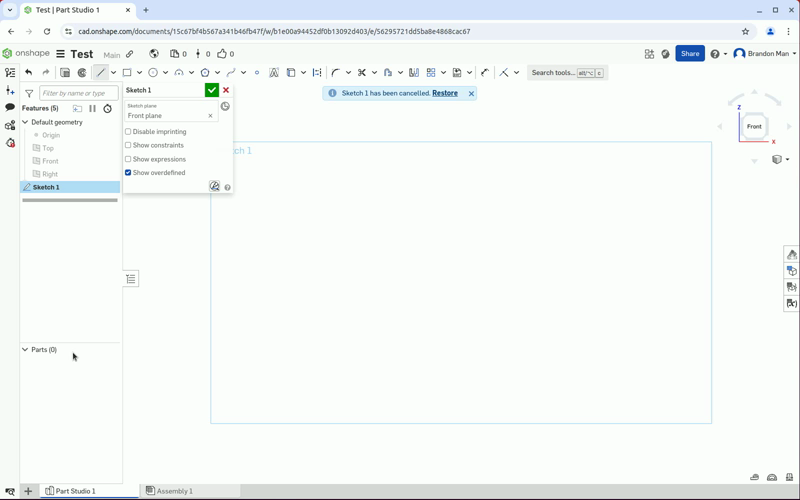
key_down(shift)
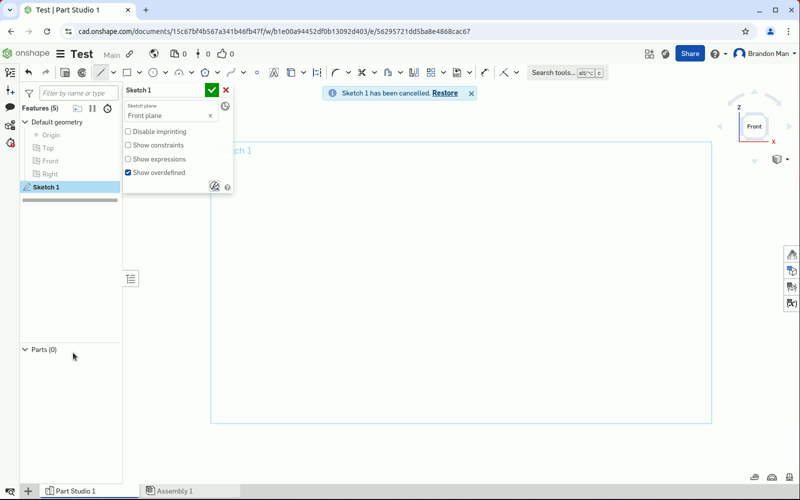
mouse_move(348, 282)
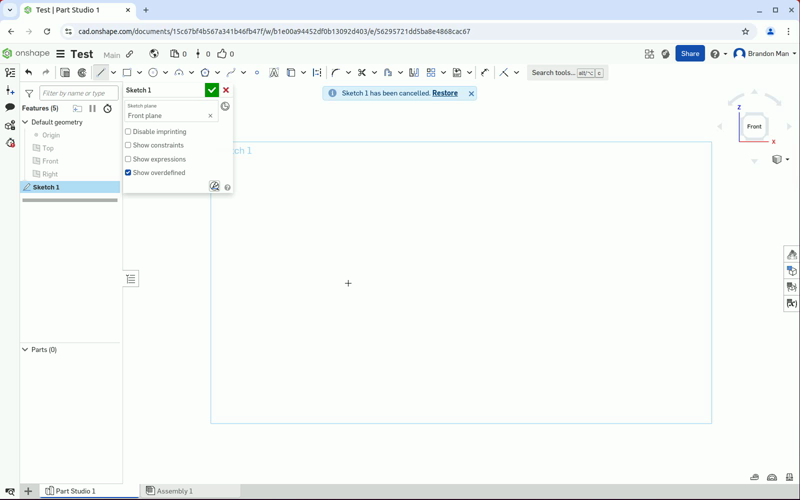
click(348, 282)
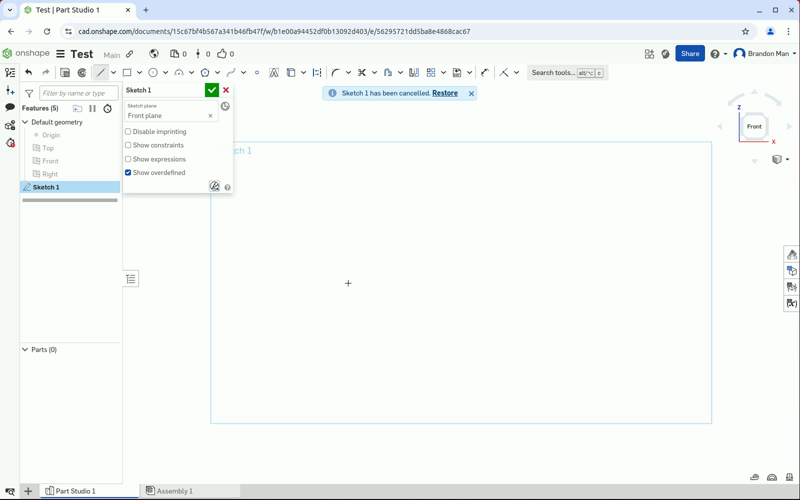
key_up(shift)
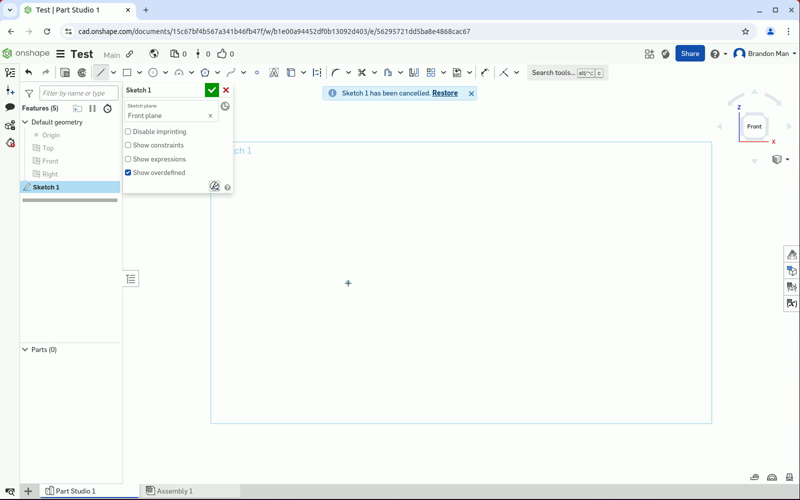
key_down(shift)
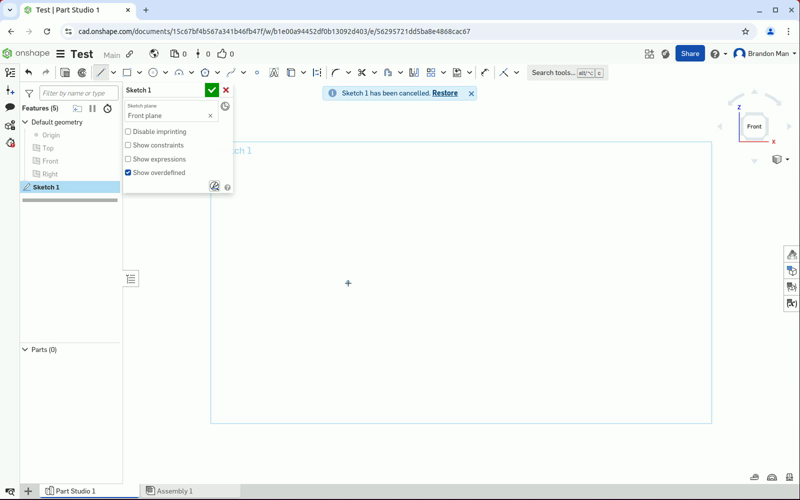
mouse_move(572, 282)
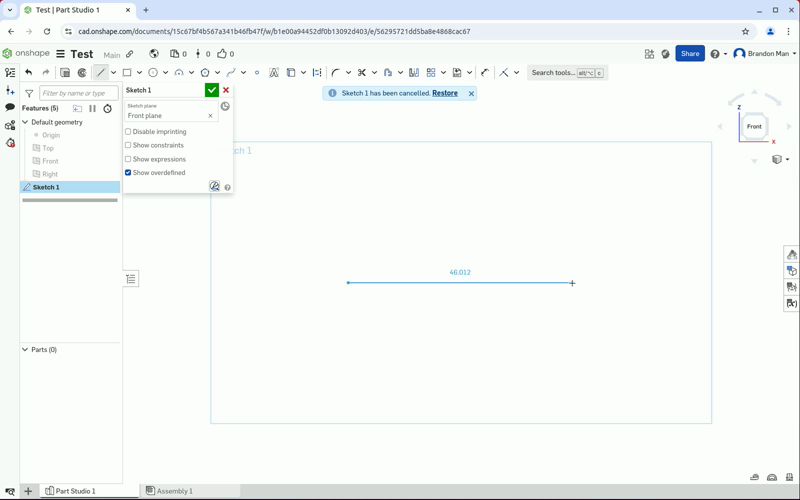
click(572, 282)
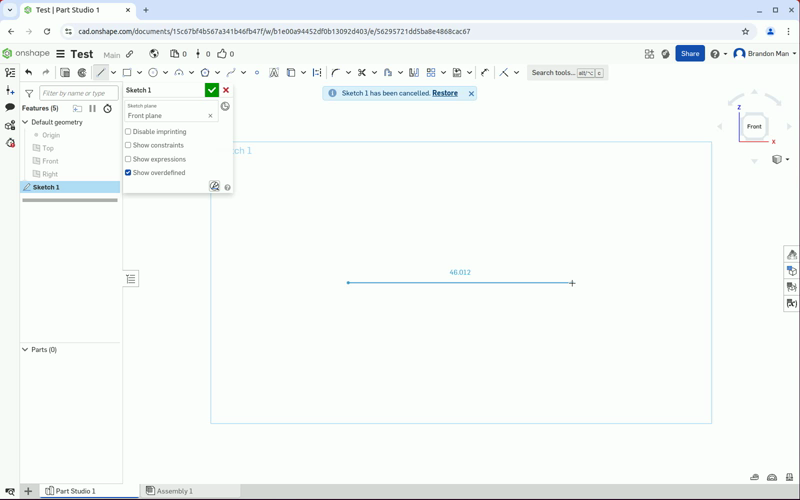
key_up(shift)
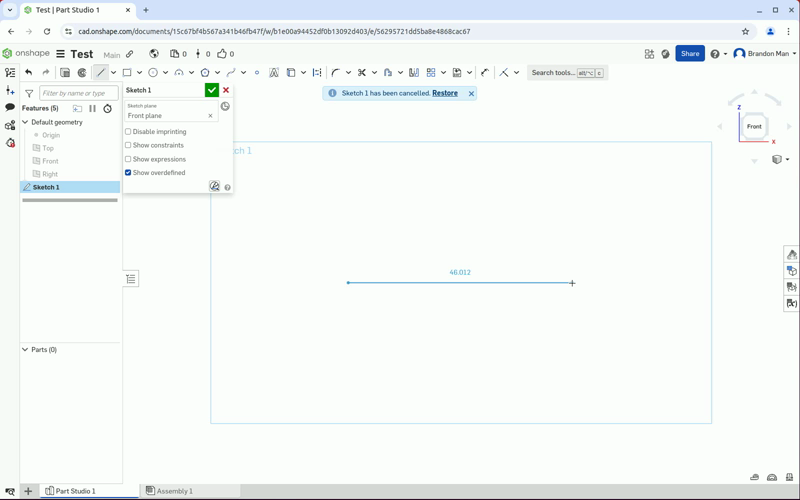
key_down(shift)
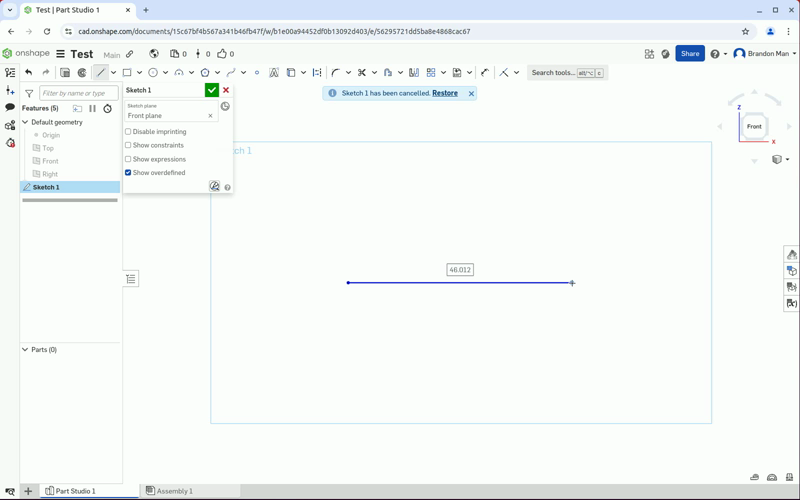
mouse_move(589, 282)
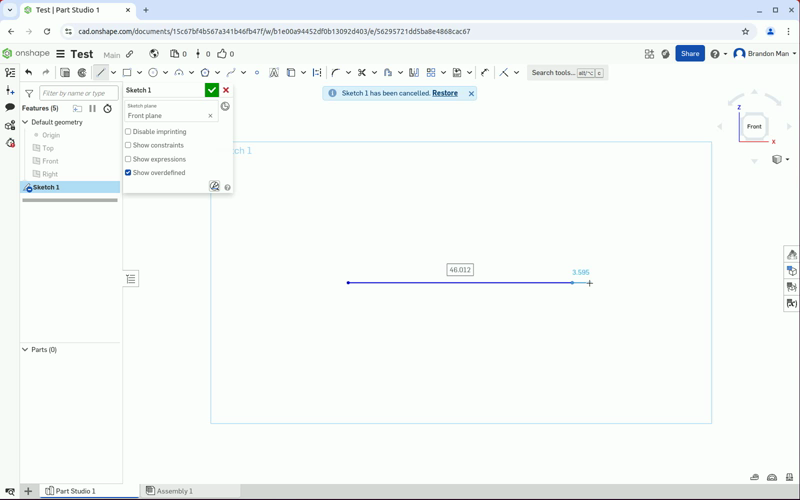
mouse_move(572, 257)
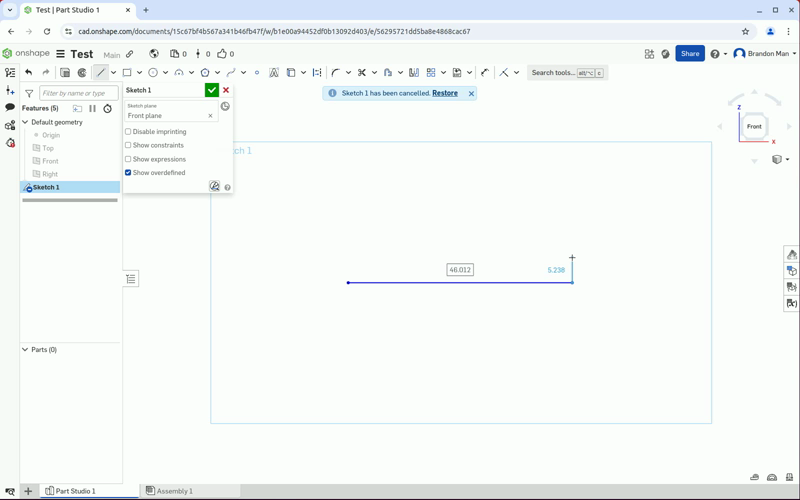
click(572, 257)
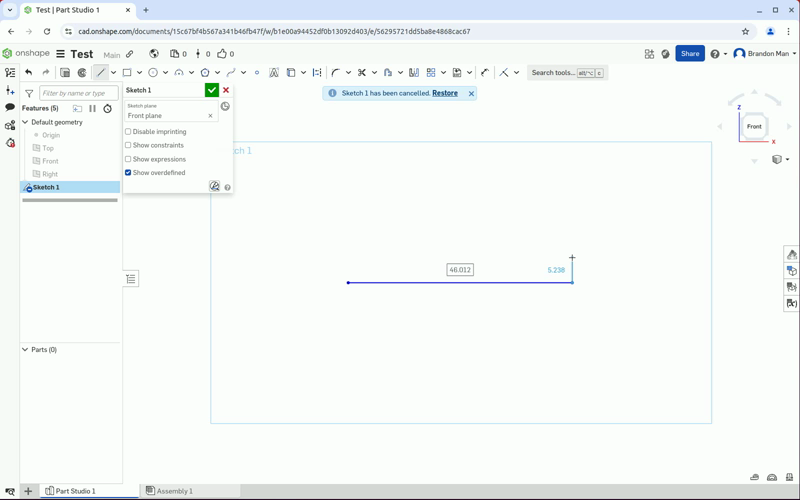
key_up(shift)
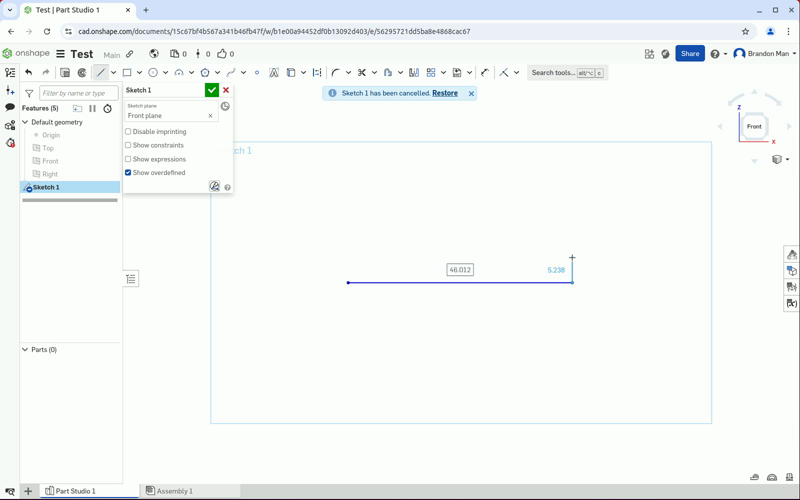
key_down(shift)
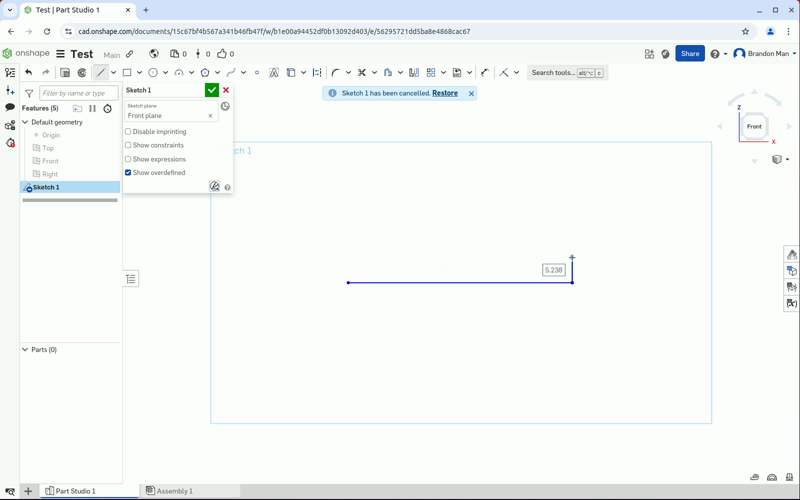
mouse_move(348, 257)
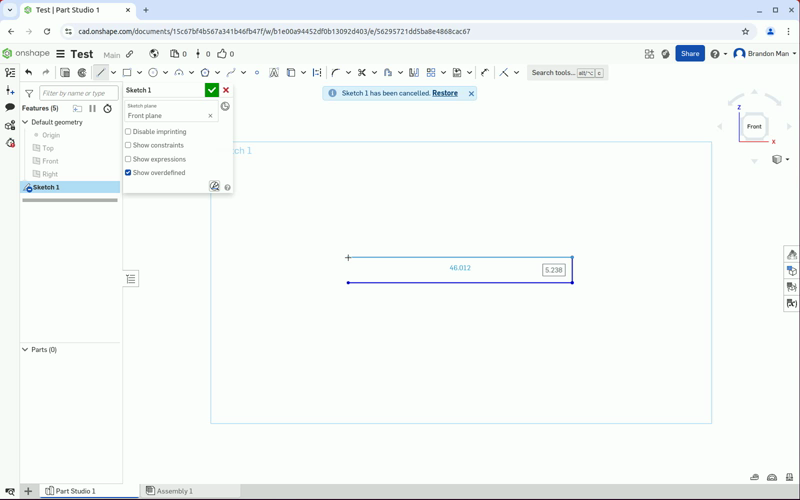
click(348, 257)
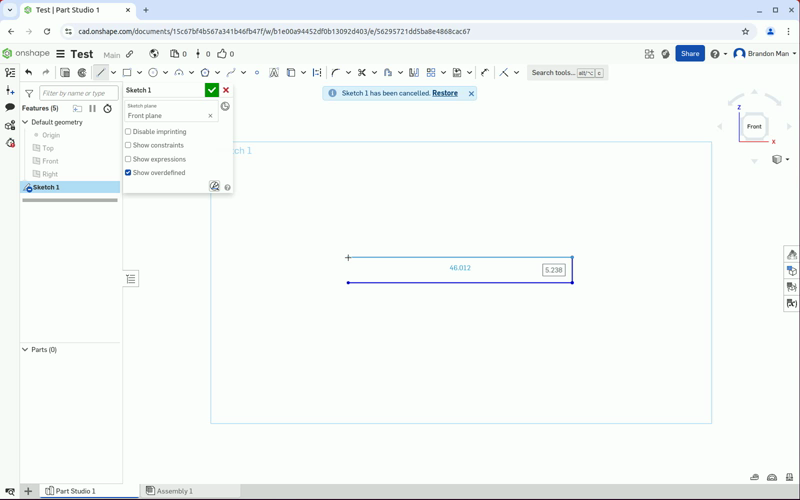
key_up(shift)
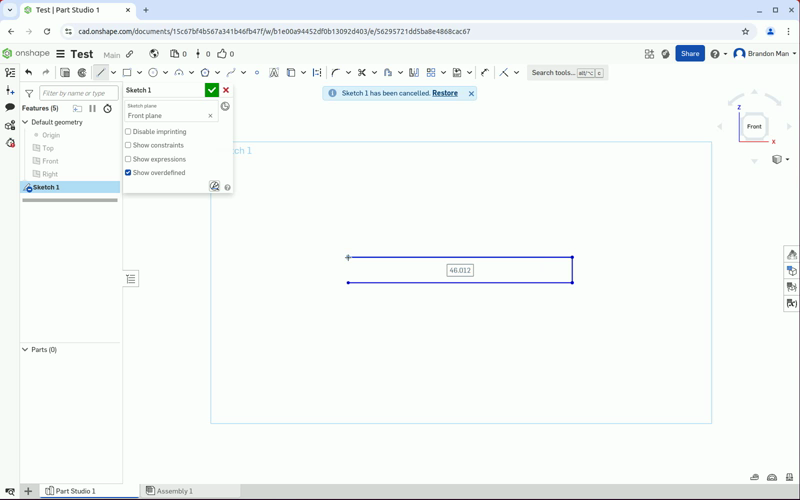
mouse_move(378, 257)
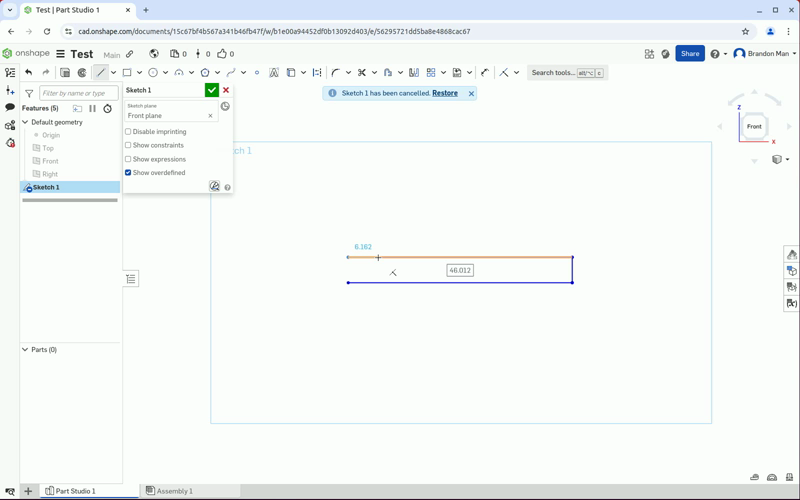
key_down(shift)
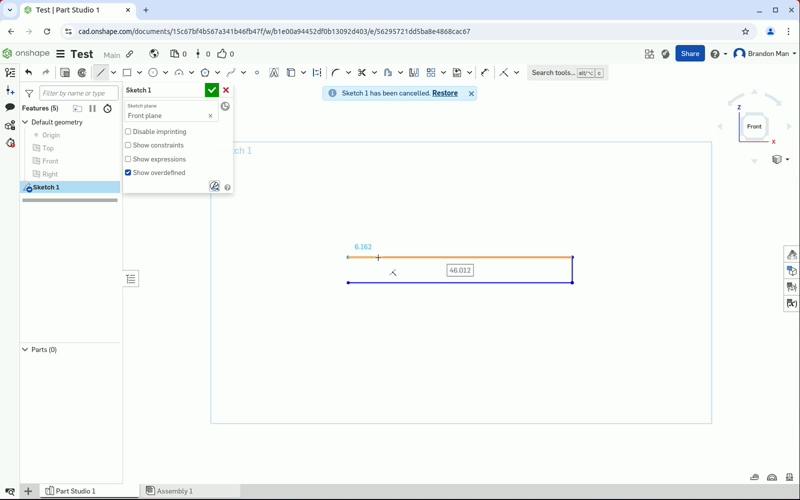
mouse_move(348, 282)
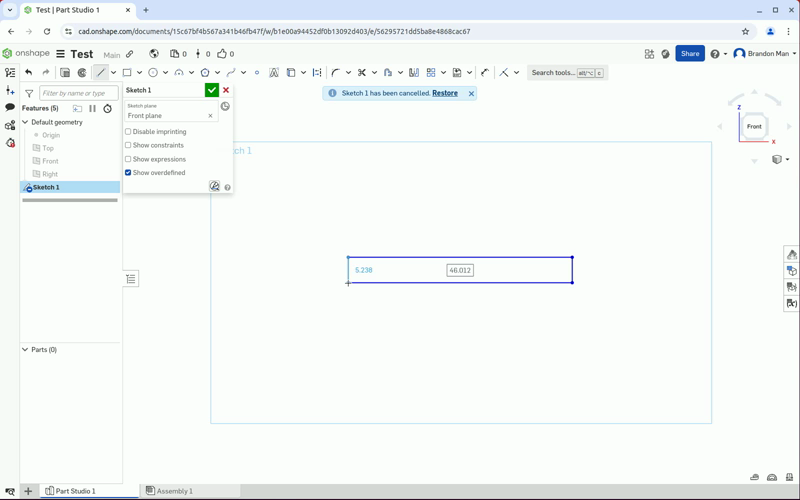
key_up(shift)
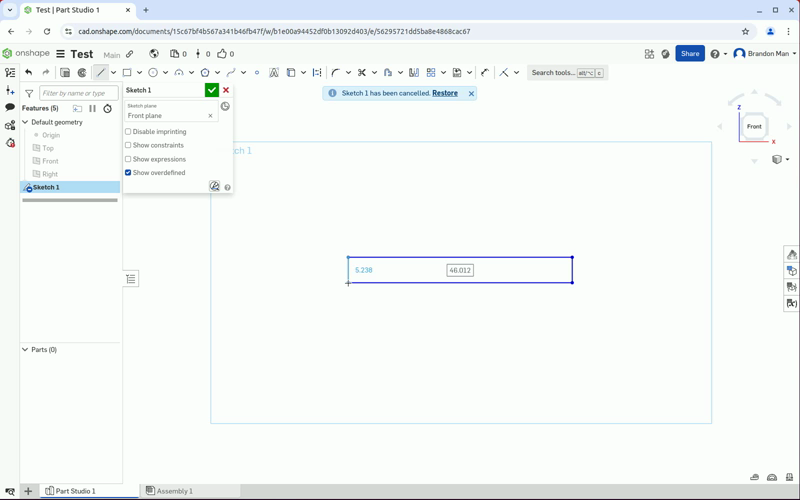
click(348, 282)
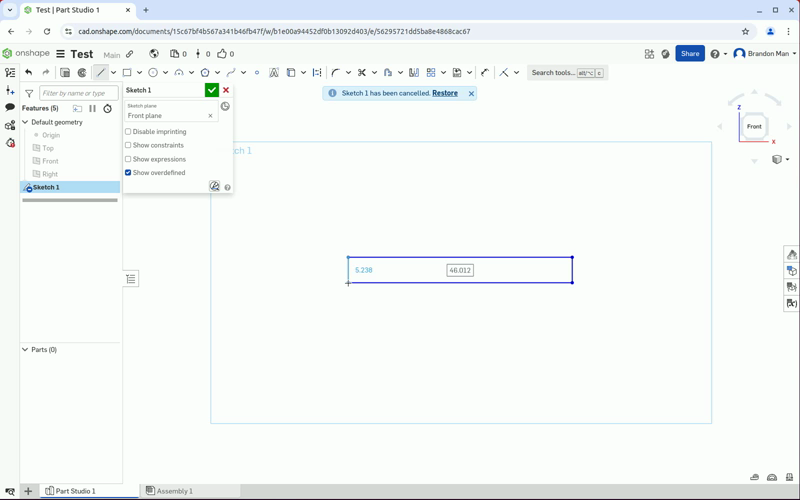
key(esc)
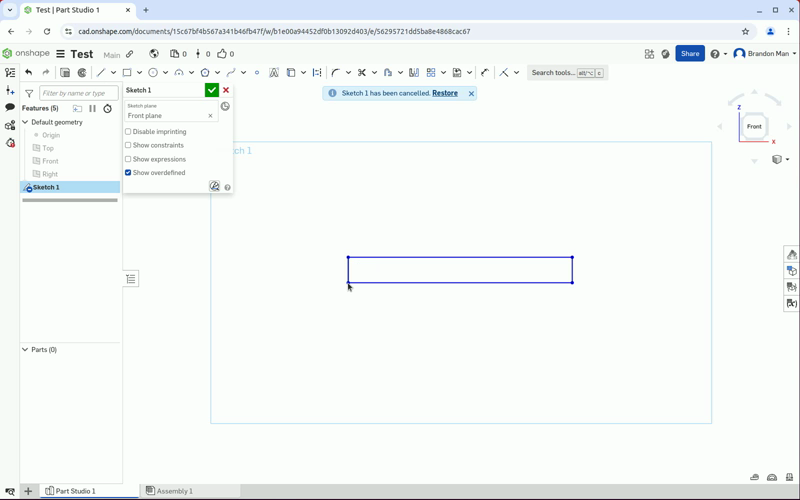
mouse_move(524, 273)
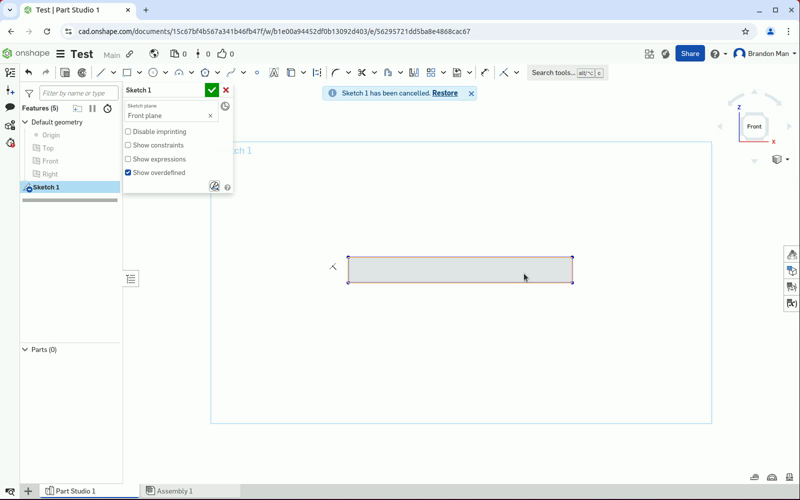
click(524, 273)
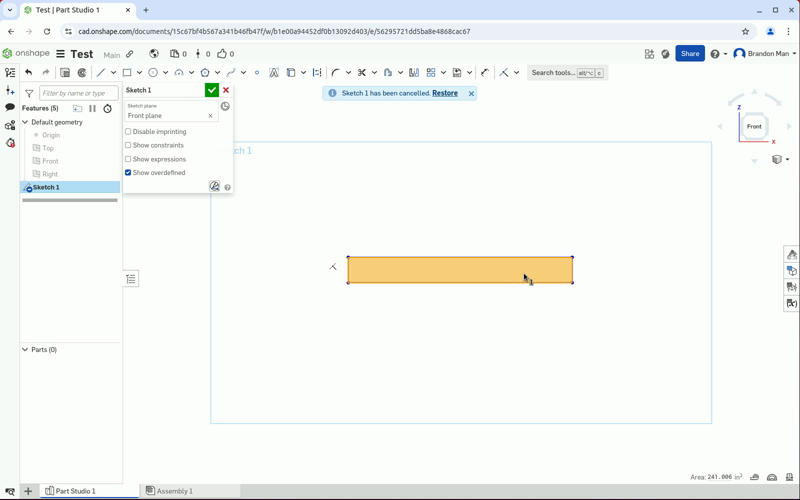
mouse_move(73, 352)
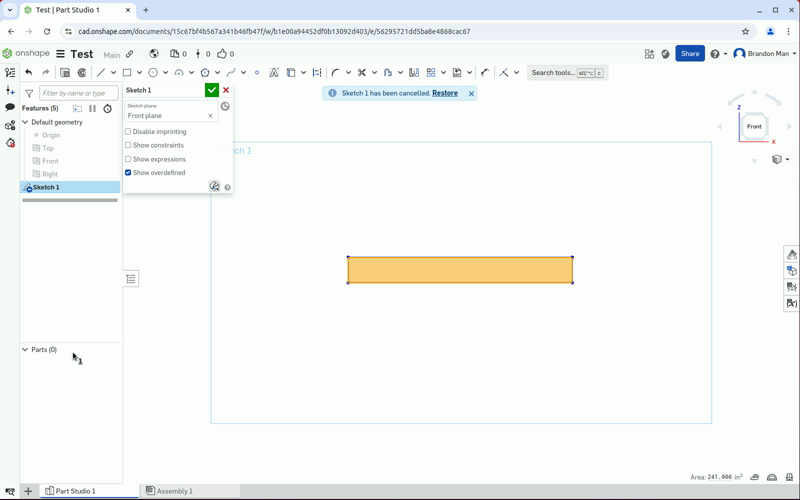
key(shift+y)
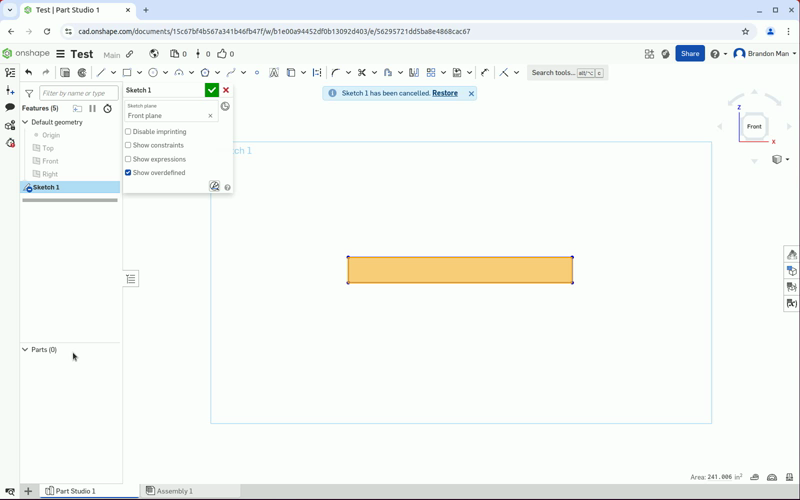
key(shift+e)
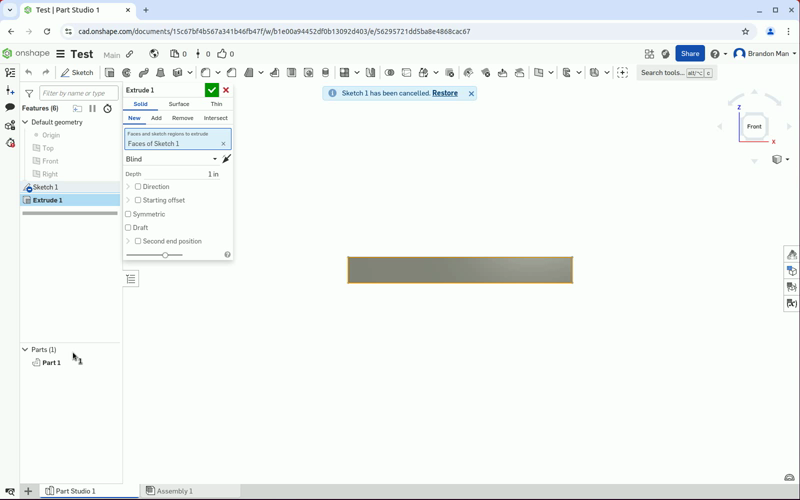
mouse_move(143, 106)
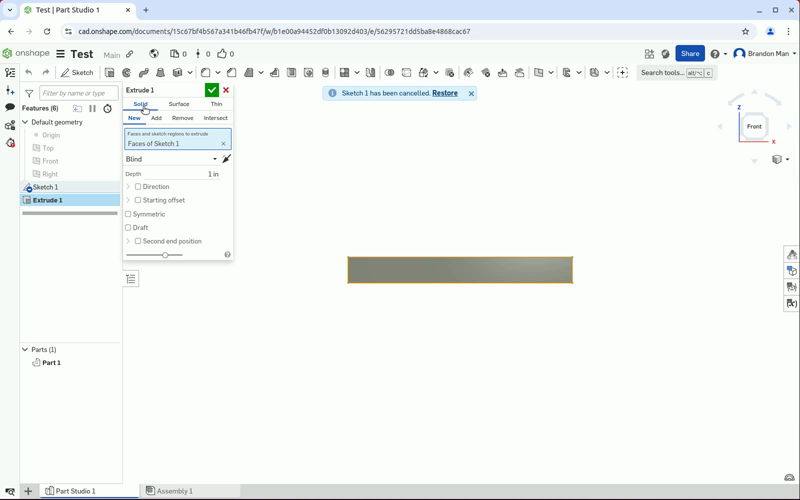
click(143, 106)
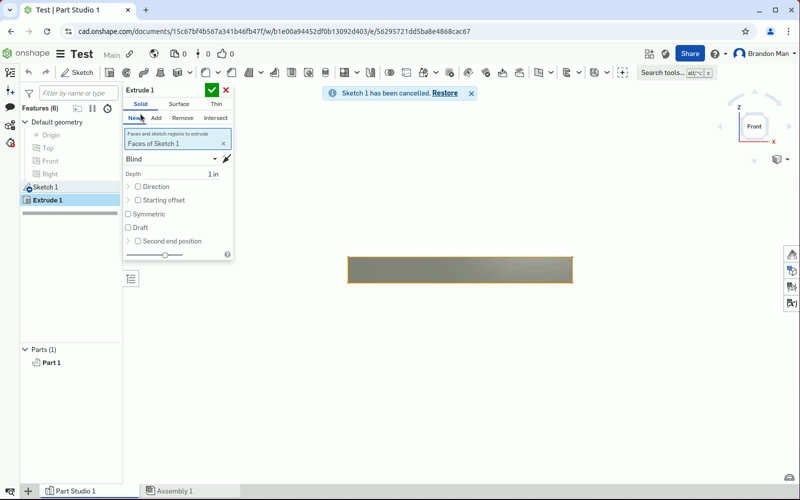
mouse_move(137, 120)
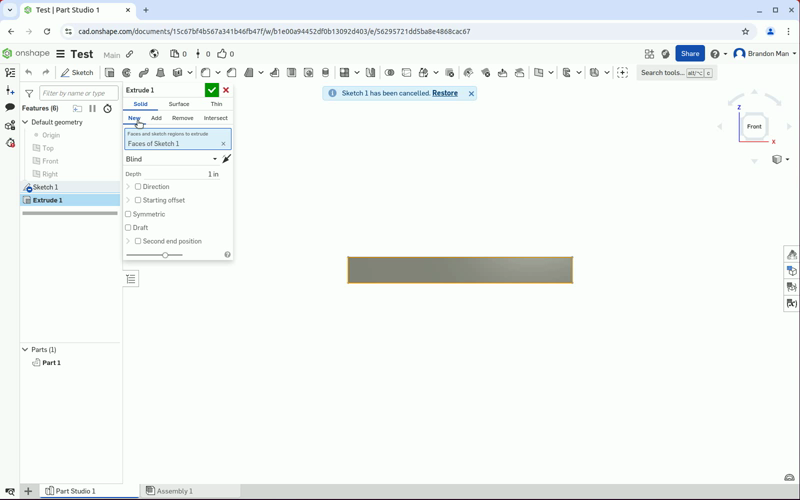
click(137, 120)
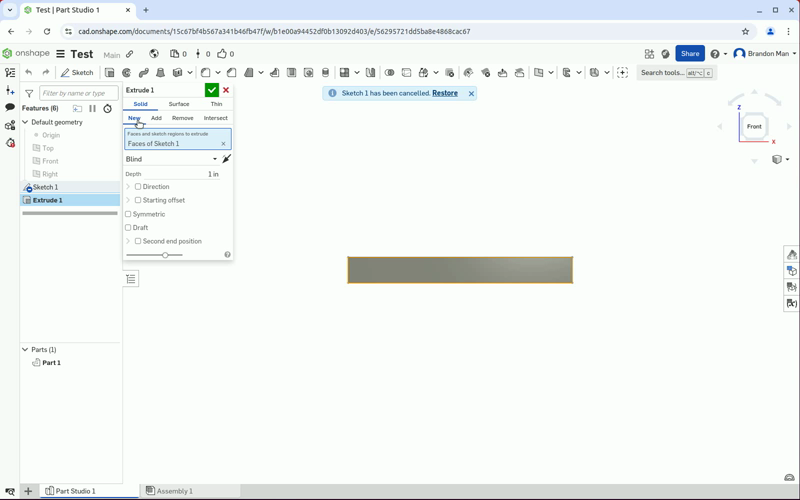
key(tab, 4)
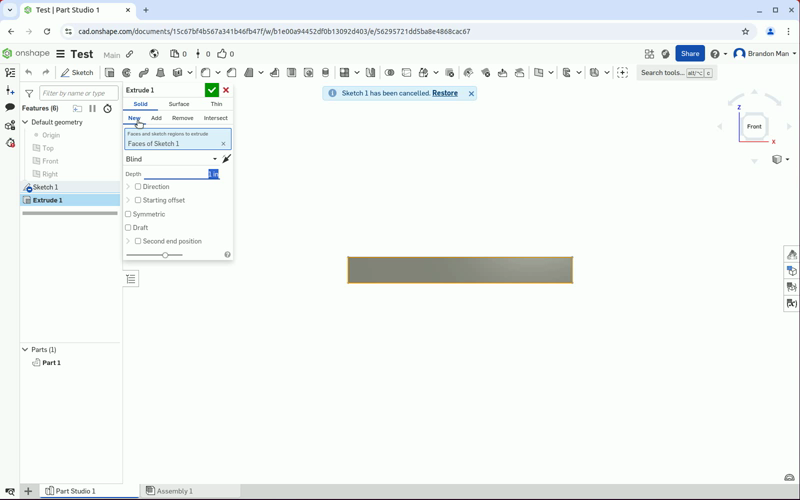
text(19.738)
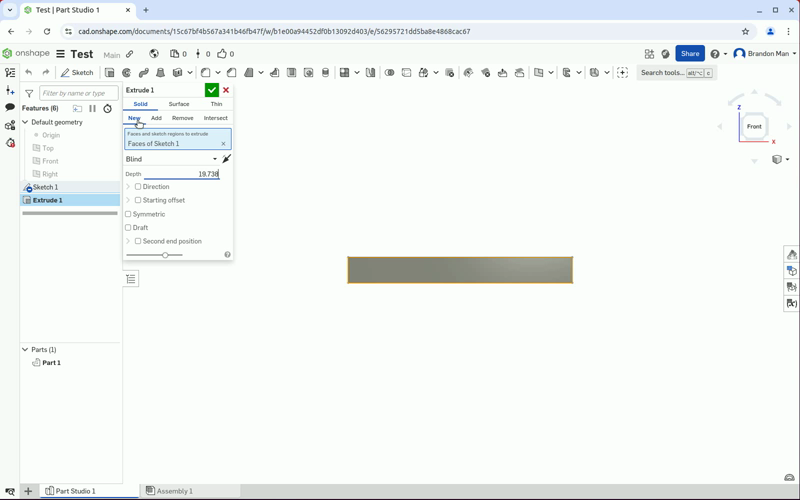
key(tab, 3)
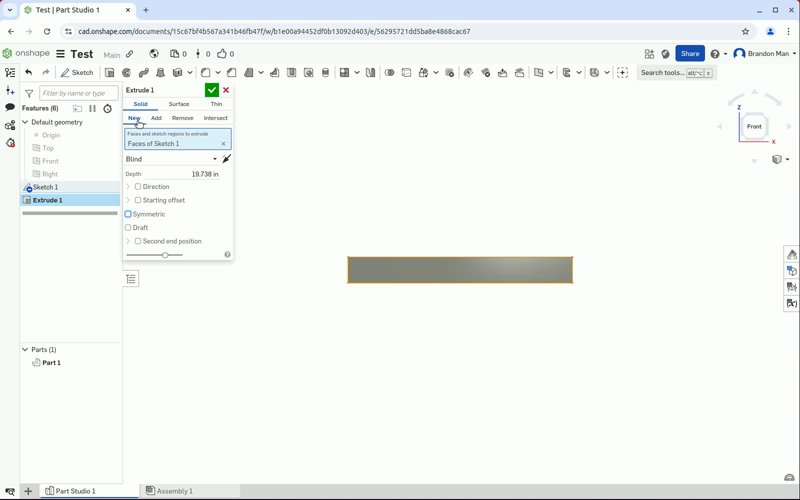
key(space)
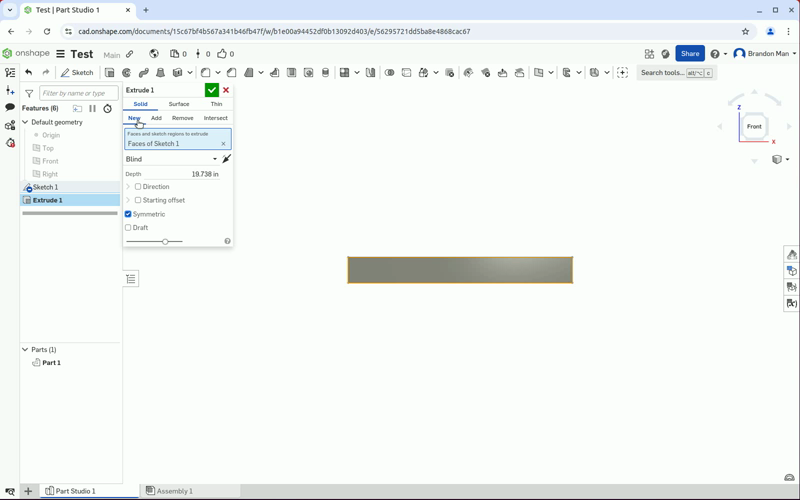
key(enter)
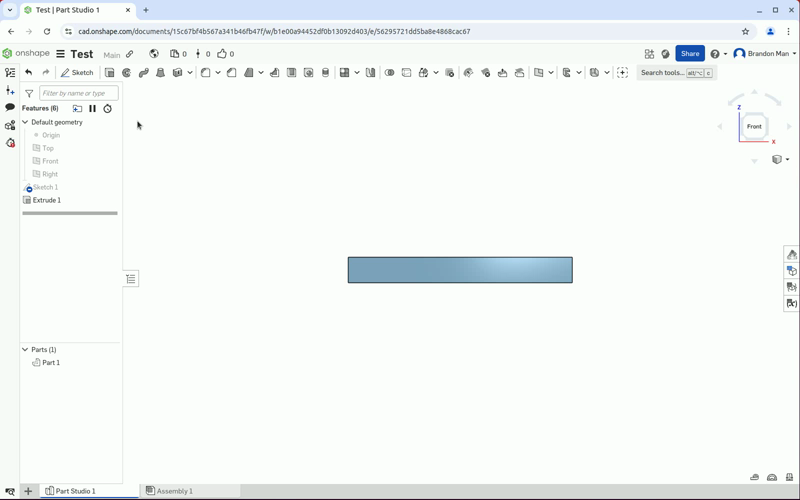
key(shift+h)
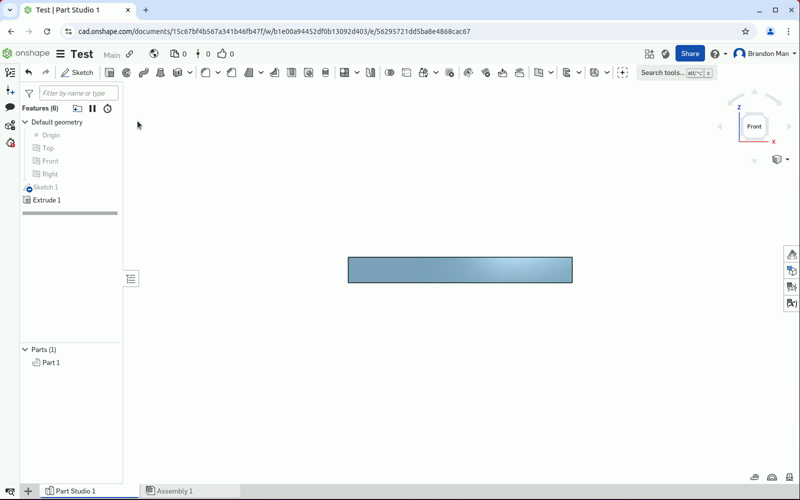
key(shift+h)
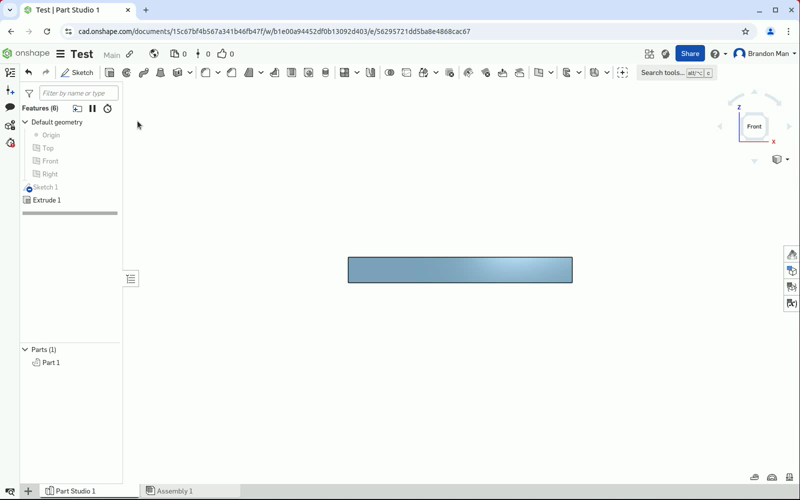
mouse_move(73, 189)
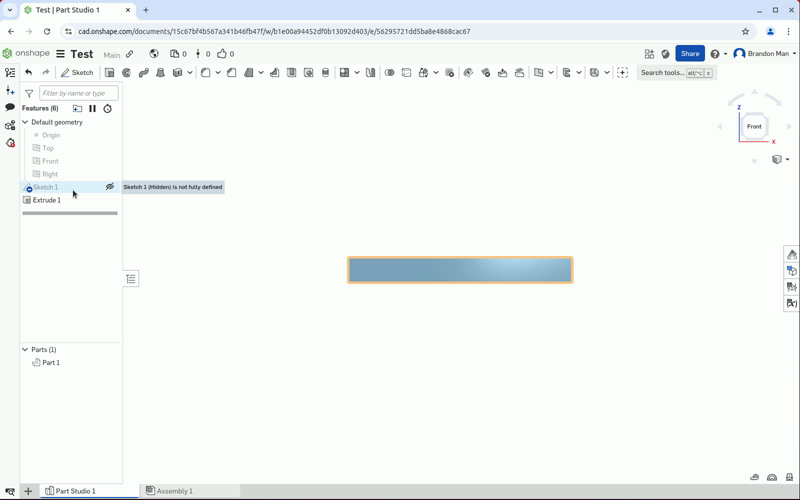
click(73, 189)
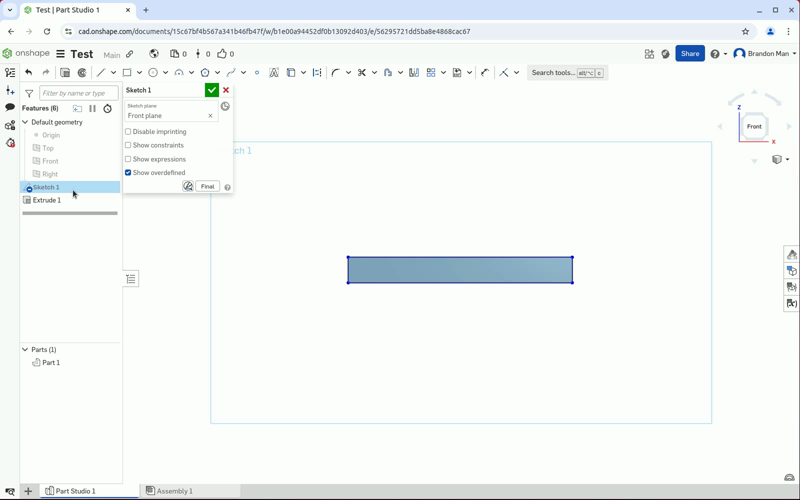
mouse_move(229, 92)
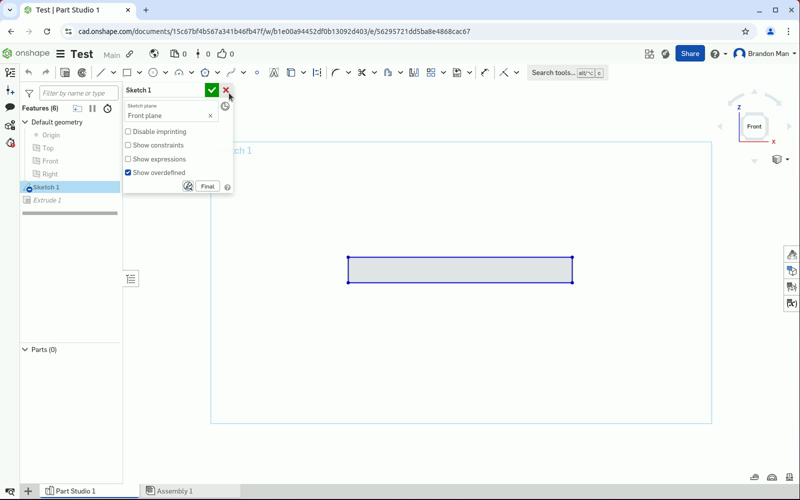
click(229, 92)
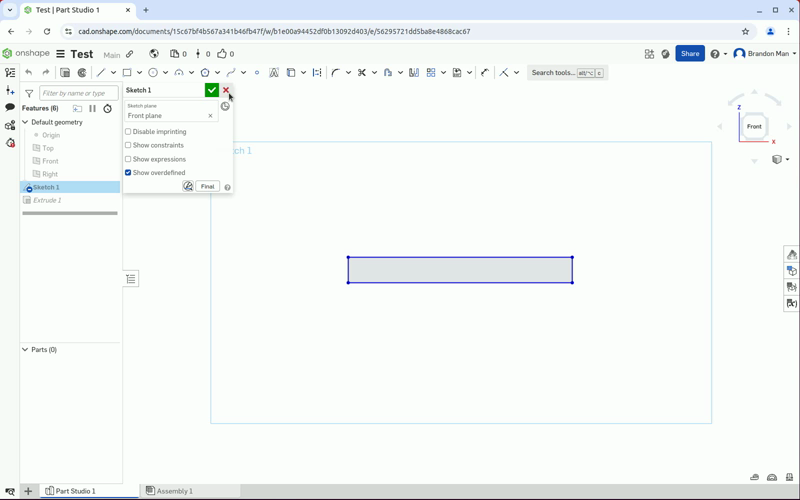
key(shift+s)
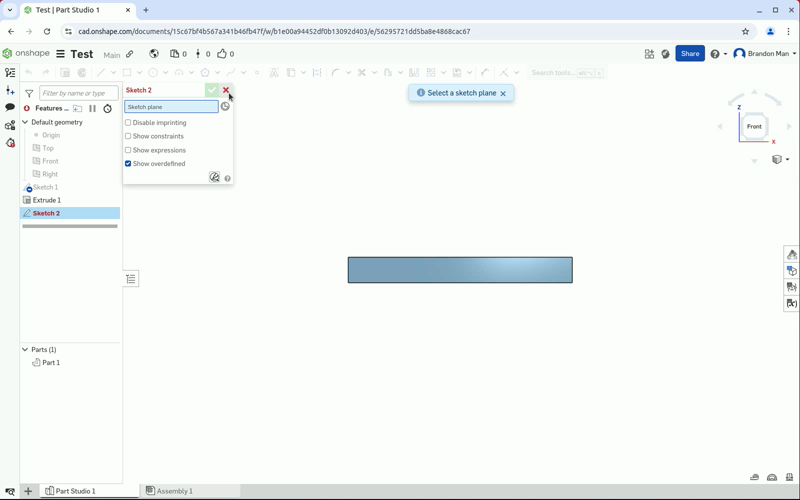
mouse_move(73, 163)
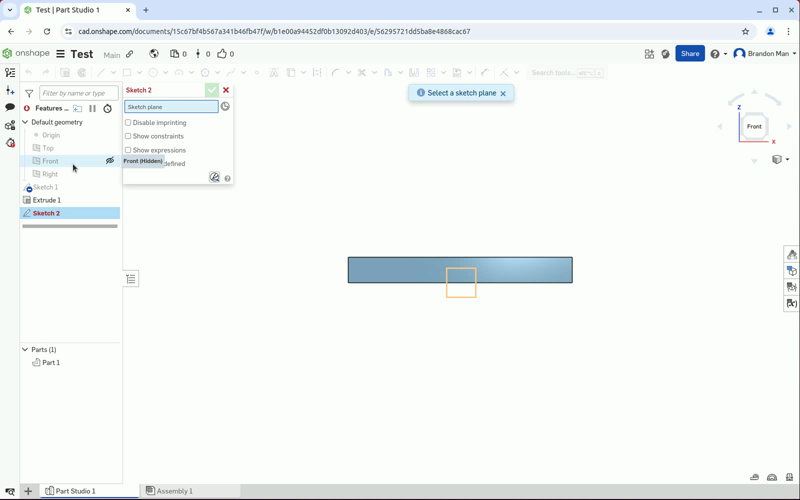
click(73, 163)
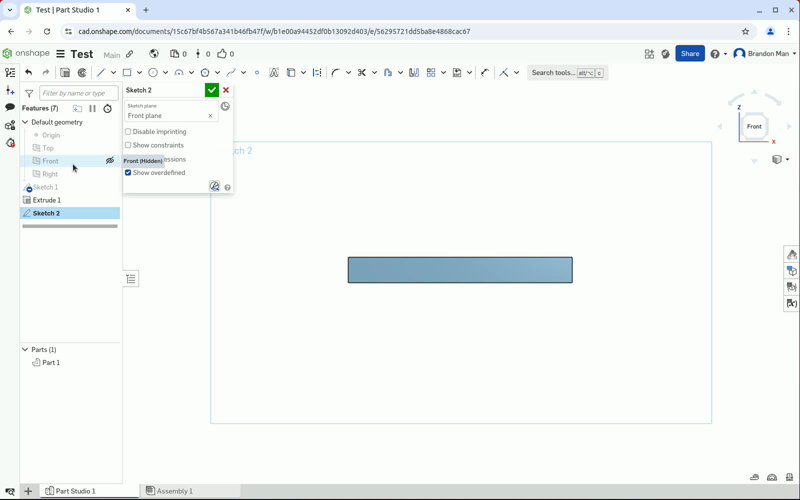
mouse_move(73, 352)
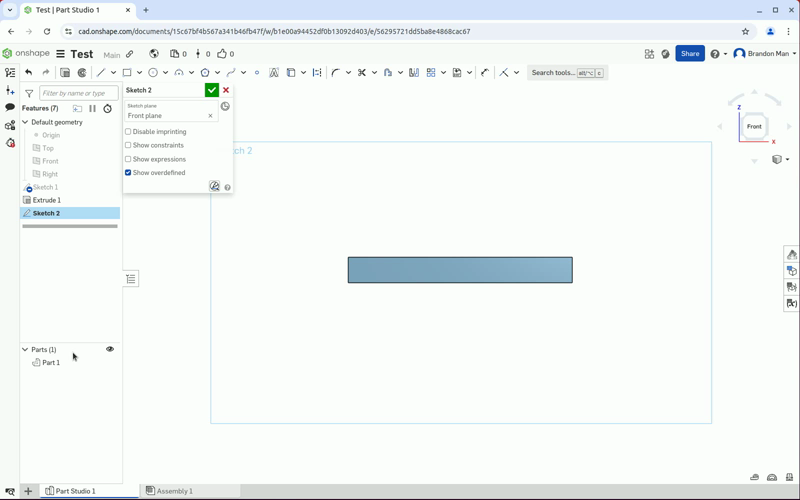
key(y)
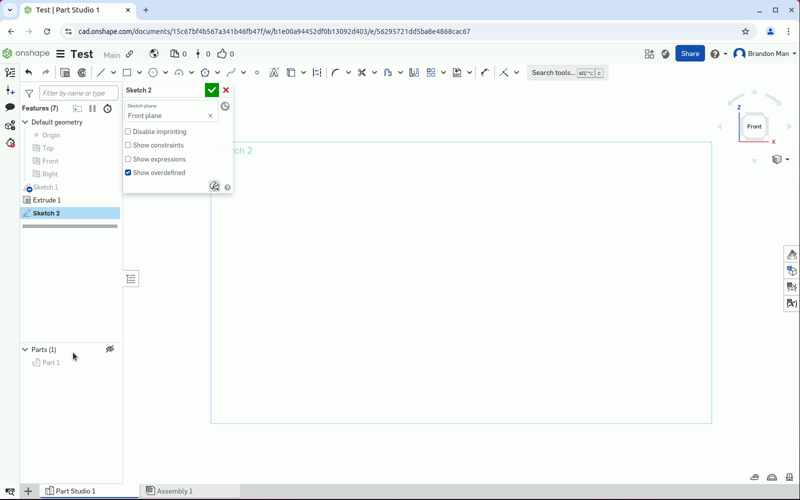
key(a)
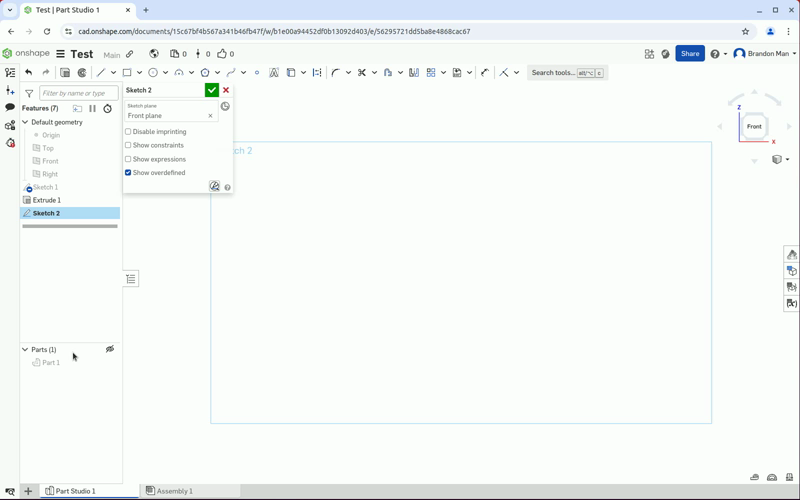
key_down(shift)
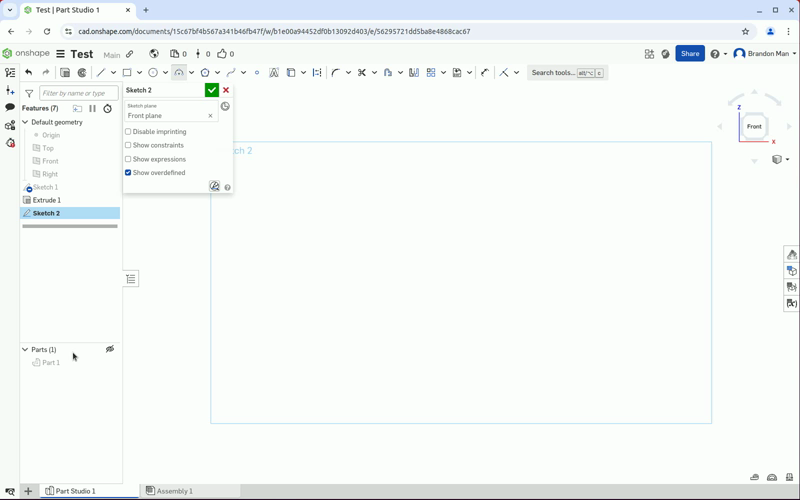
mouse_move(460, 282)
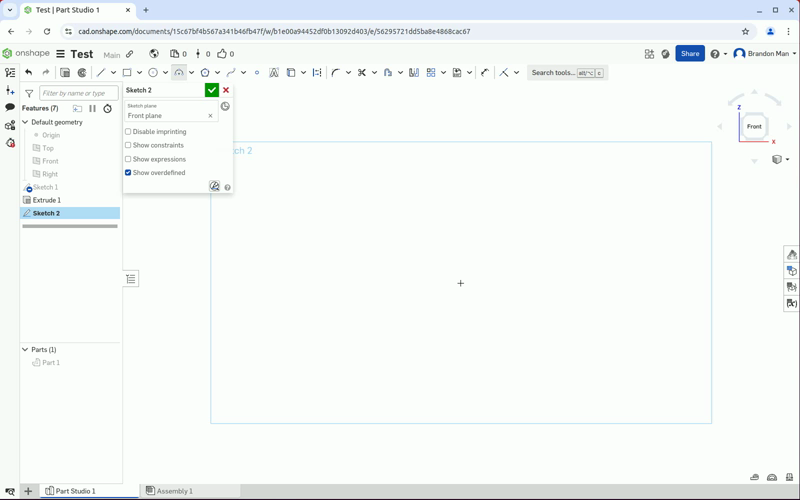
click(460, 282)
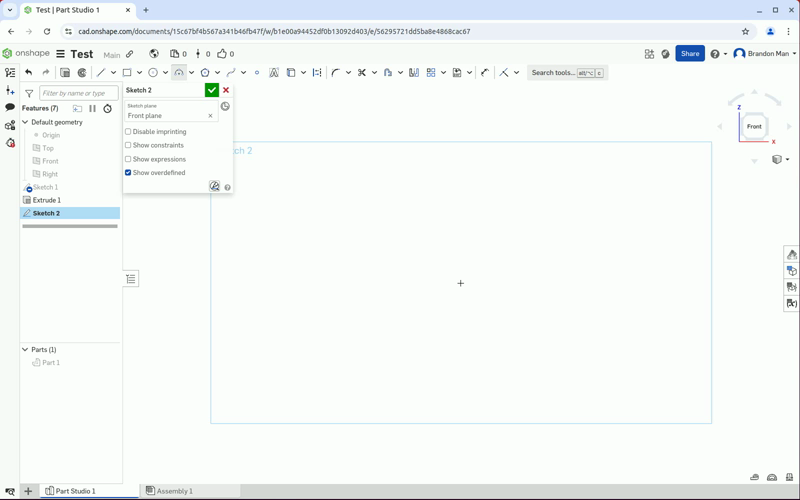
key_up(shift)
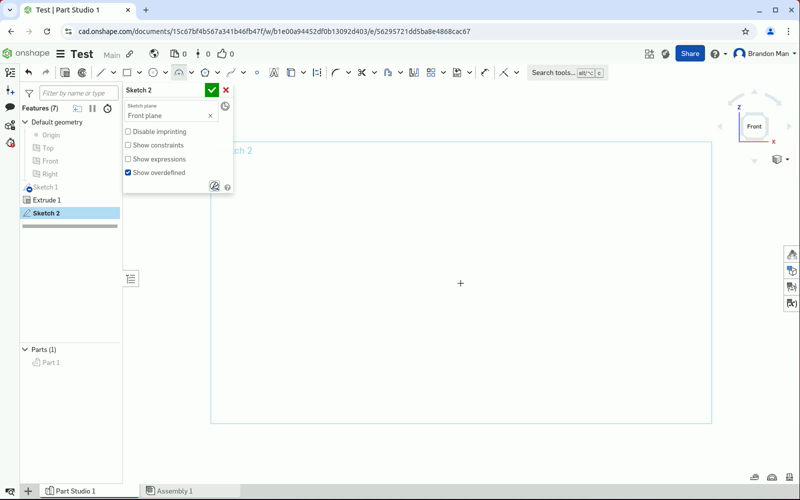
key_down(shift)
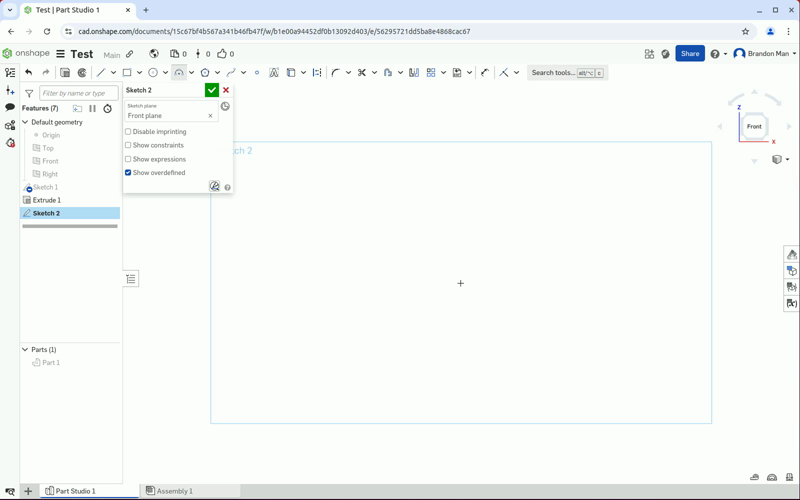
mouse_move(508, 316)
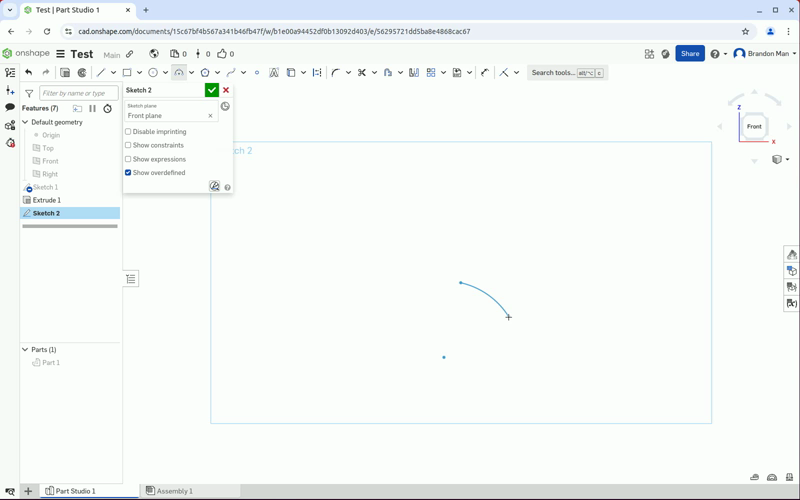
click(508, 316)
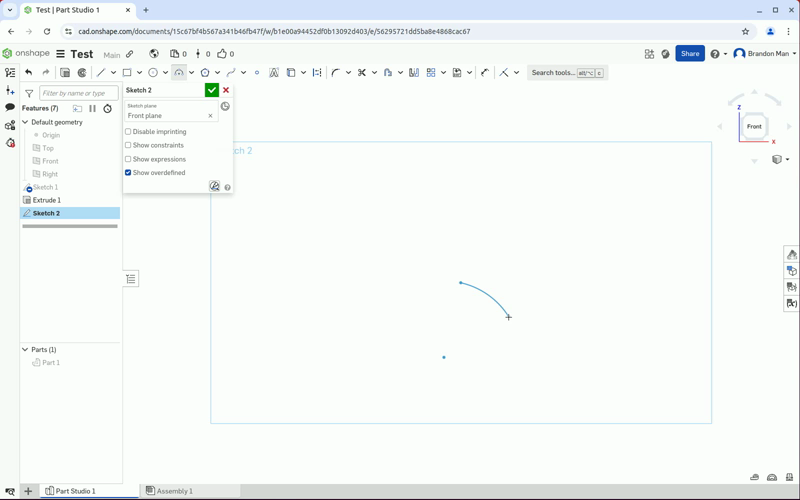
mouse_move(490, 292)
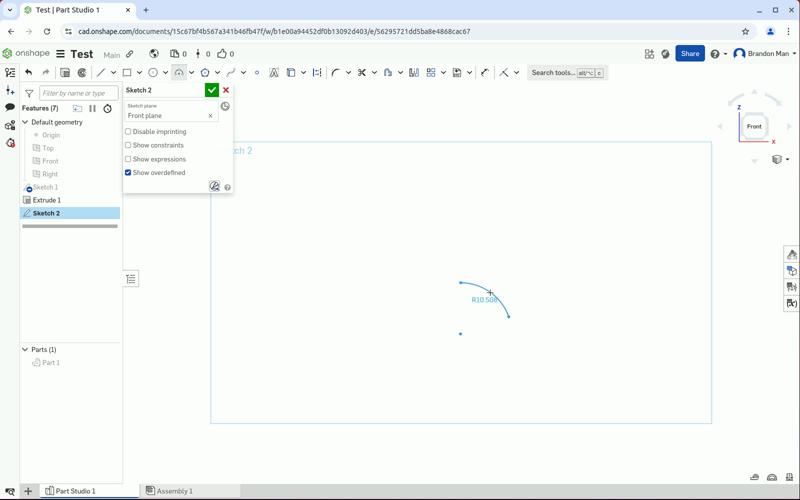
click(490, 292)
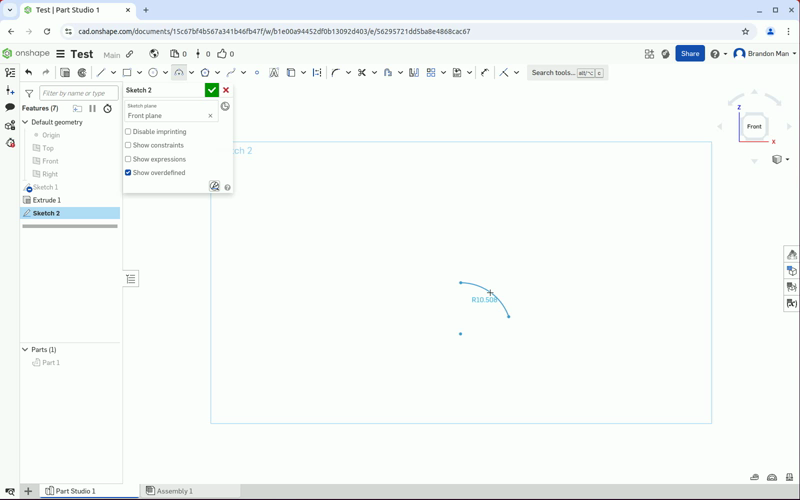
key_up(shift)
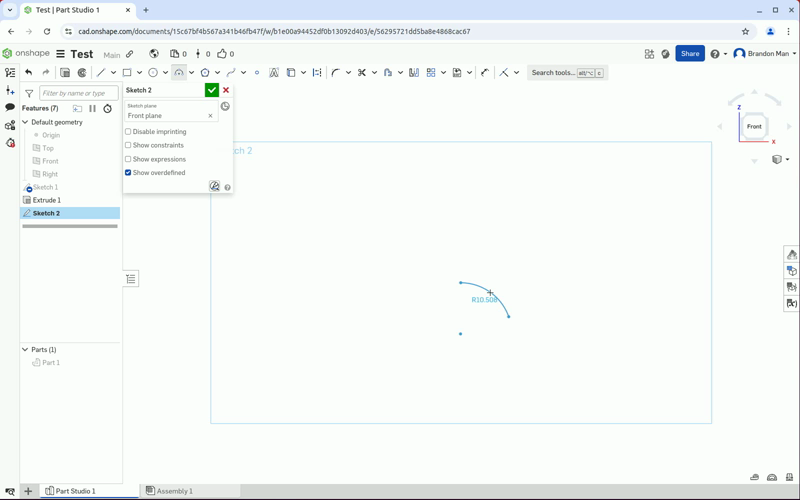
key(esc)
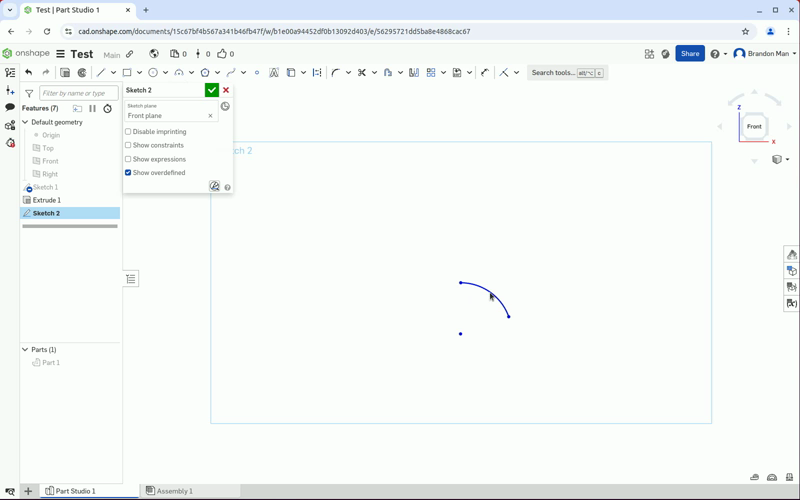
key(l)
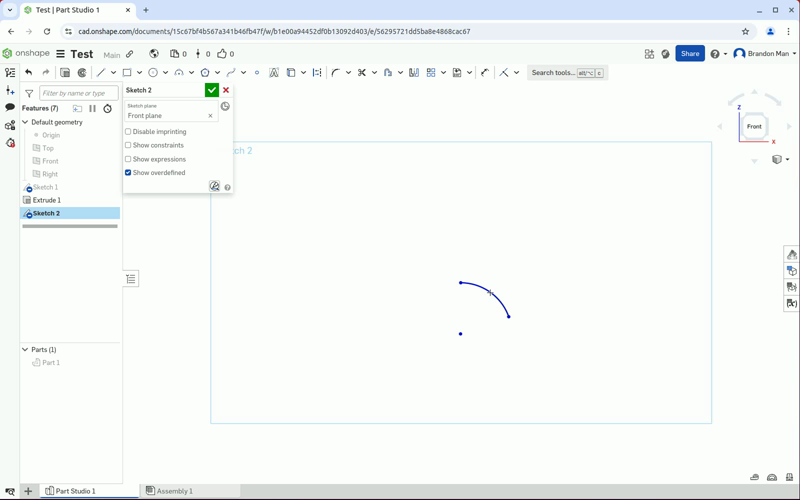
mouse_move(508, 316)
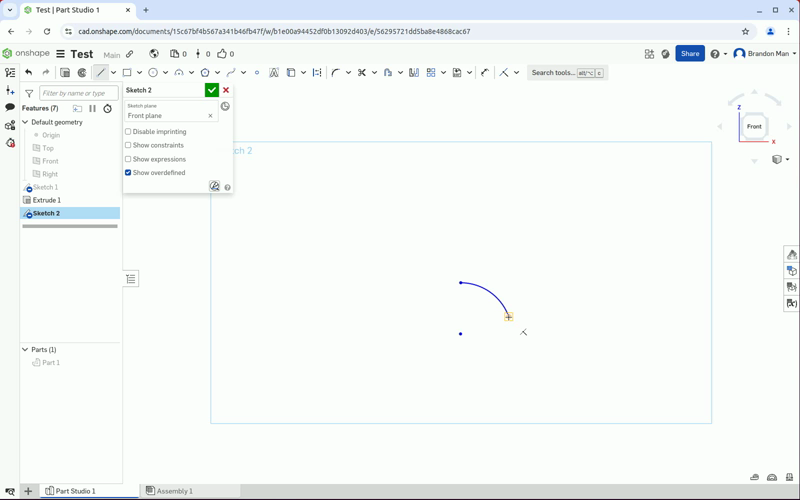
click(508, 316)
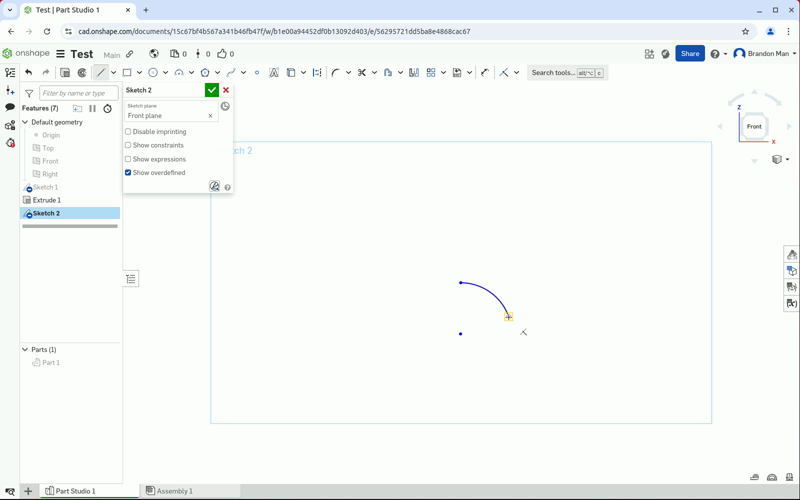
key_down(shift)
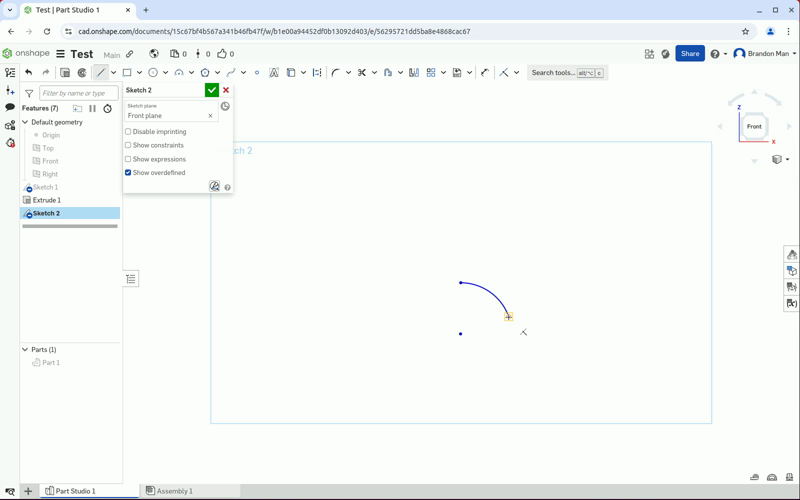
mouse_move(538, 316)
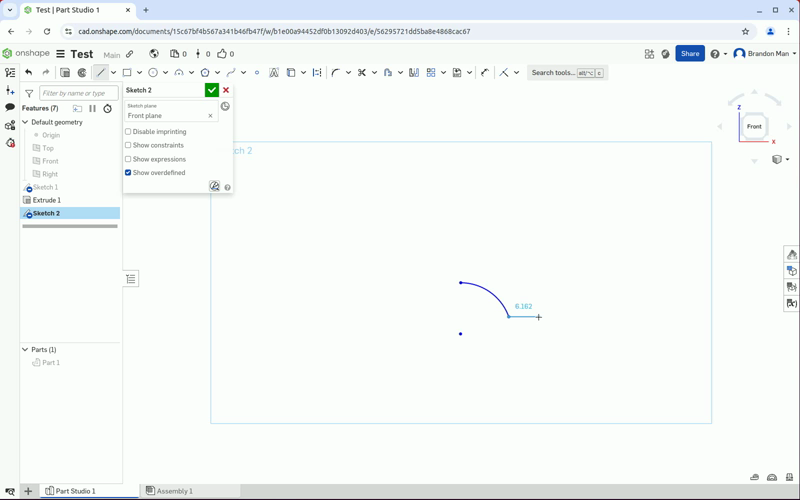
mouse_move(519, 316)
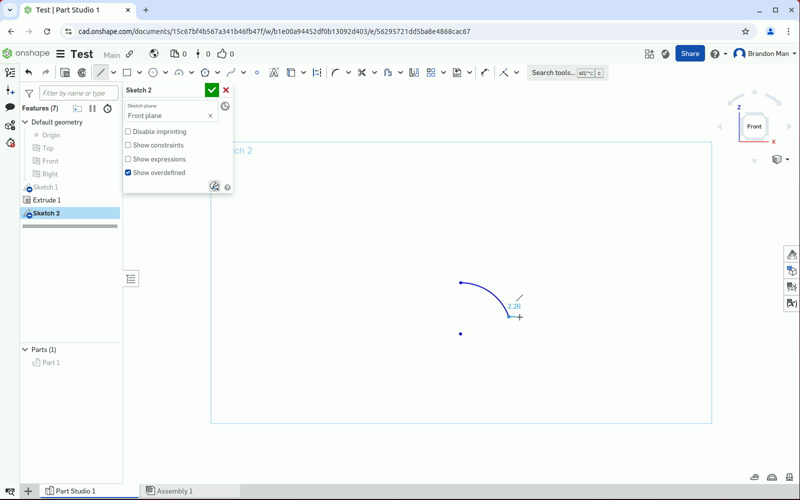
click(519, 316)
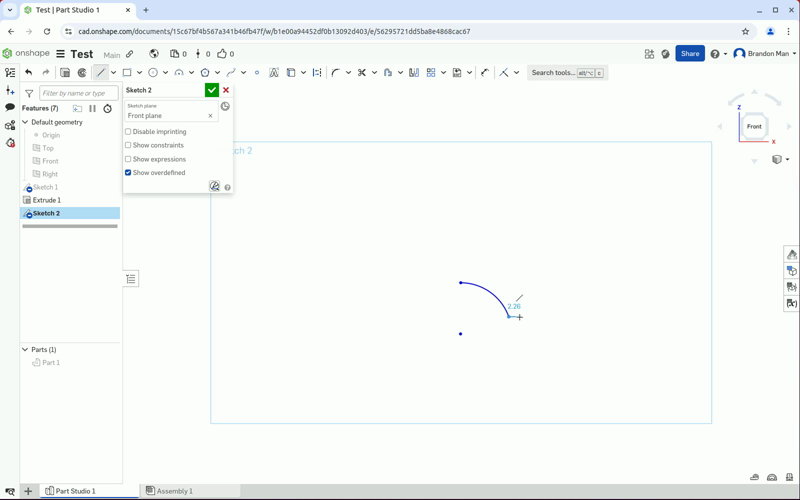
key_up(shift)
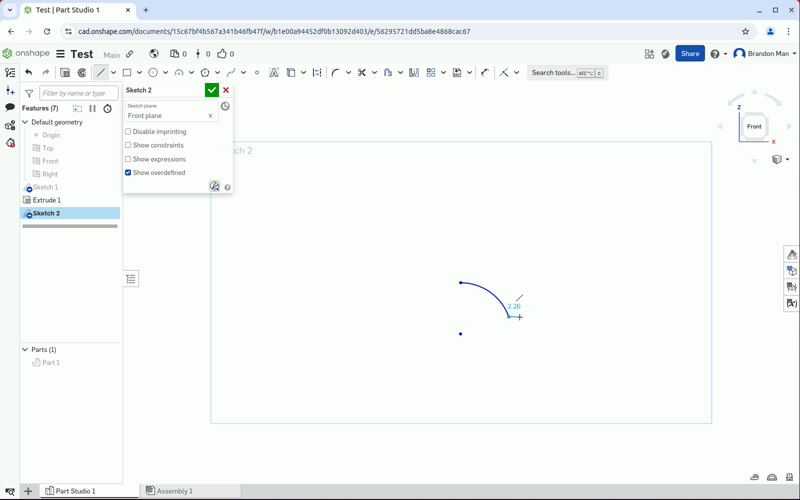
key_down(shift)
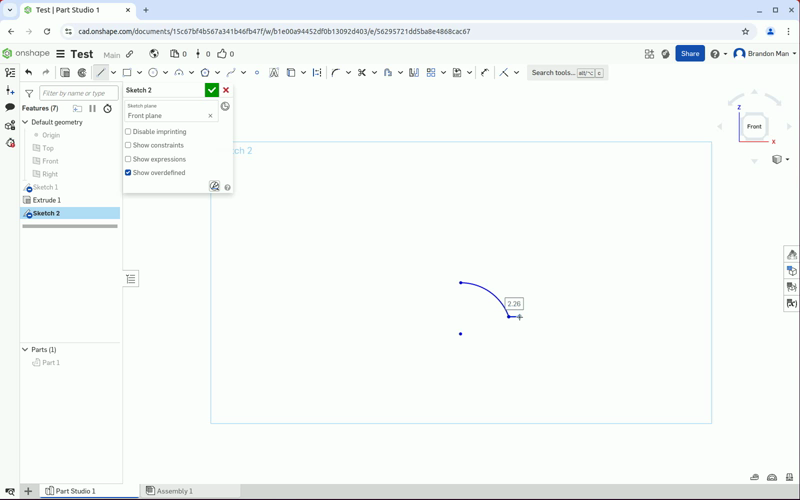
mouse_move(549, 316)
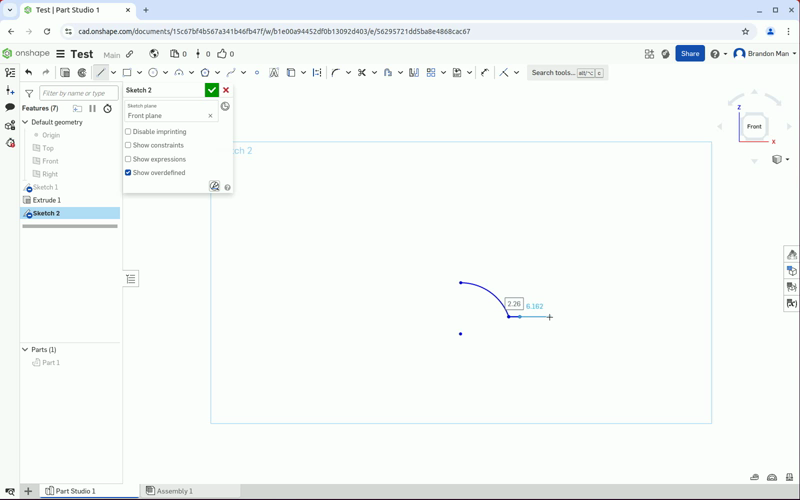
mouse_move(519, 282)
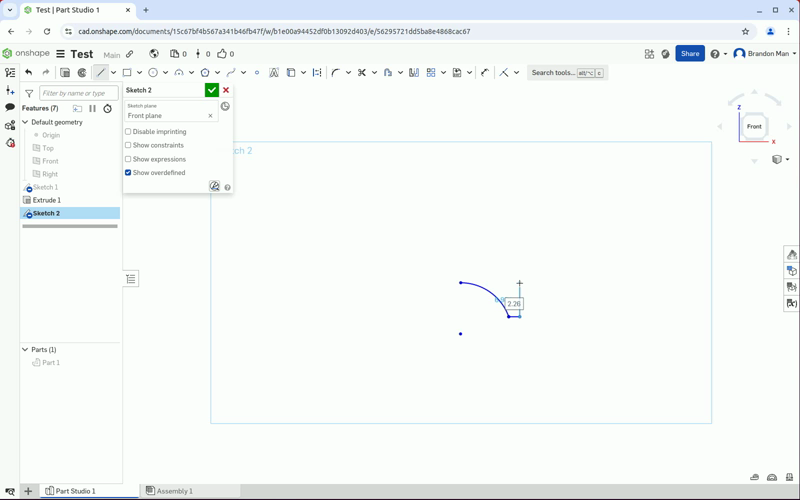
click(519, 282)
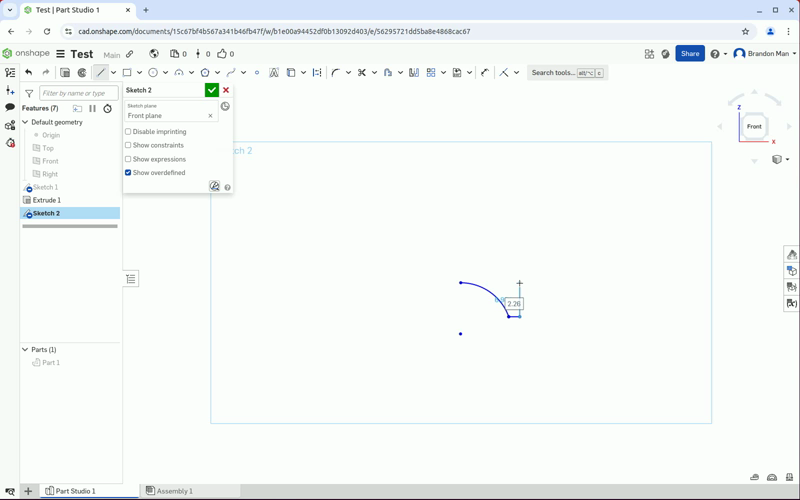
key_up(shift)
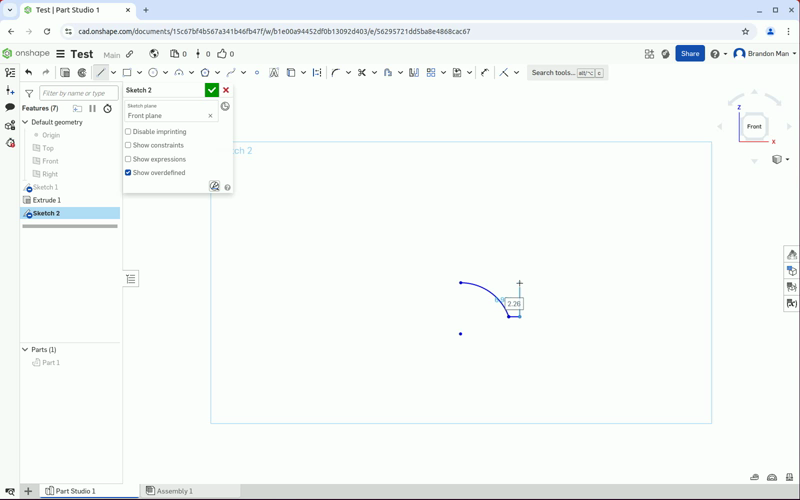
mouse_move(549, 282)
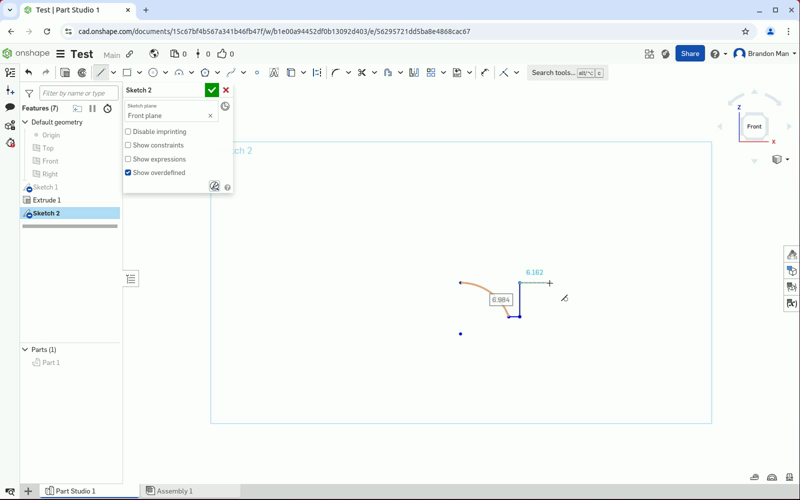
key_down(shift)
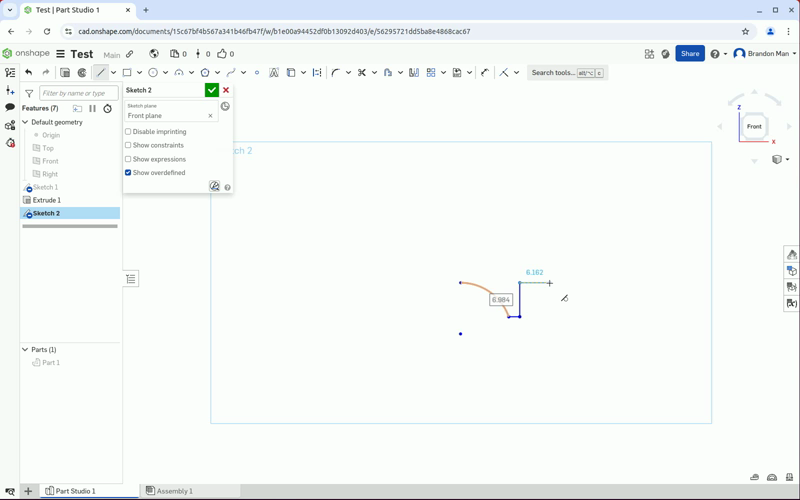
mouse_move(460, 282)
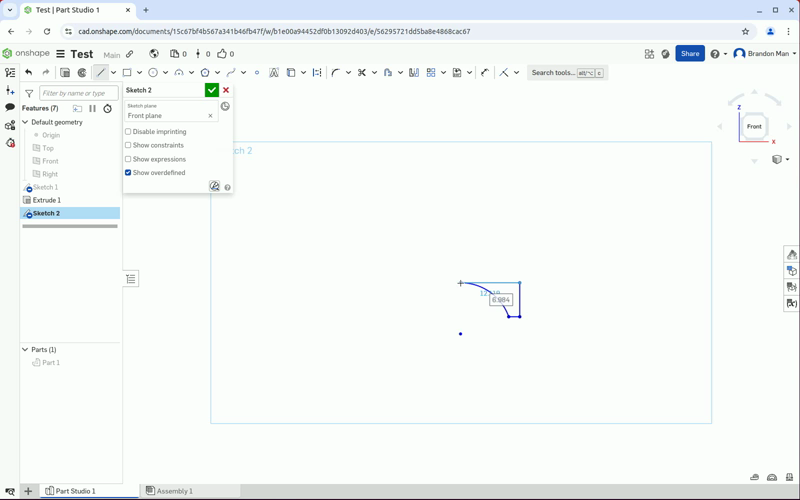
key_up(shift)
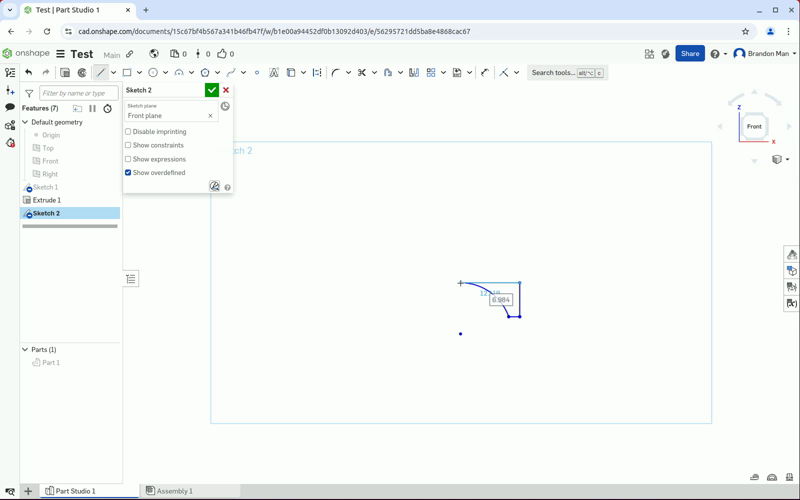
click(460, 282)
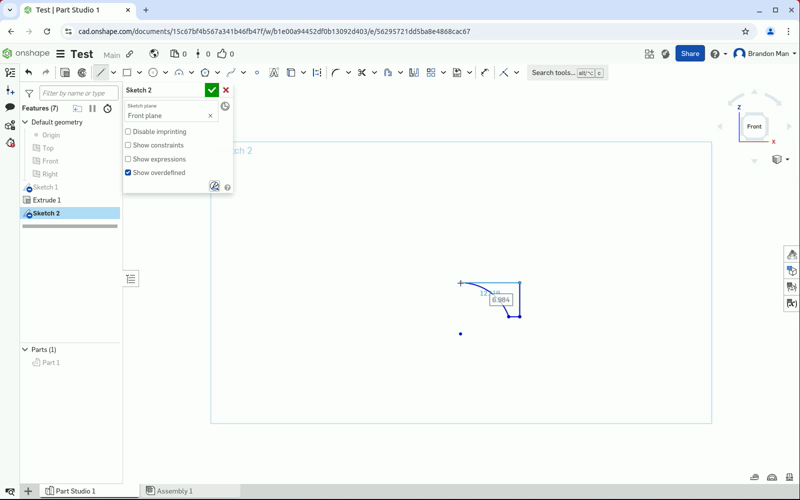
key(esc)
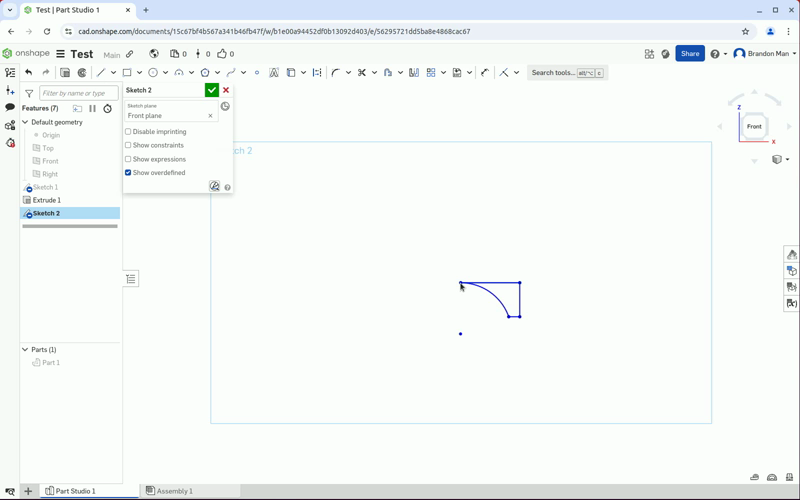
mouse_move(509, 293)
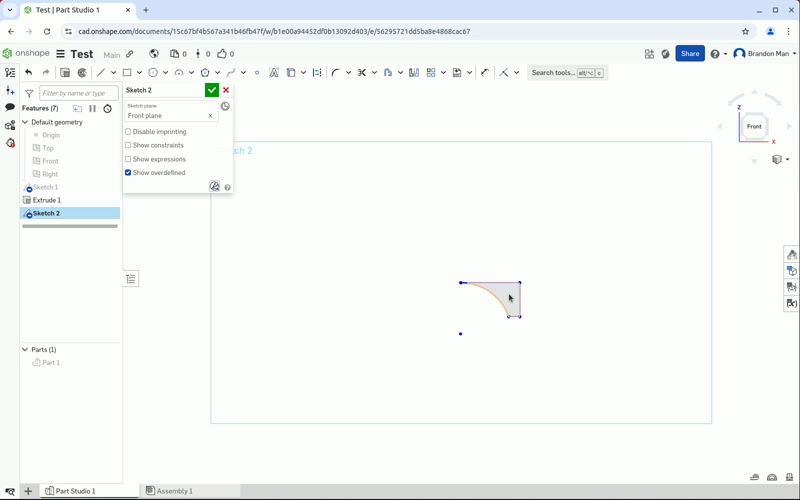
scroll(6)
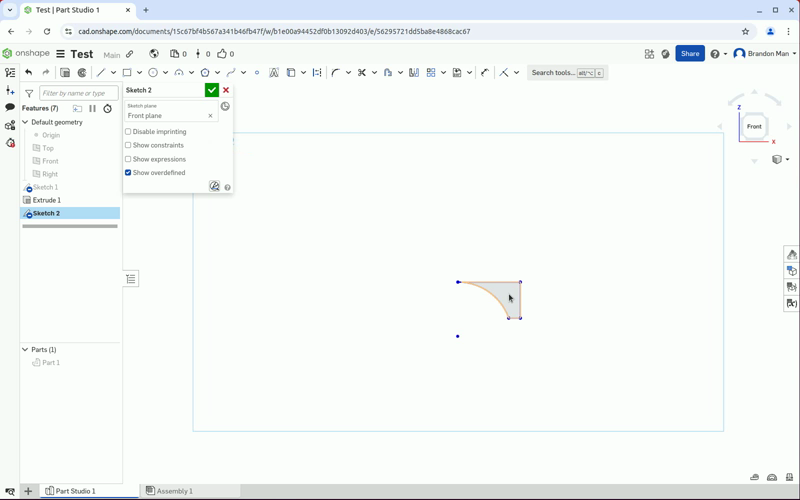
scroll(6)
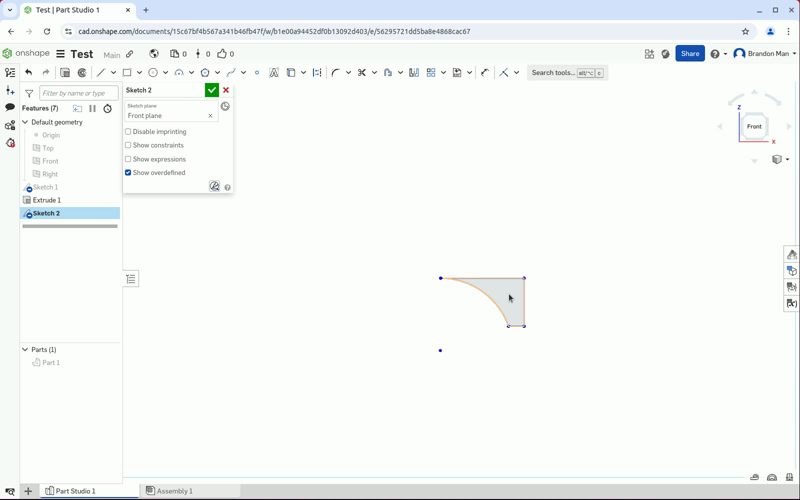
scroll(6)
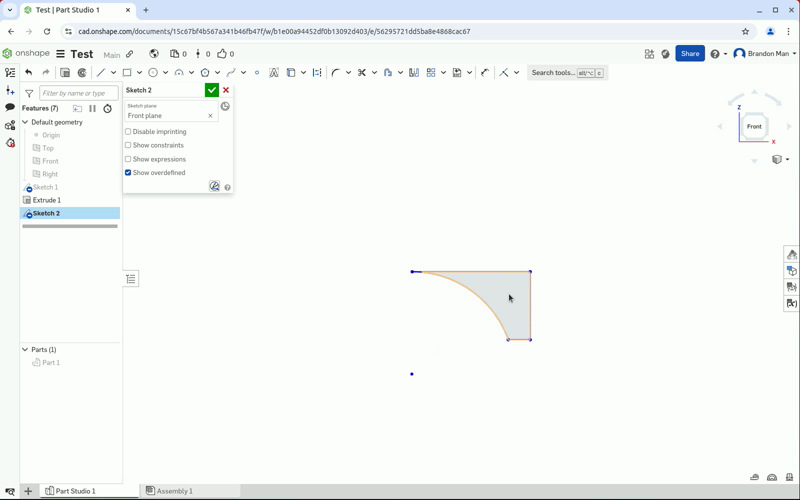
scroll(6)
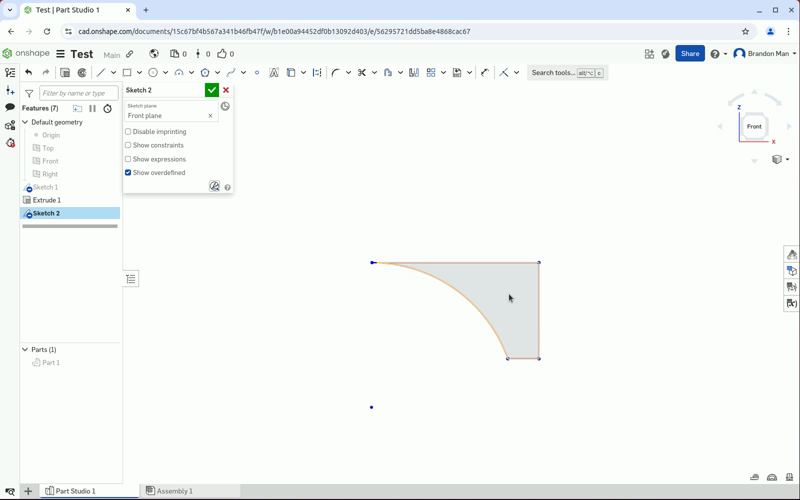
scroll(6)
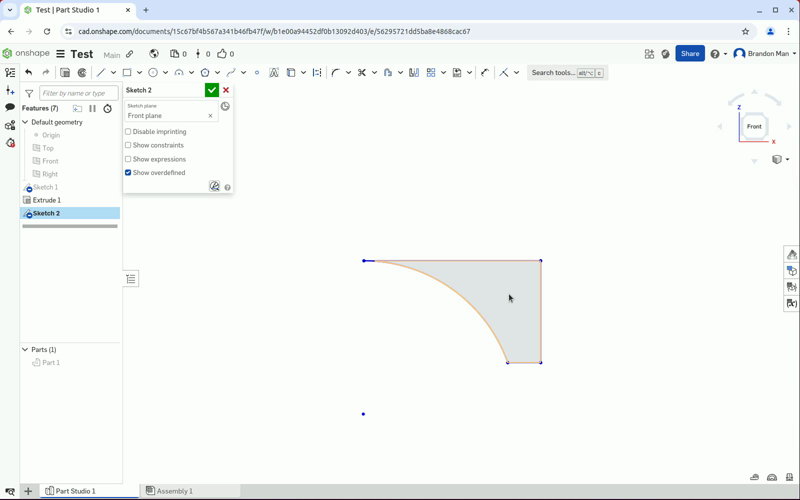
scroll(6)
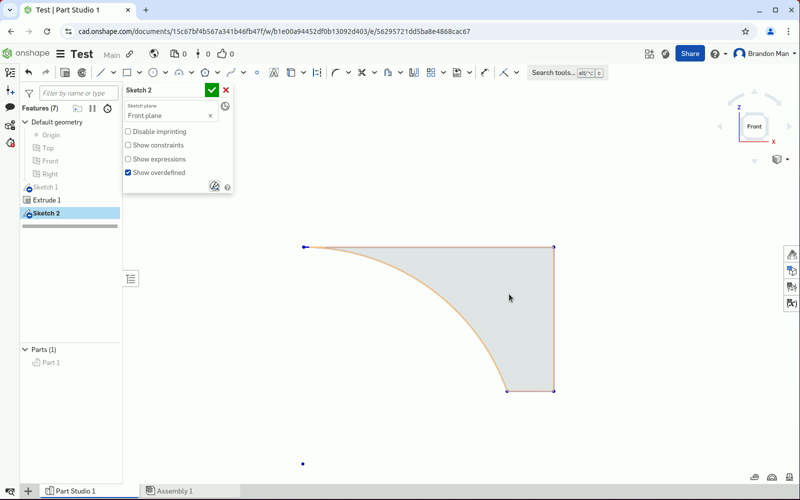
scroll(6)
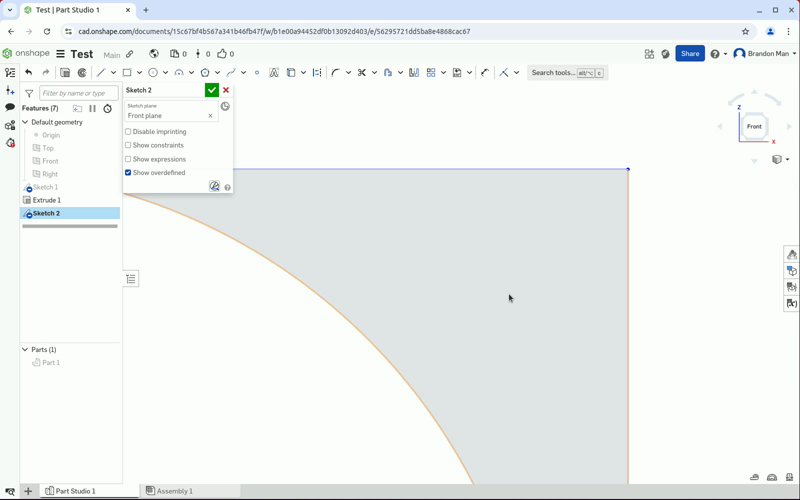
click(509, 293)
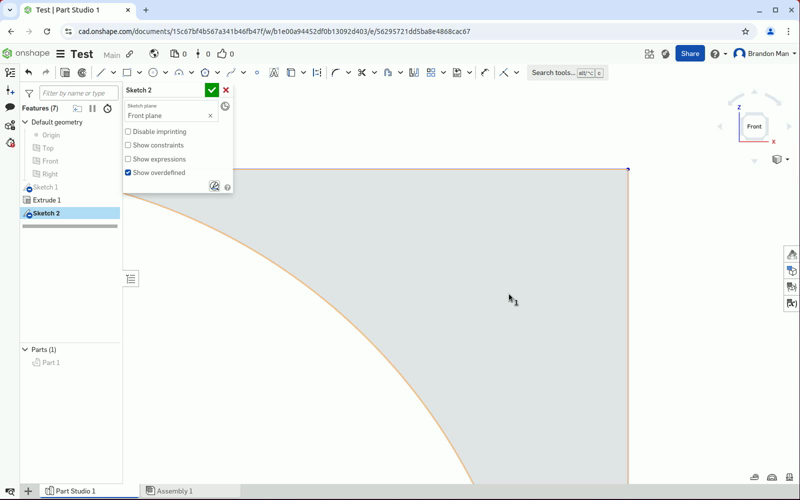
scroll(-6)
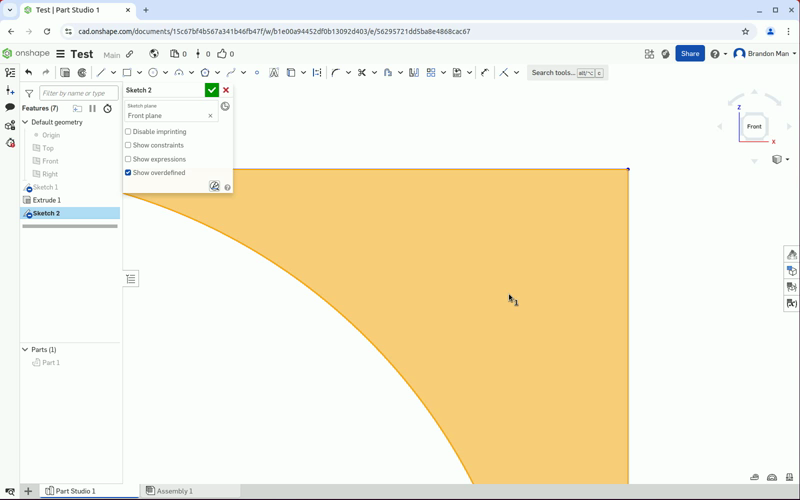
scroll(-6)
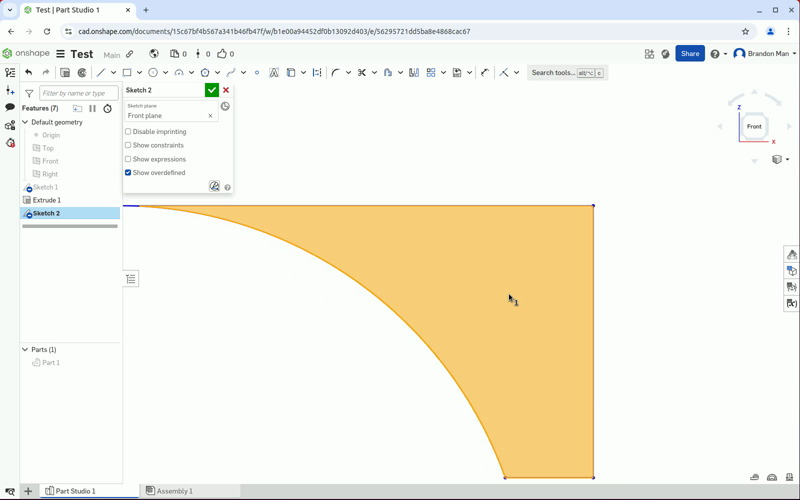
scroll(-6)
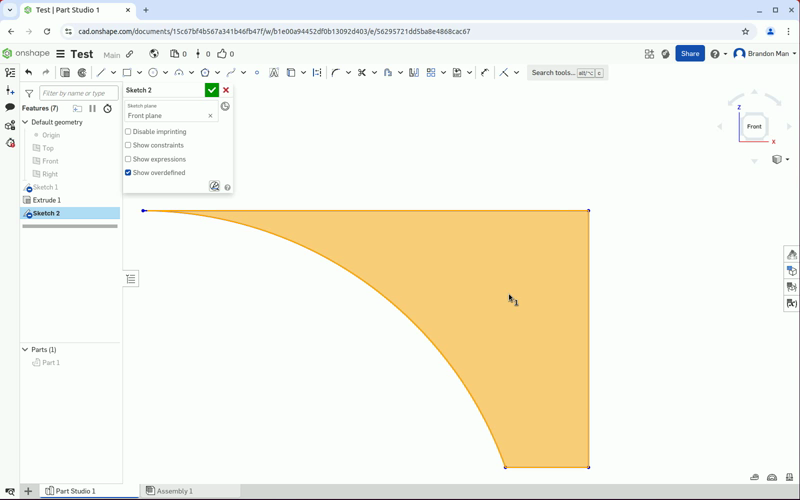
scroll(-6)
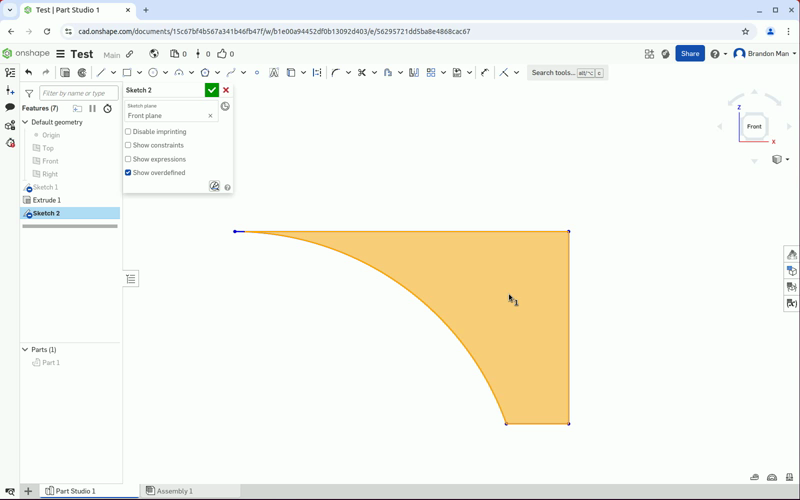
scroll(-6)
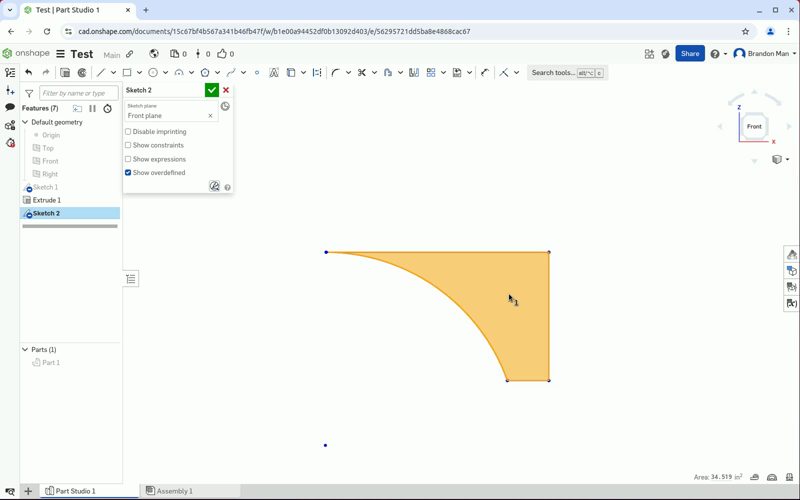
scroll(-6)
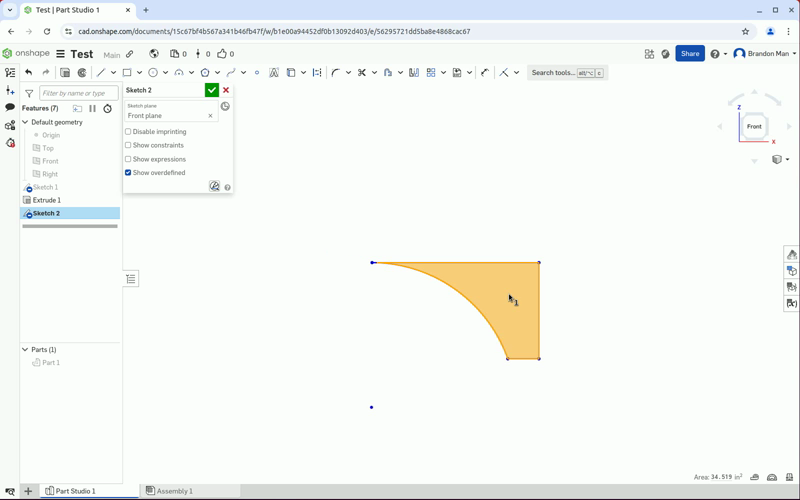
scroll(-6)
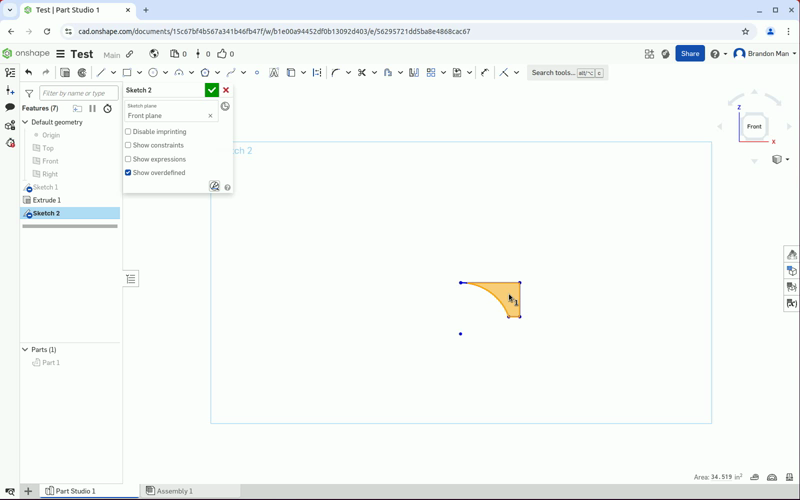
mouse_move(73, 352)
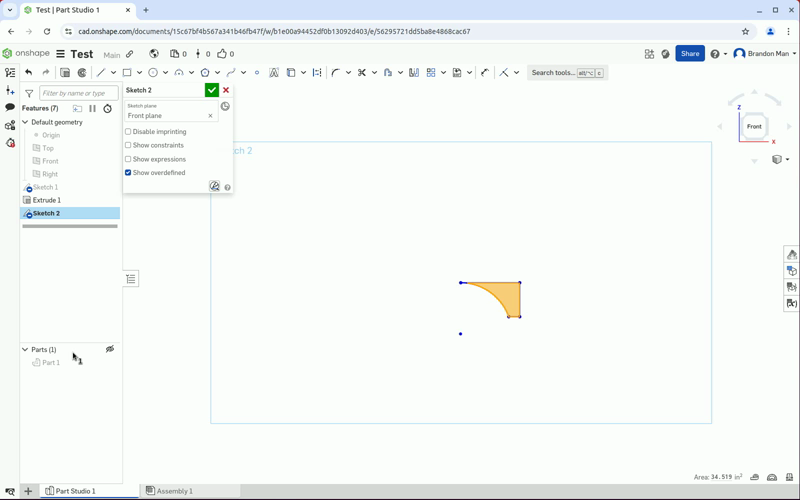
key(shift+y)
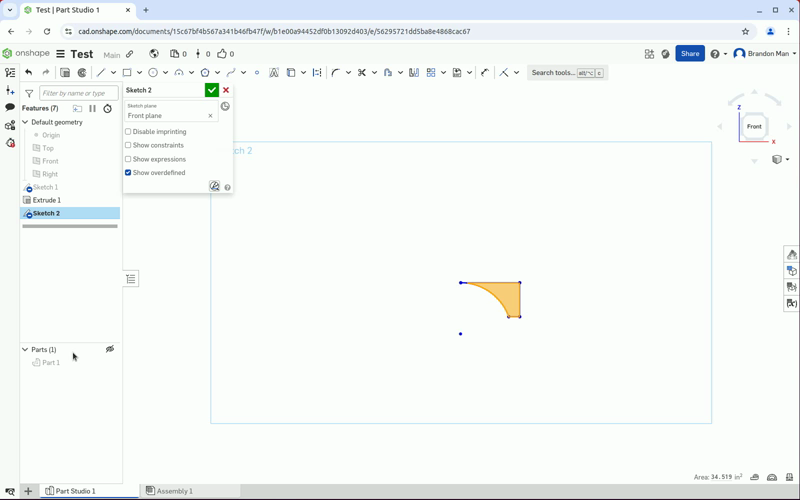
key(shift+e)
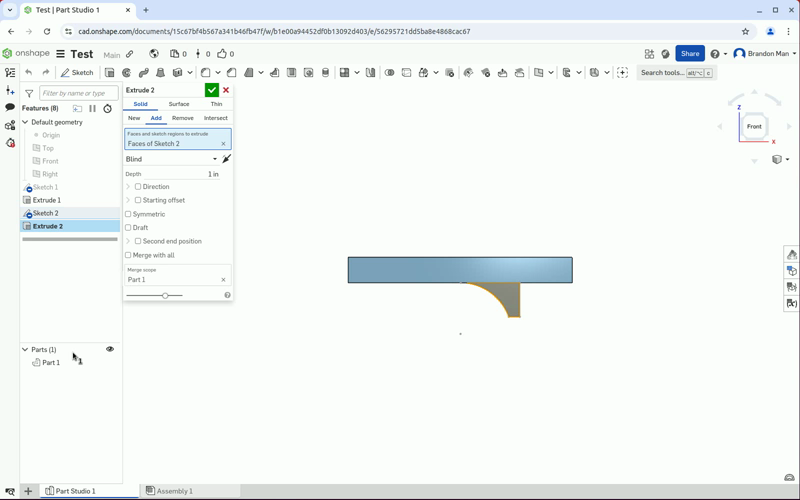
mouse_move(143, 106)
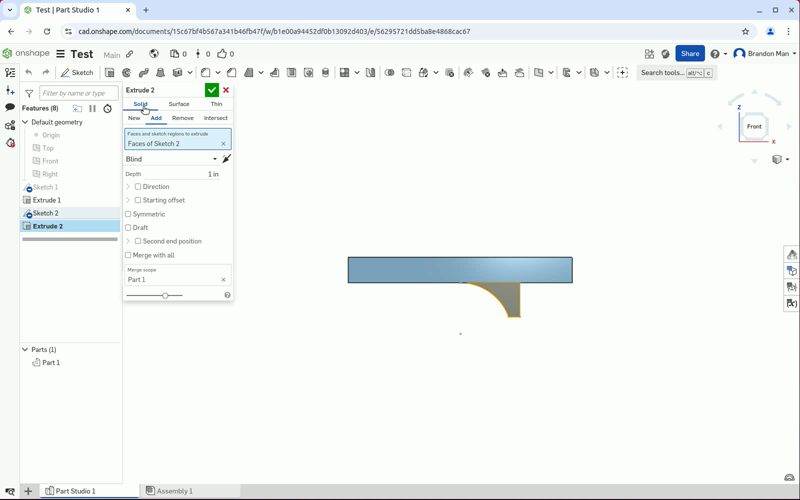
click(143, 106)
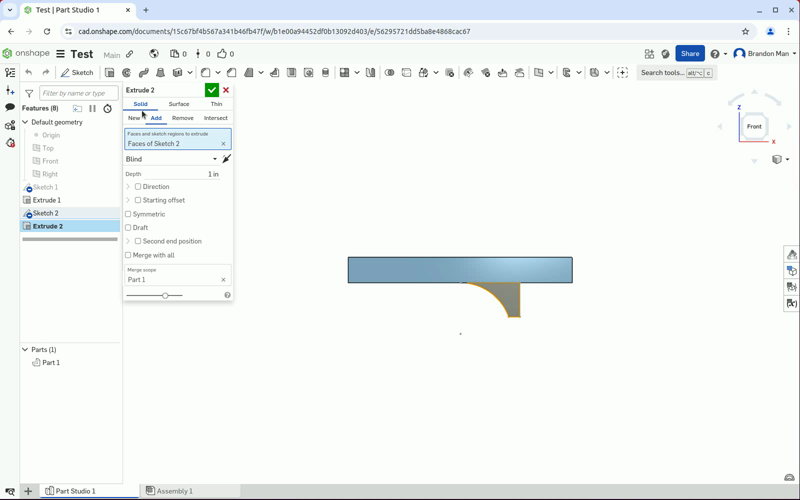
mouse_move(137, 120)
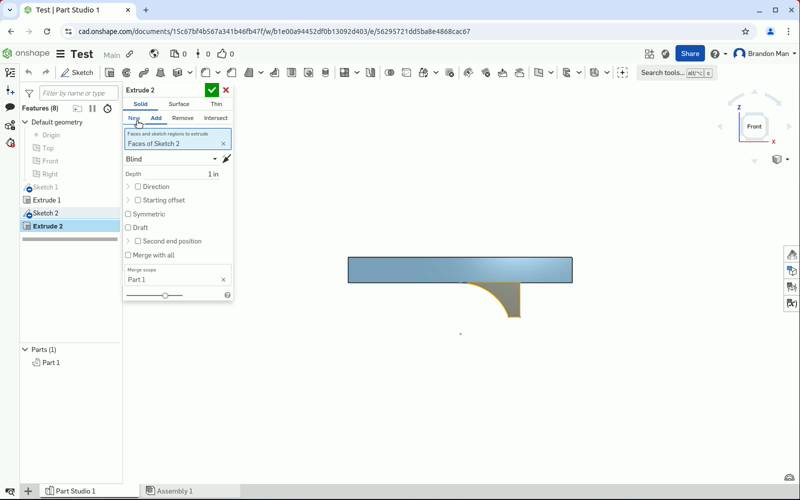
click(137, 120)
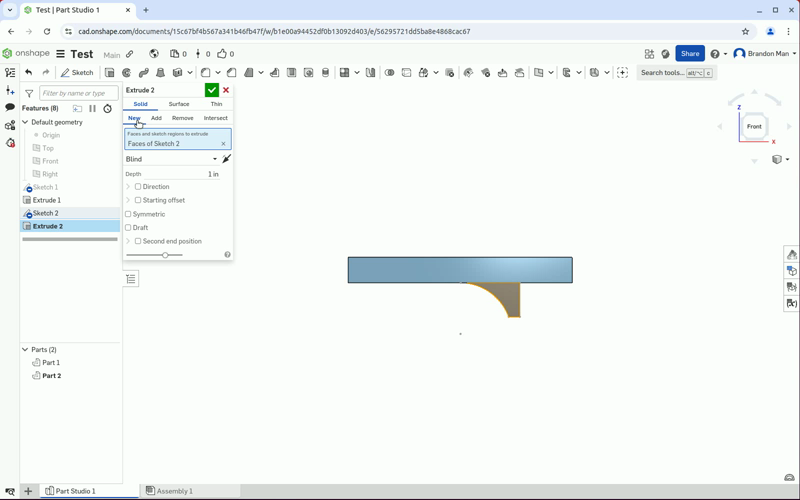
key(tab, 4)
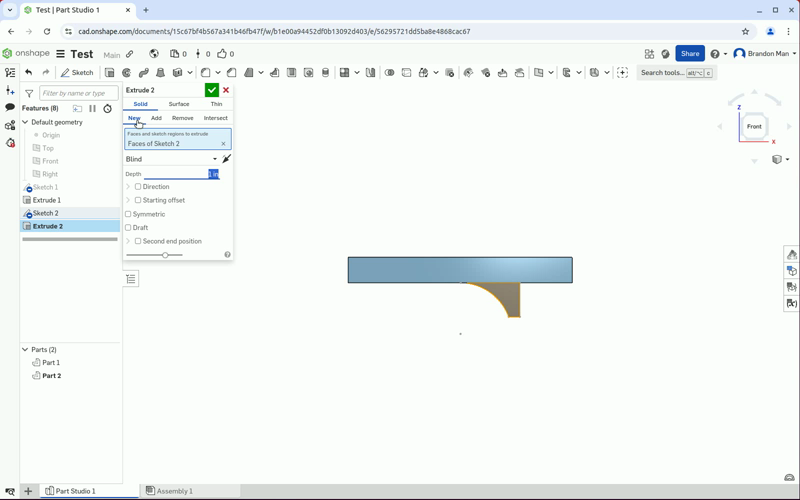
text(19.738)
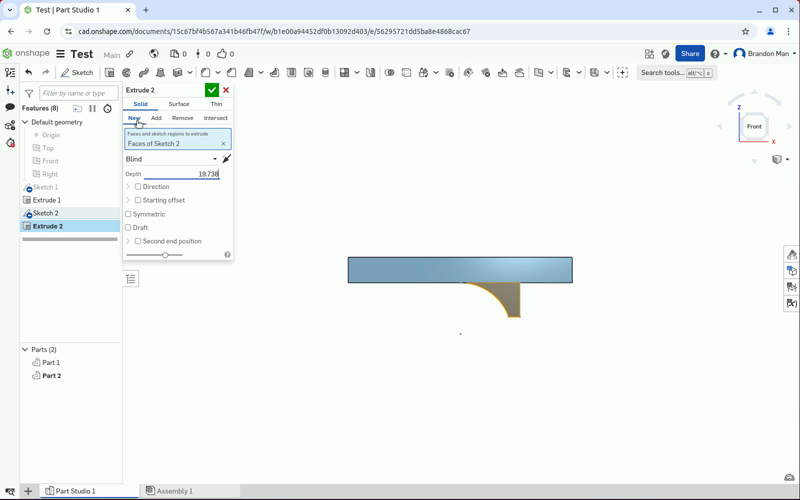
key(tab, 3)
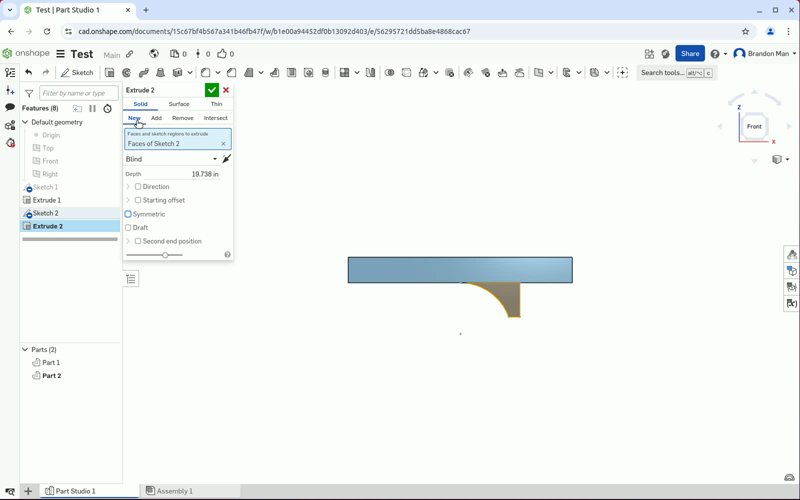
key(space)
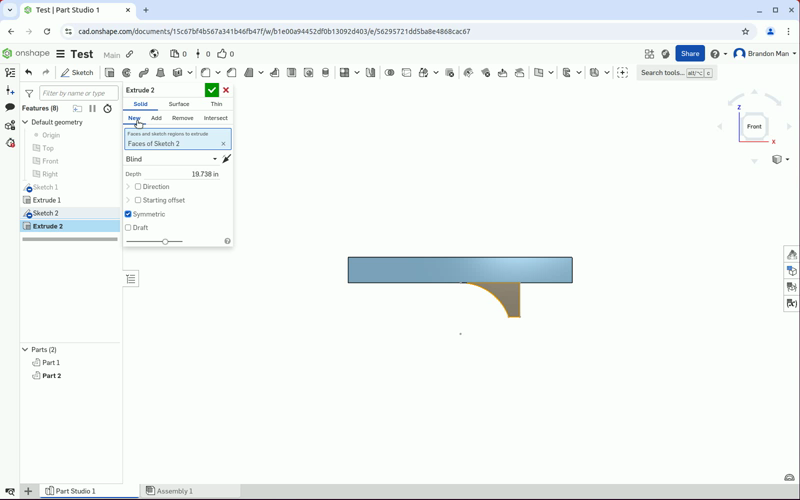
key(enter)
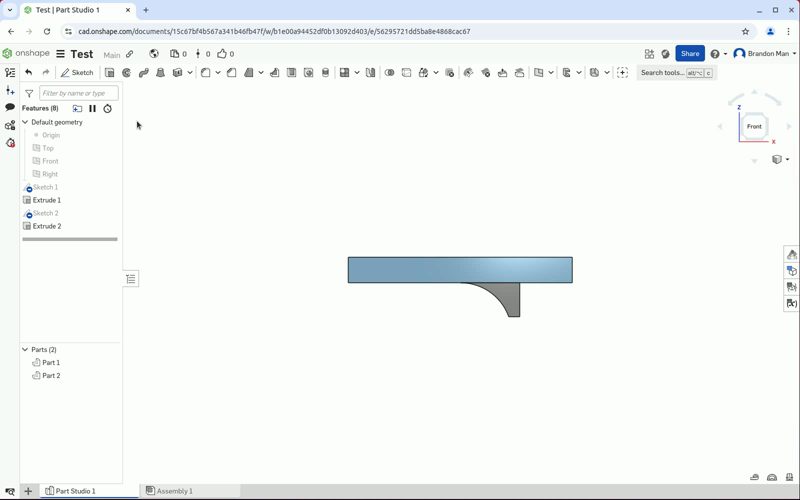
key(shift+h)
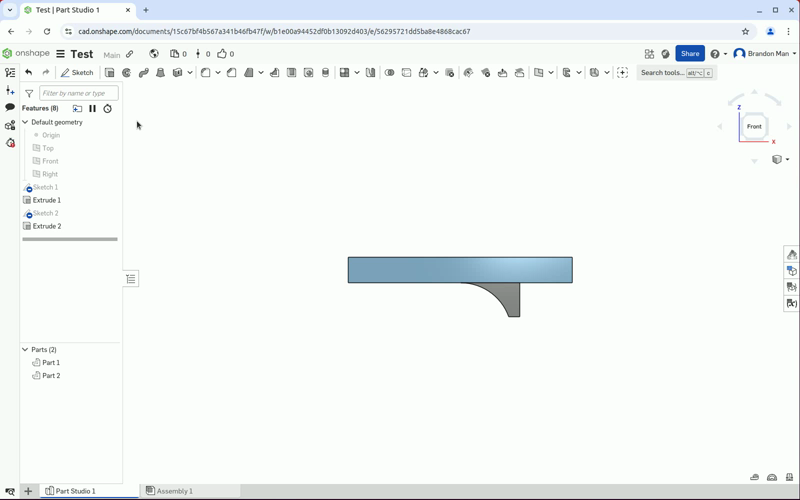
key(shift+h)
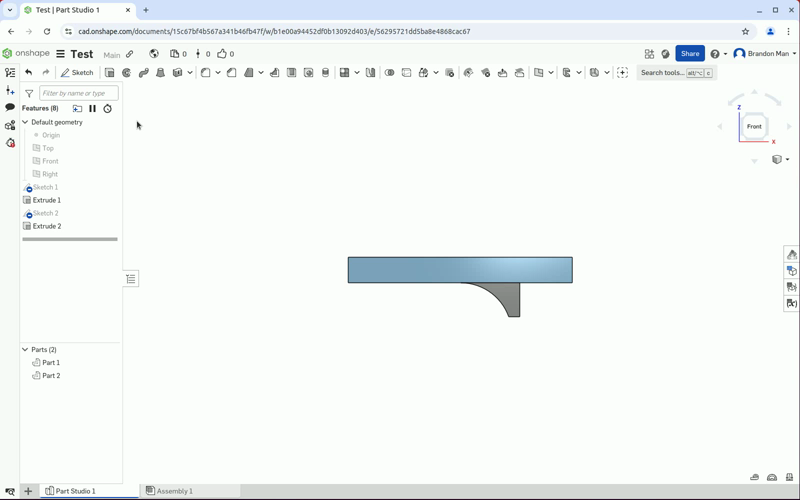
mouse_move(73, 189)
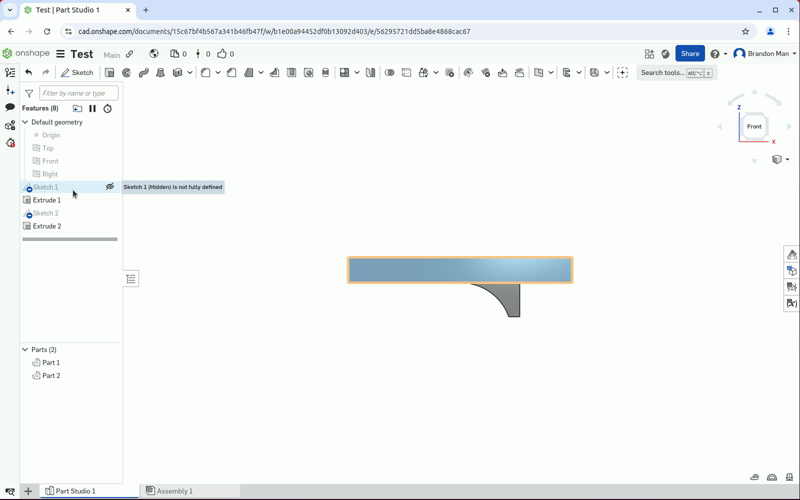
click(73, 189)
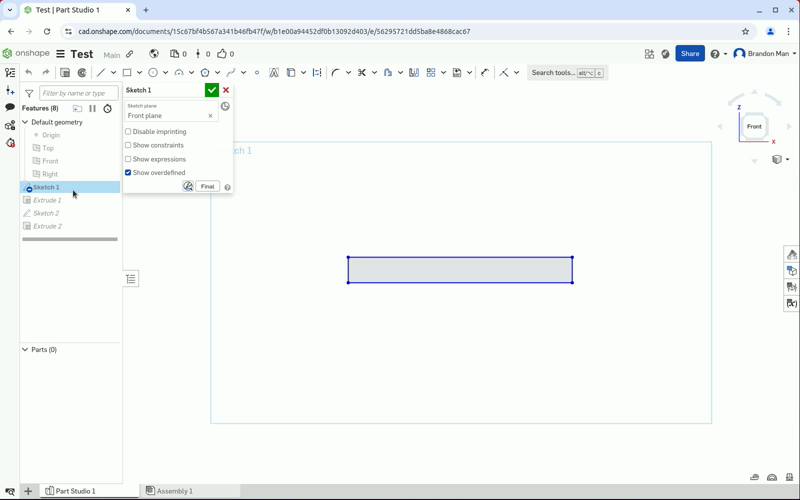
mouse_move(229, 92)
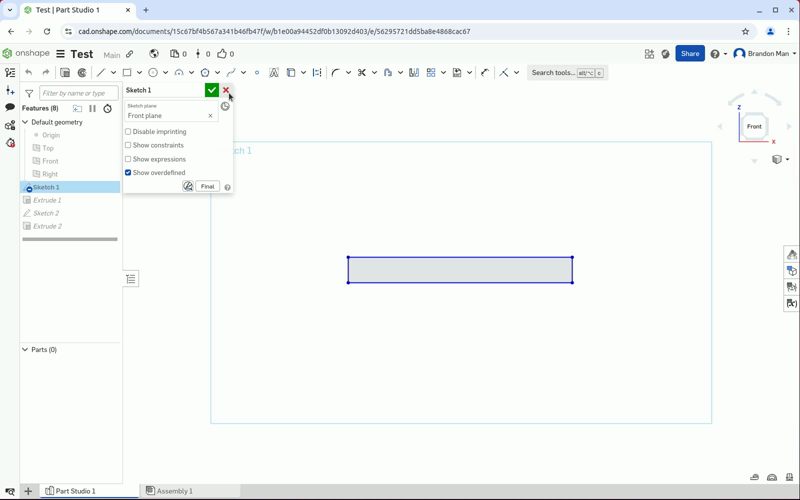
click(229, 92)
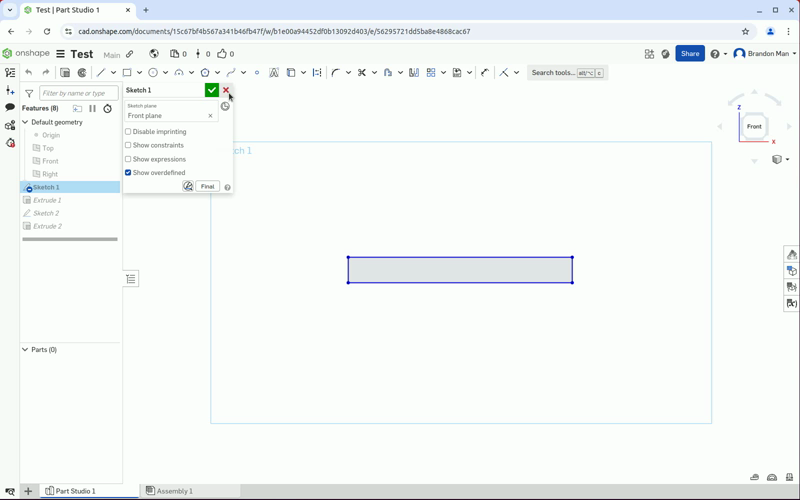
key(shift+s)
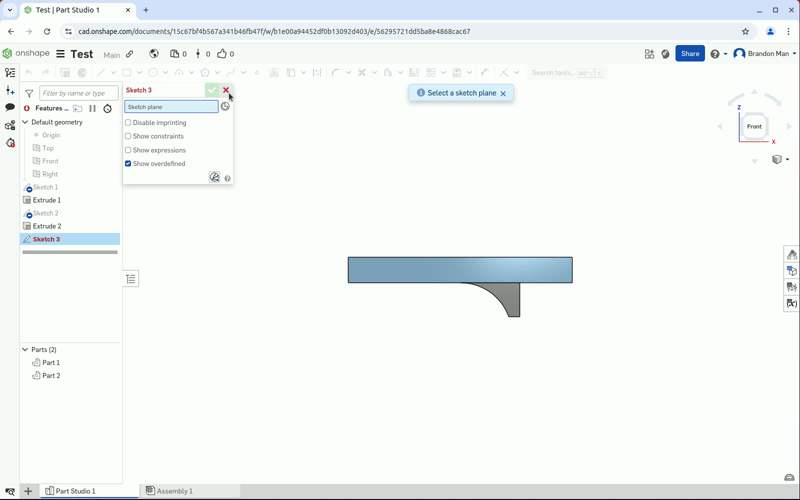
mouse_move(73, 163)
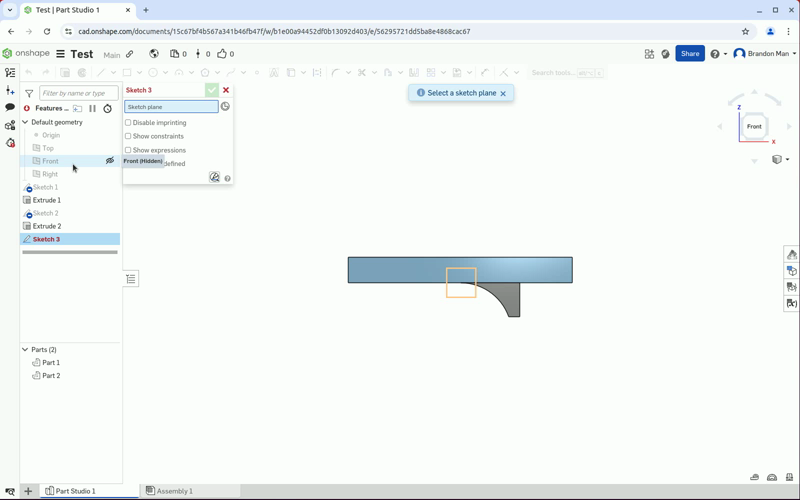
click(73, 163)
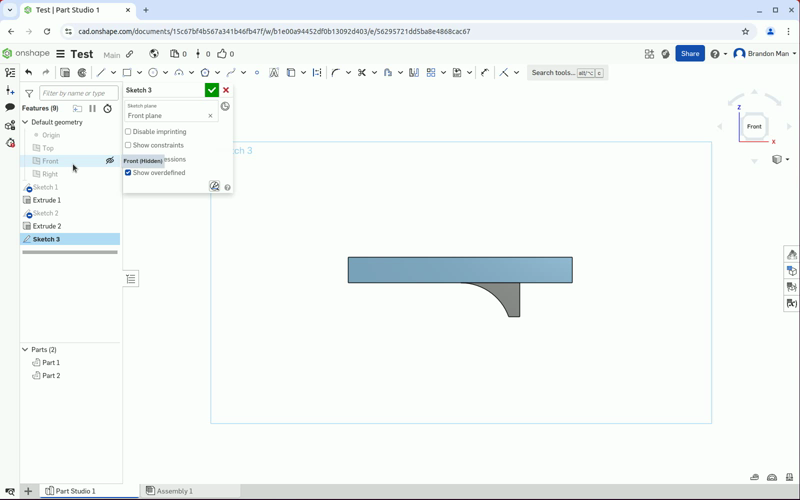
mouse_move(73, 352)
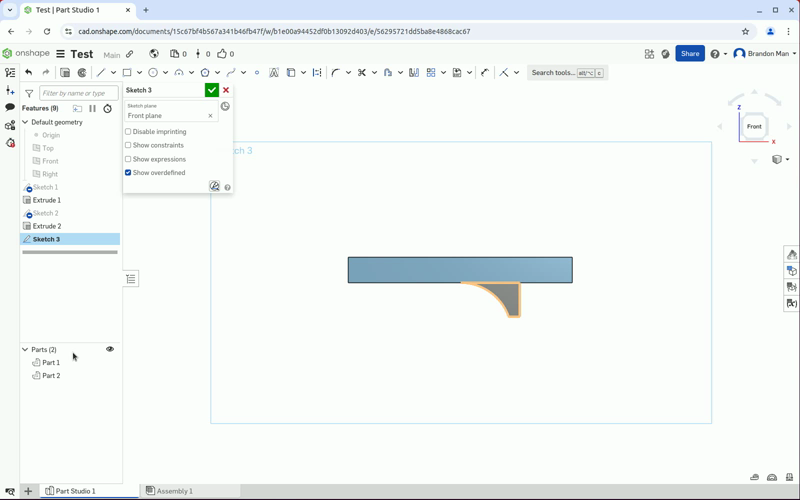
key(y)
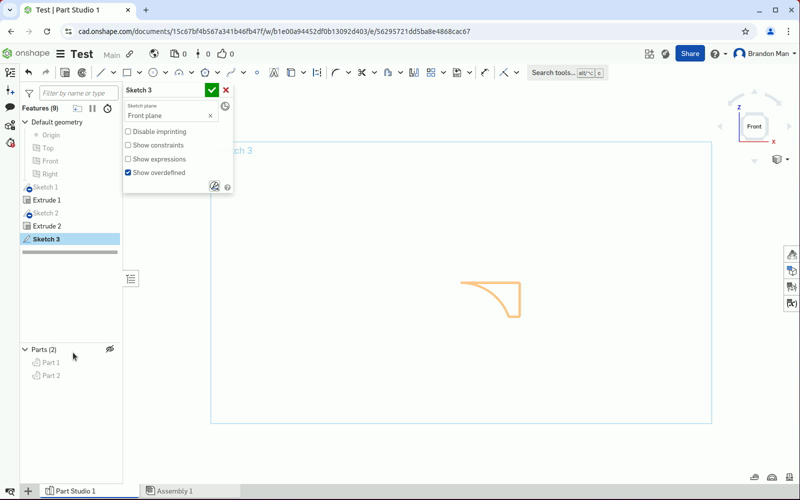
key(l)
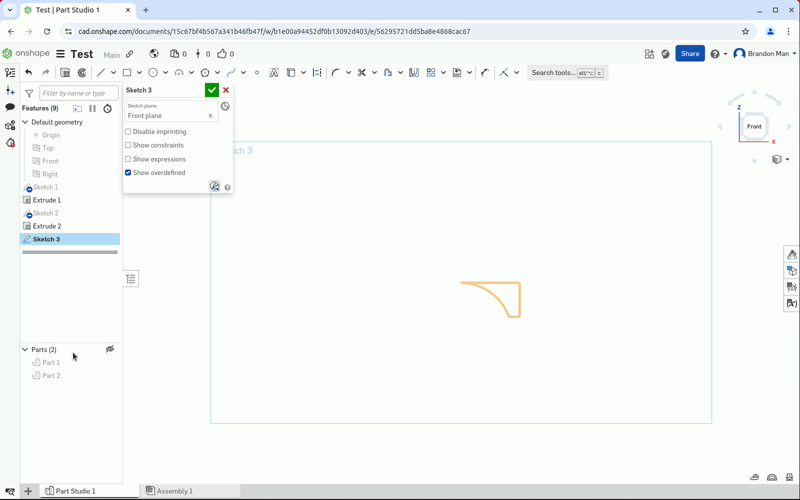
key_down(shift)
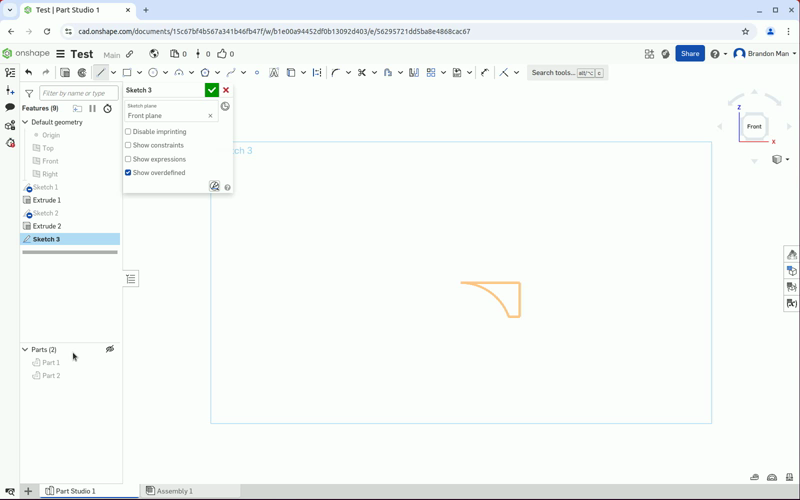
mouse_move(401, 315)
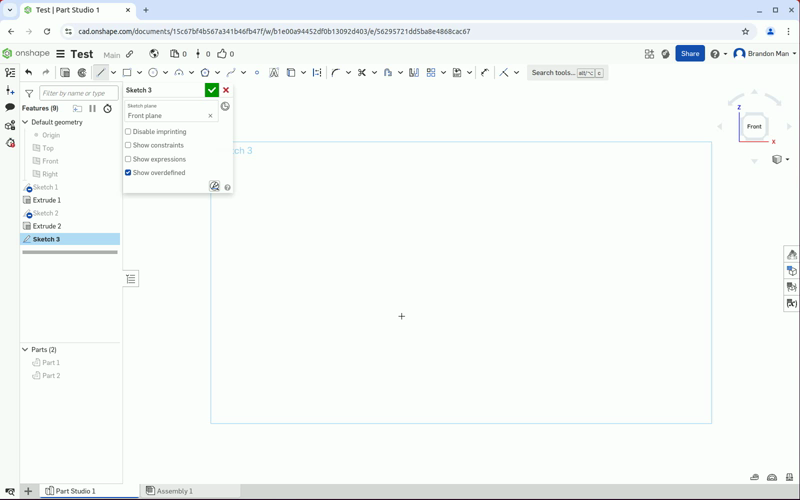
click(401, 315)
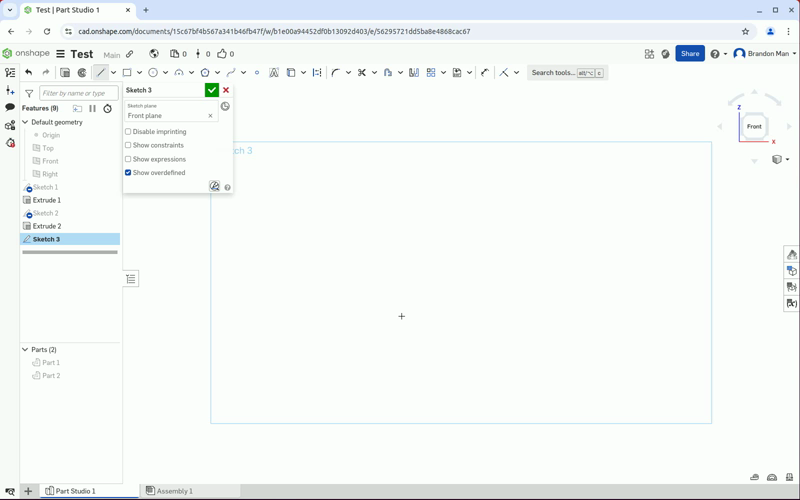
key_up(shift)
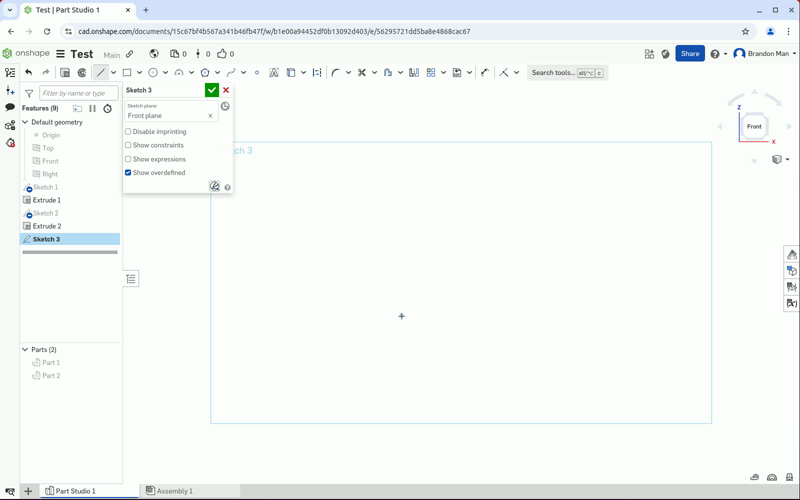
key_down(shift)
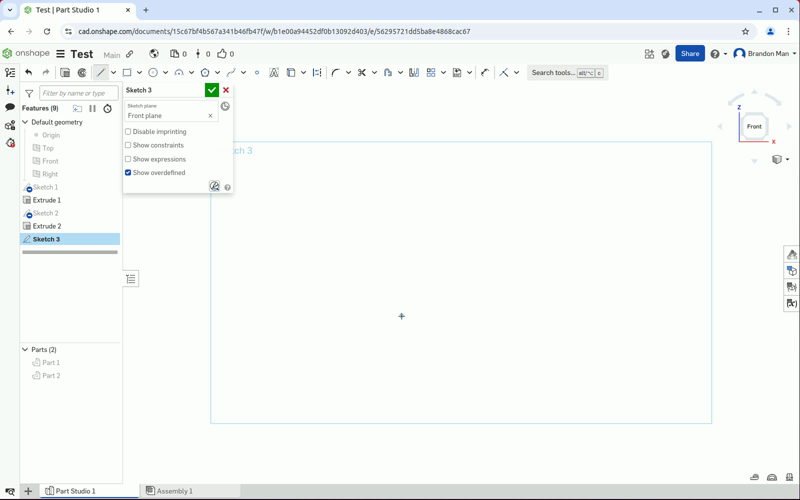
mouse_move(431, 315)
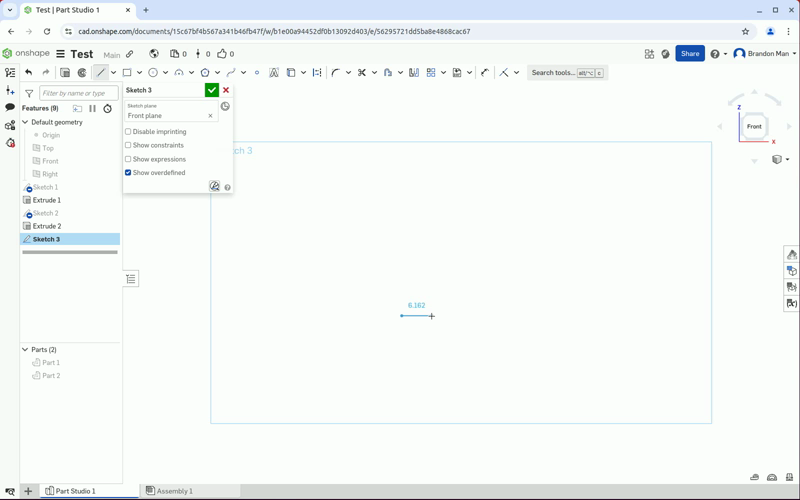
mouse_move(413, 315)
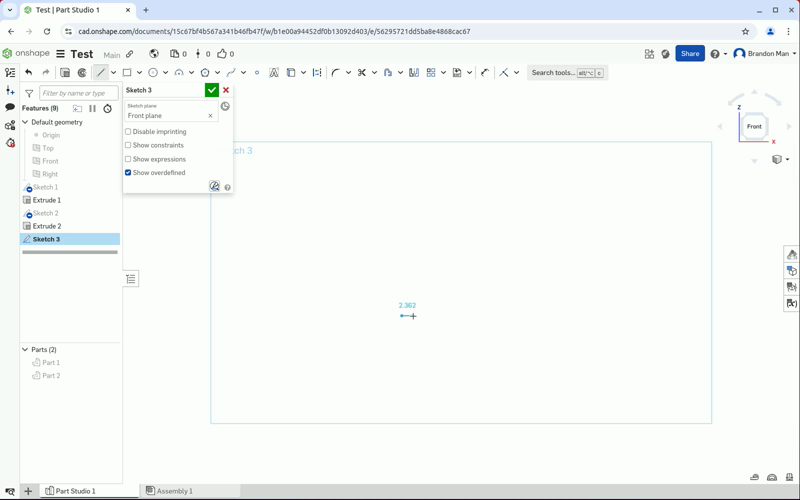
click(413, 315)
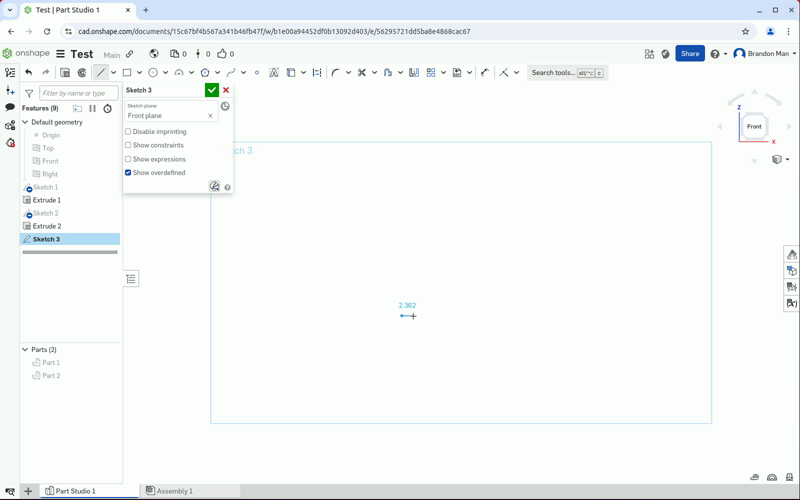
key_up(shift)
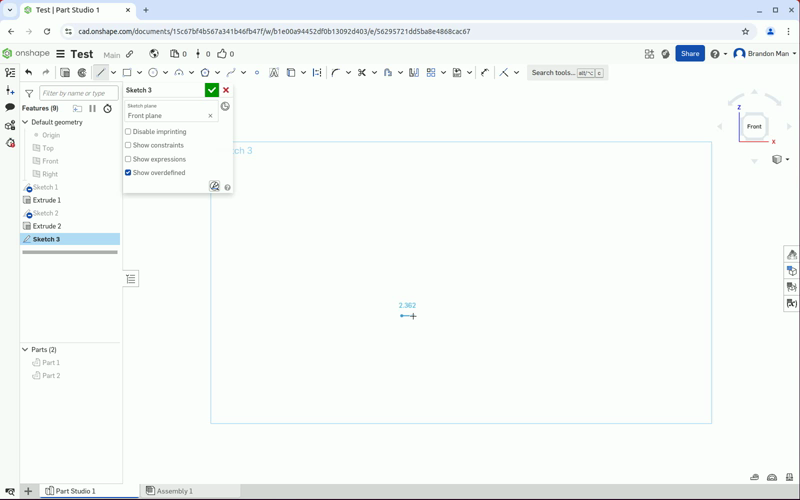
key(esc)
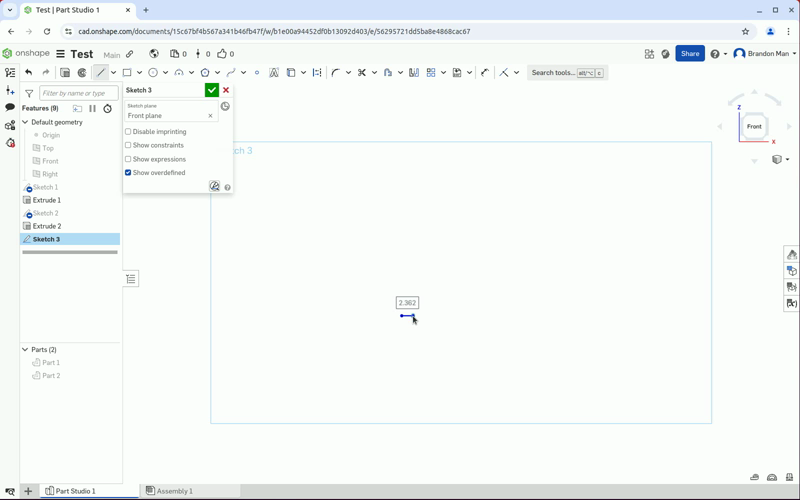
key(a)
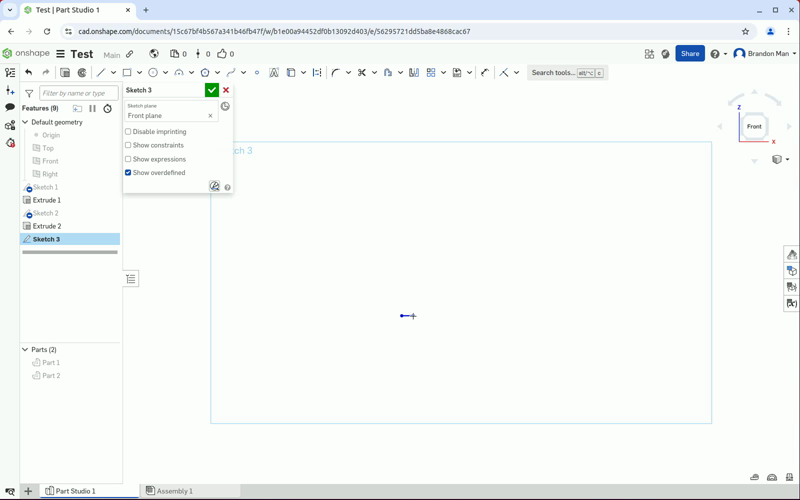
mouse_move(413, 315)
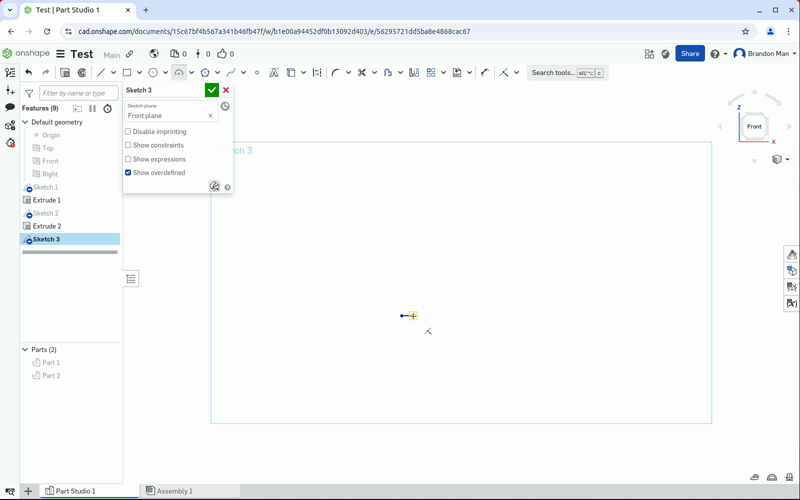
click(413, 315)
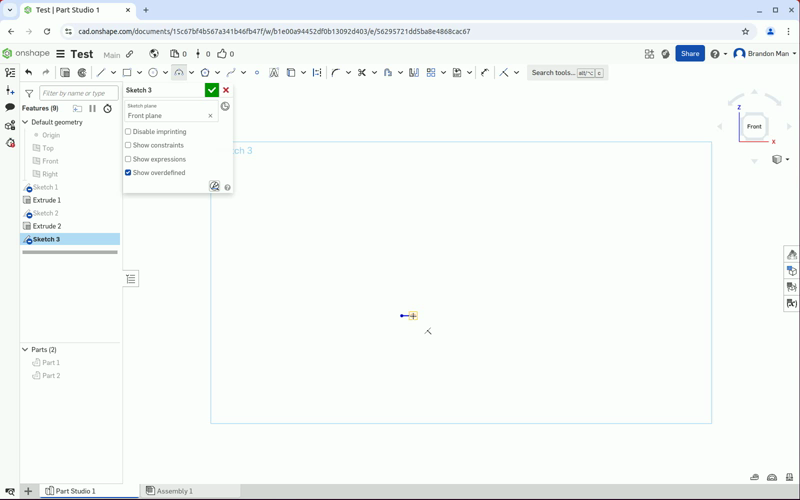
key_down(shift)
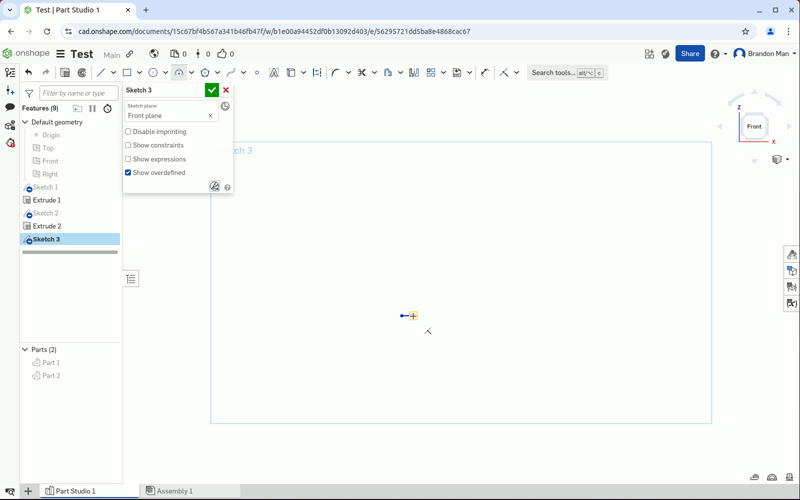
mouse_move(461, 282)
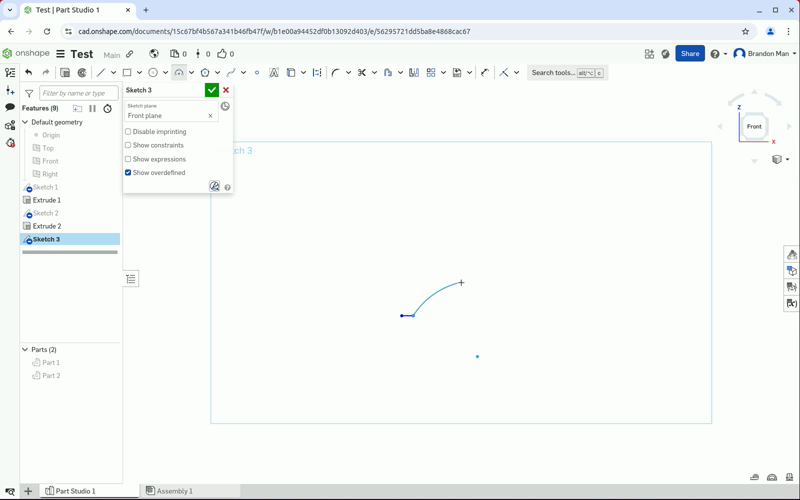
click(461, 282)
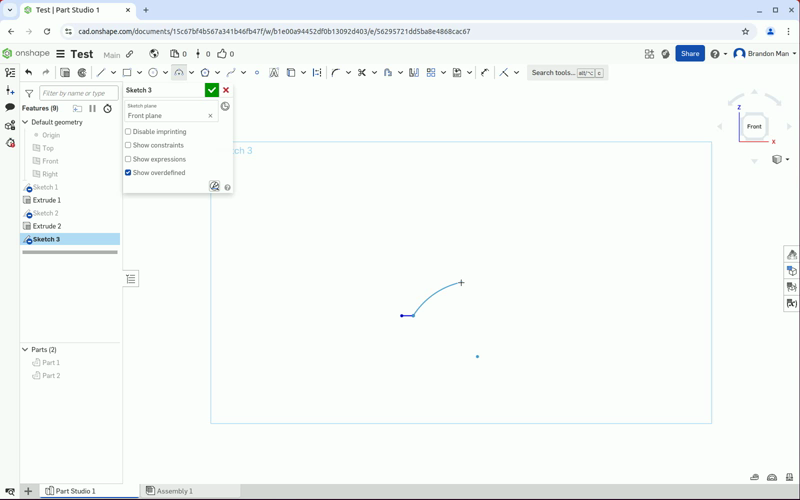
mouse_move(431, 291)
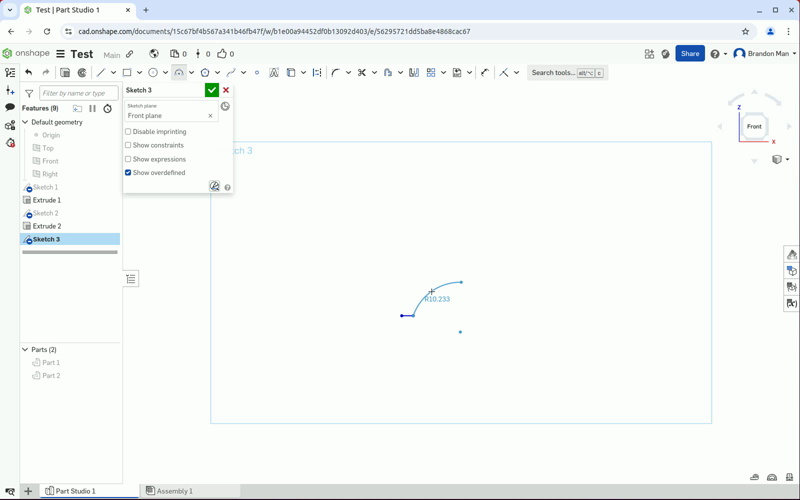
click(431, 291)
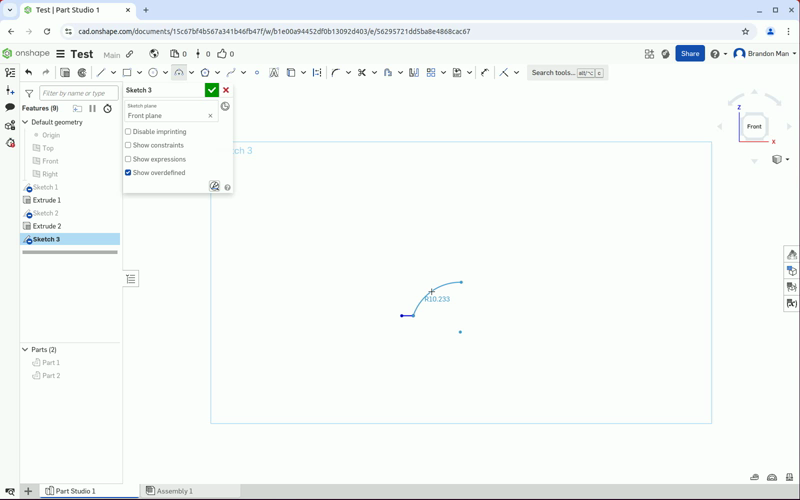
key_up(shift)
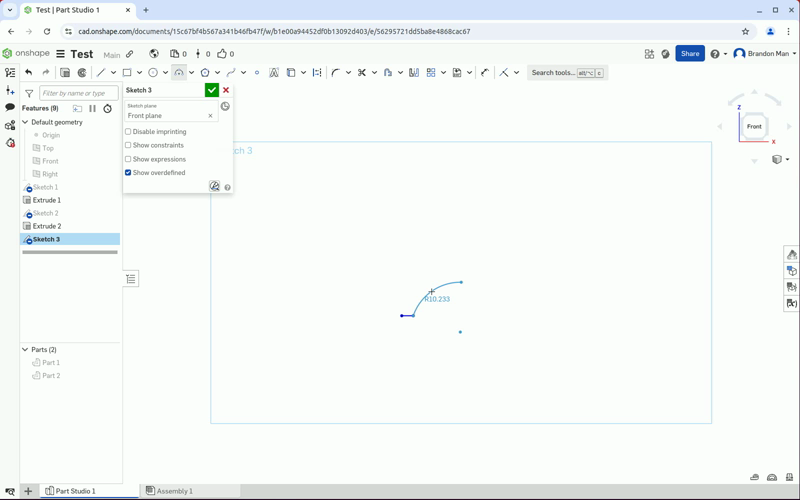
key(esc)
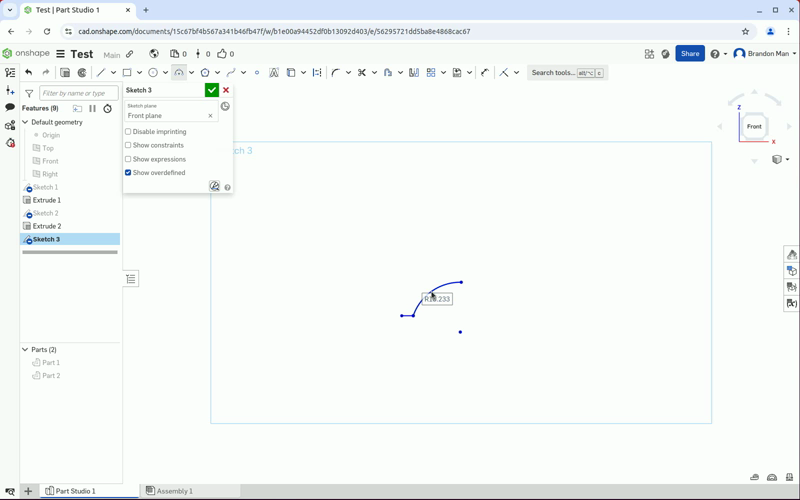
key(l)
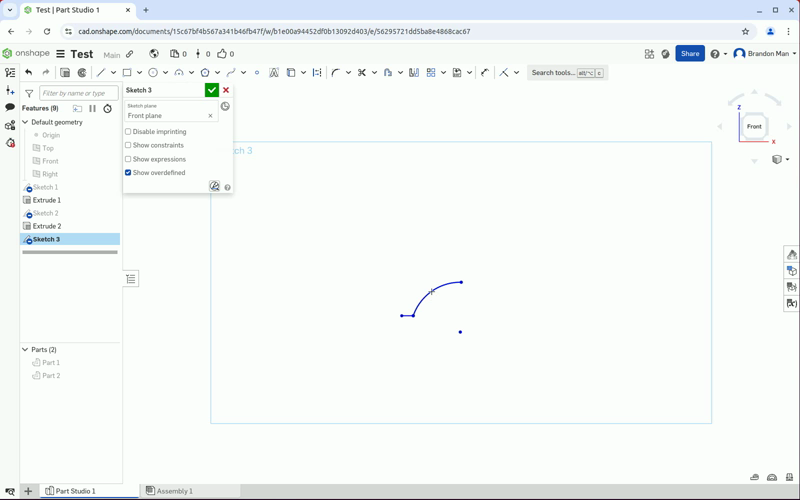
mouse_move(461, 282)
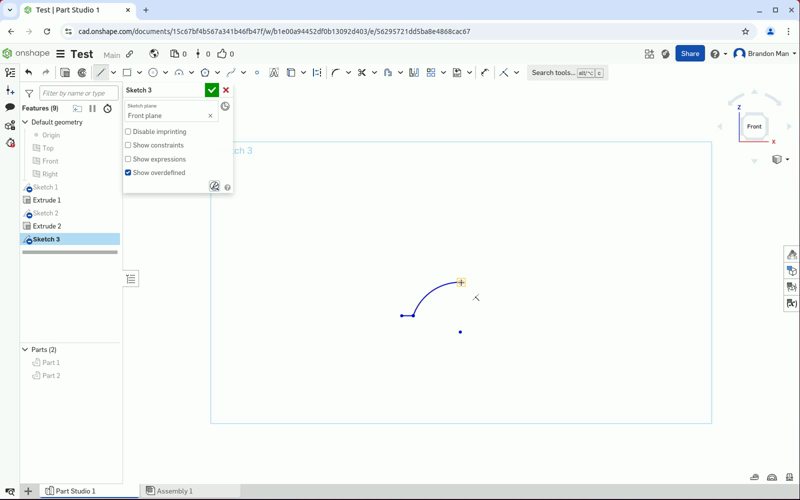
click(461, 282)
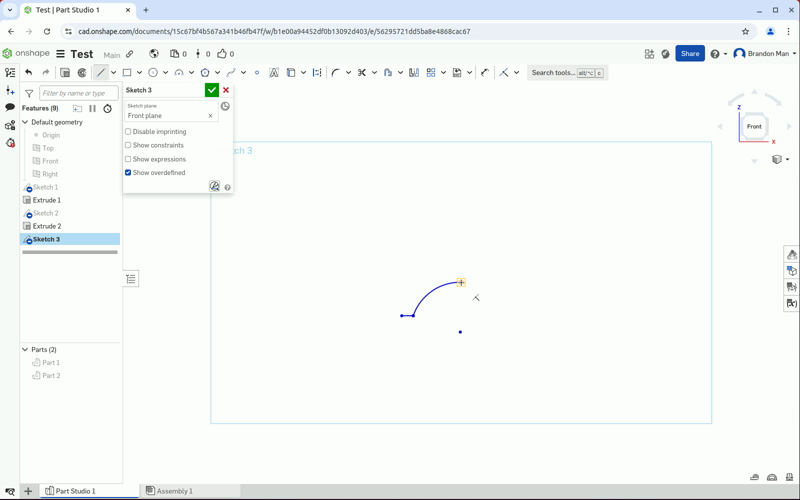
key_down(shift)
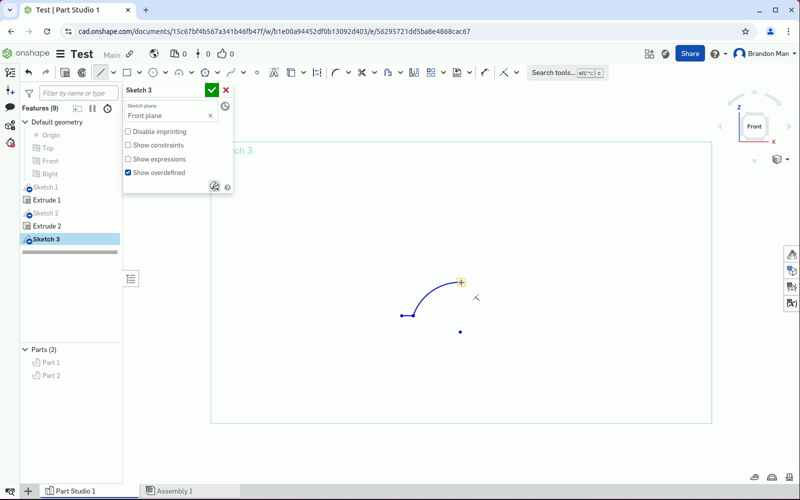
mouse_move(491, 282)
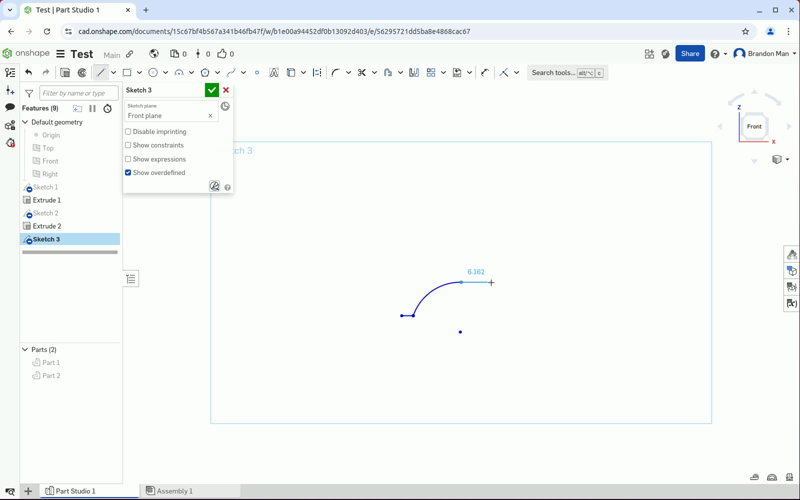
mouse_move(401, 282)
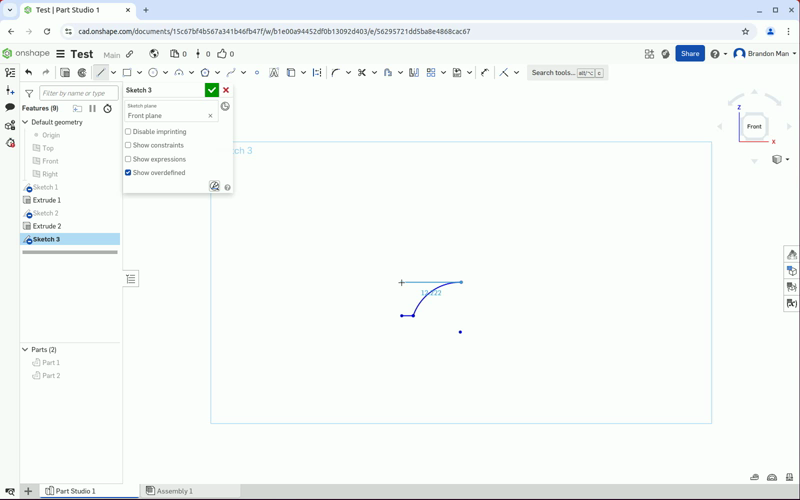
click(401, 282)
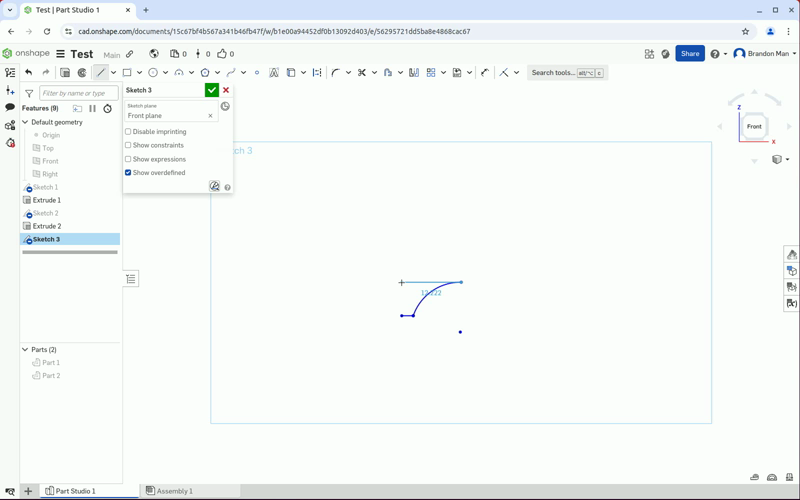
key_up(shift)
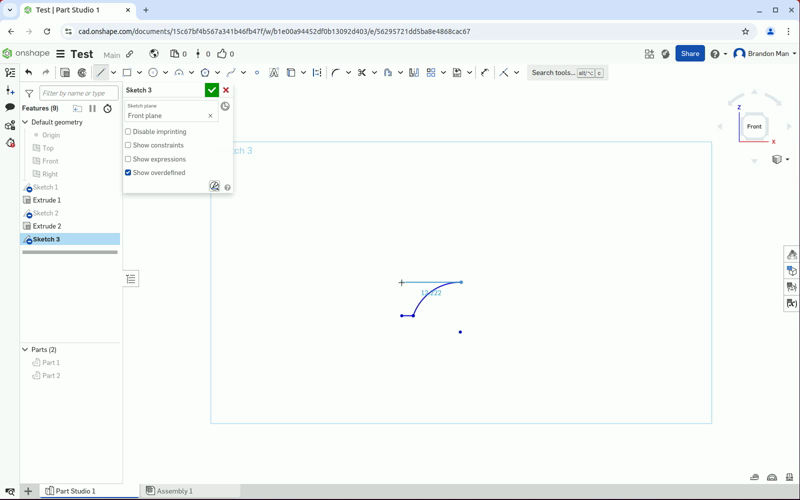
mouse_move(431, 282)
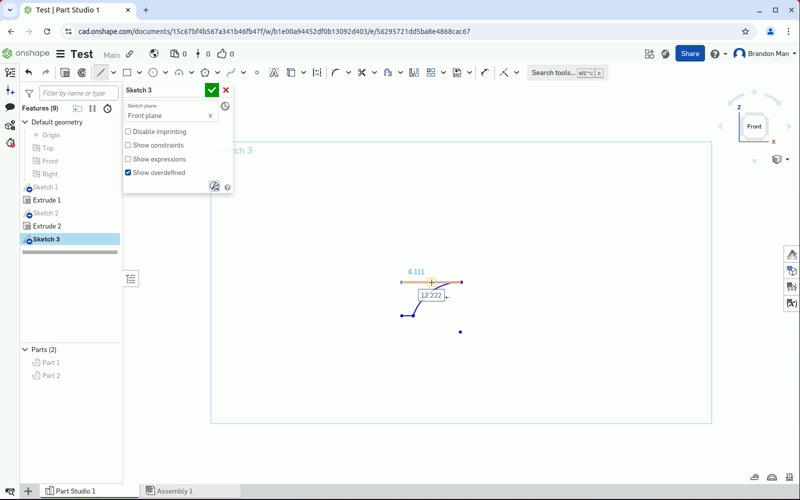
key_down(shift)
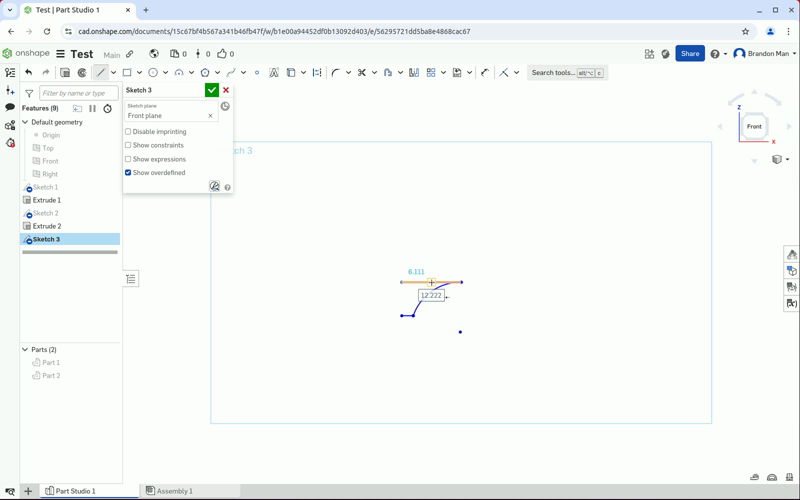
mouse_move(401, 315)
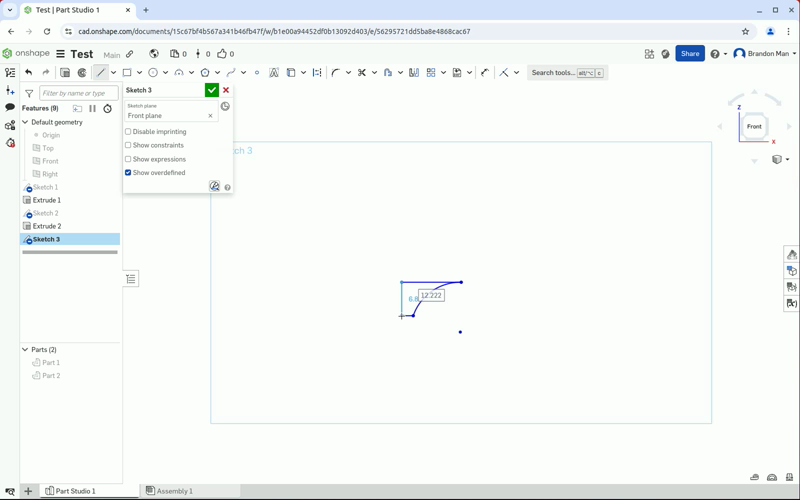
key_up(shift)
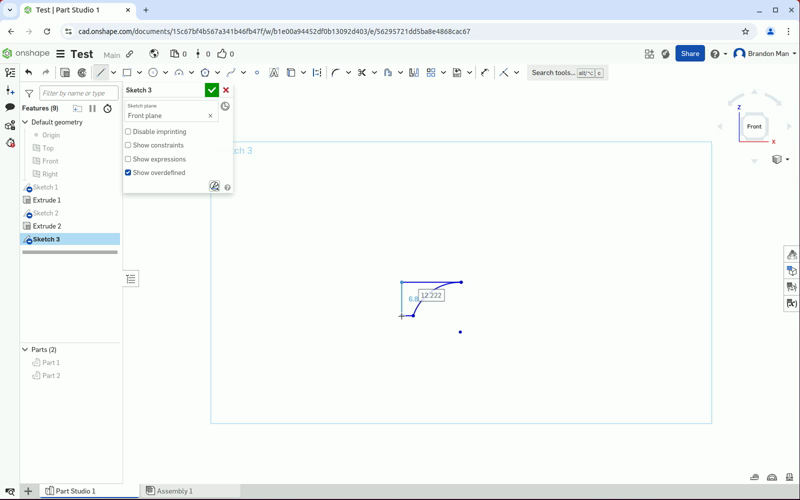
click(401, 315)
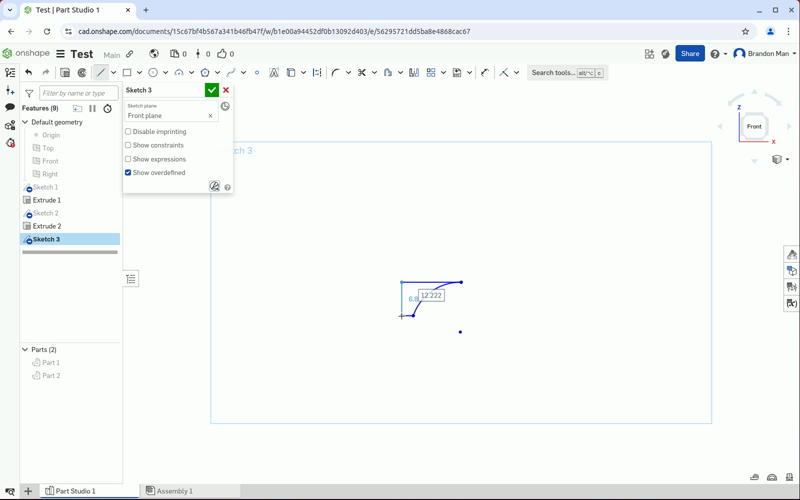
key(esc)
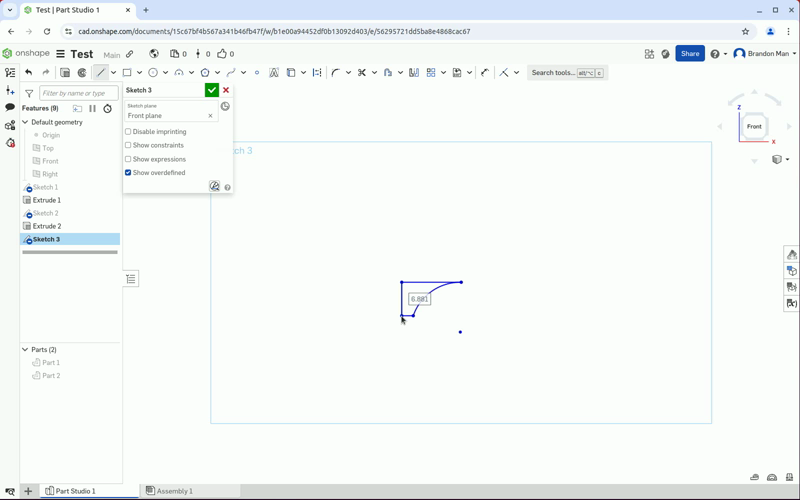
mouse_move(405, 301)
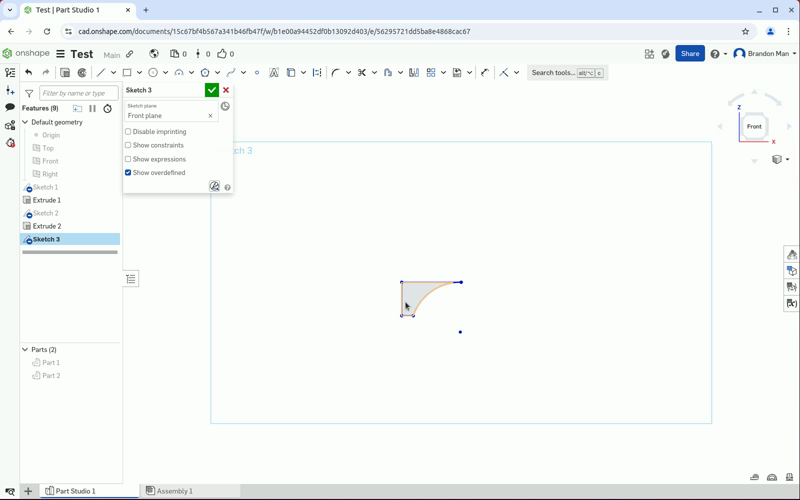
scroll(6)
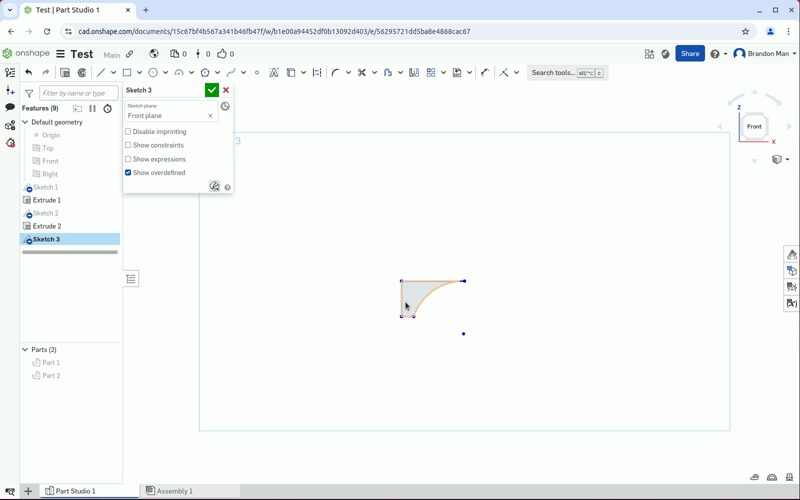
scroll(6)
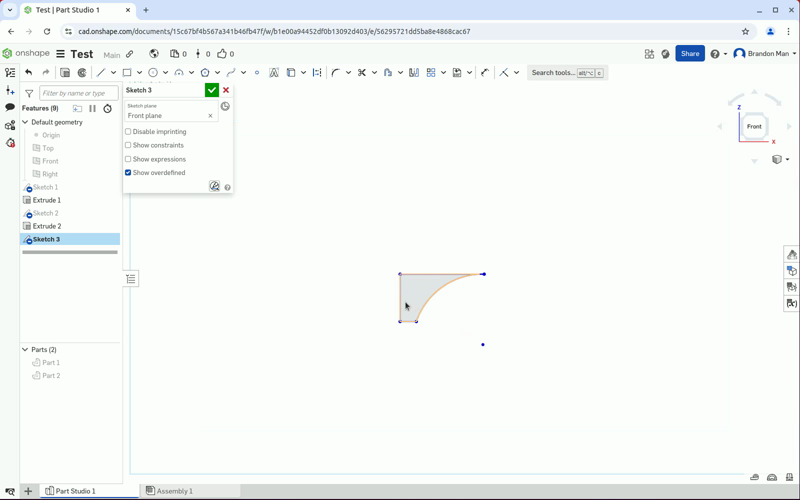
scroll(6)
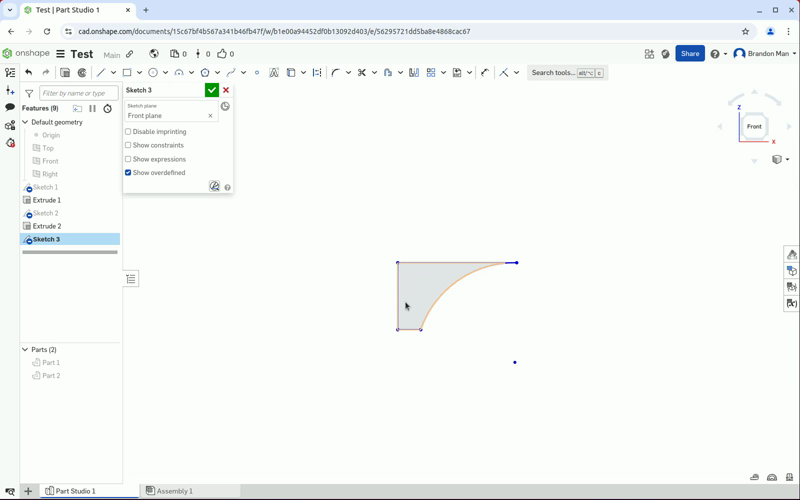
scroll(6)
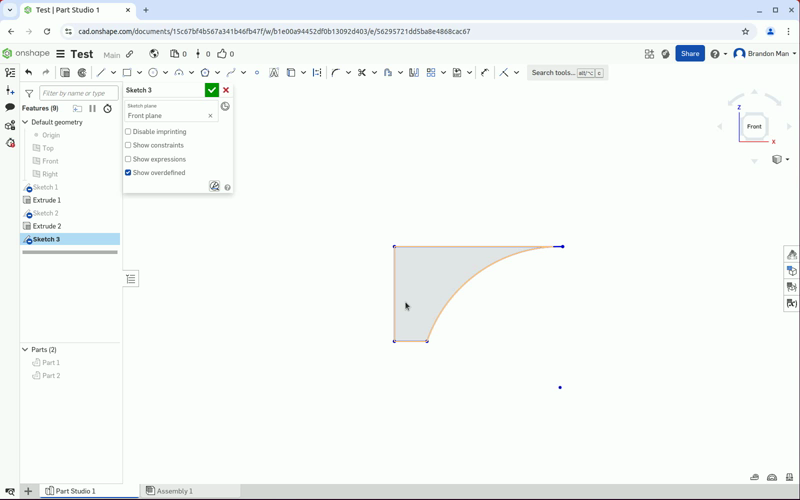
scroll(6)
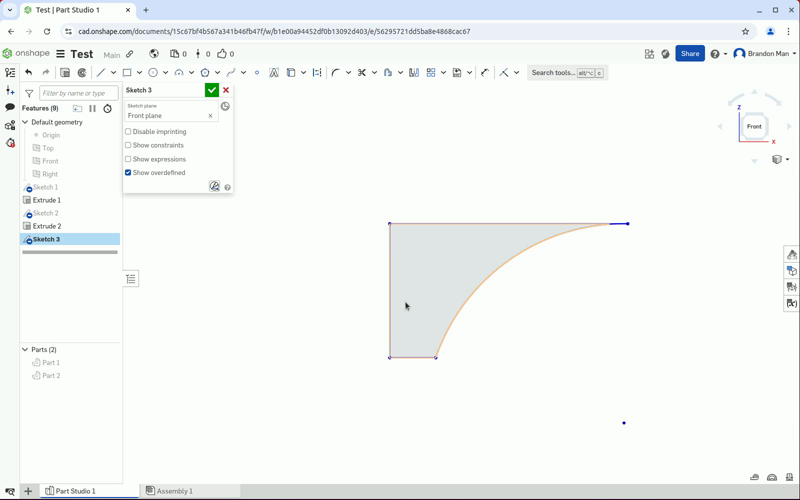
scroll(6)
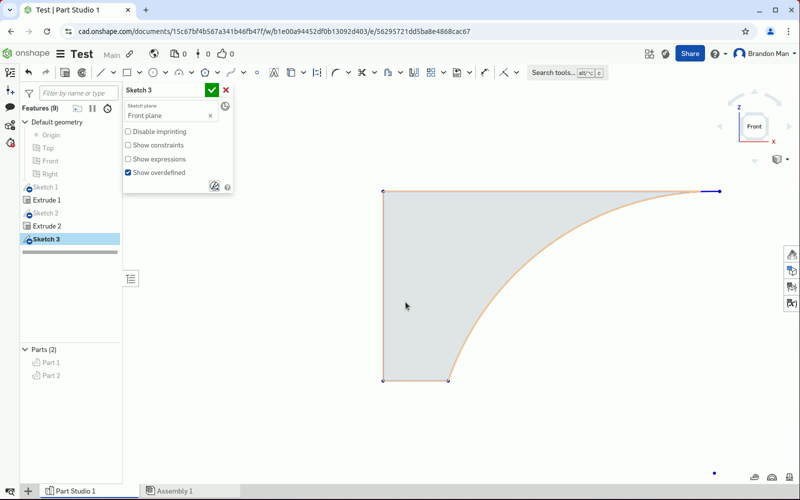
scroll(6)
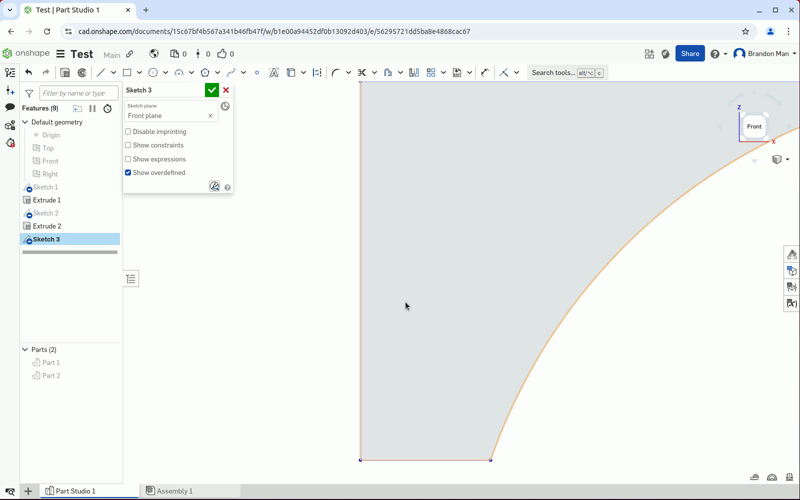
click(405, 301)
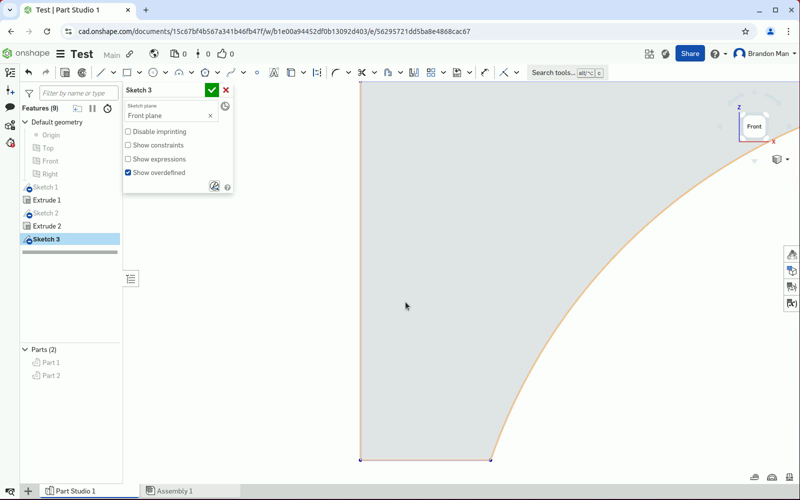
scroll(-6)
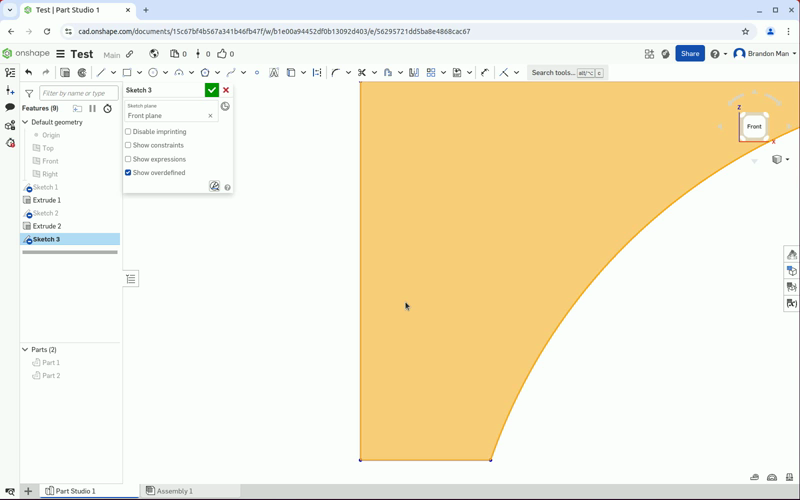
scroll(-6)
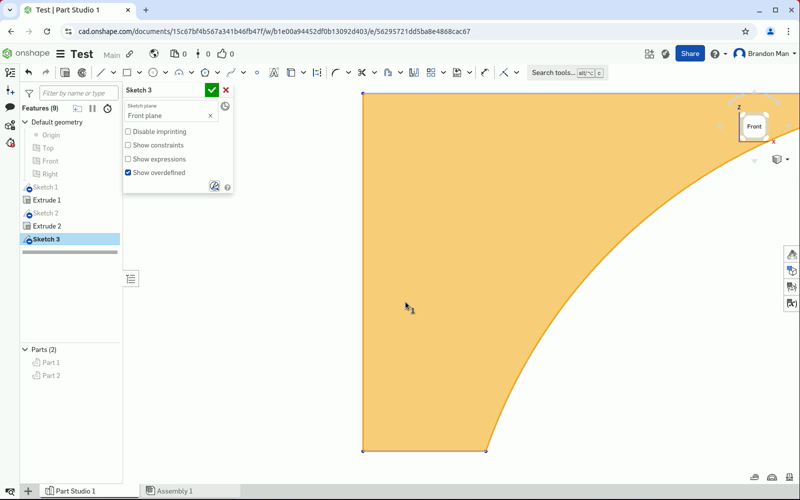
scroll(-6)
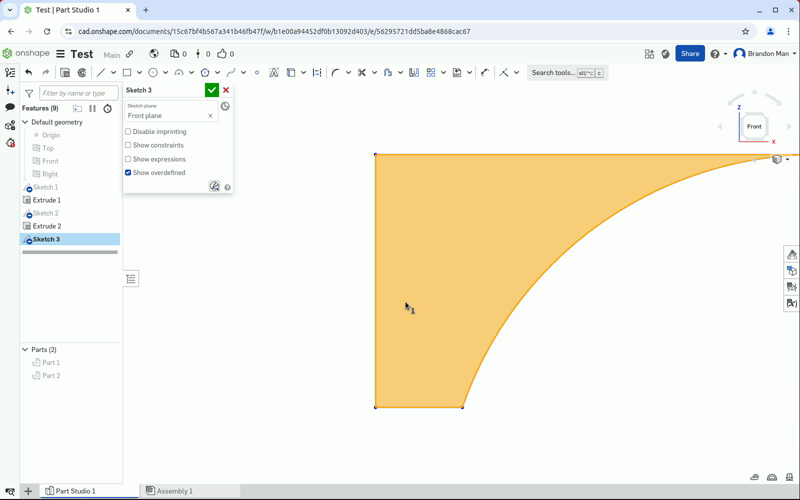
scroll(-6)
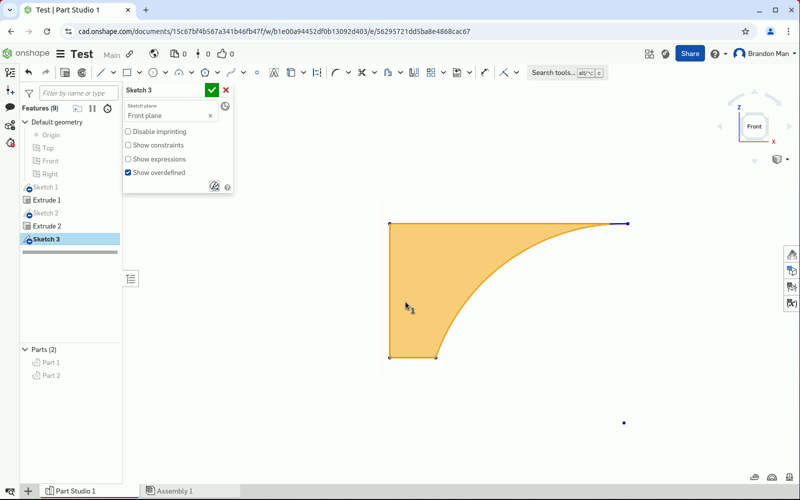
scroll(-6)
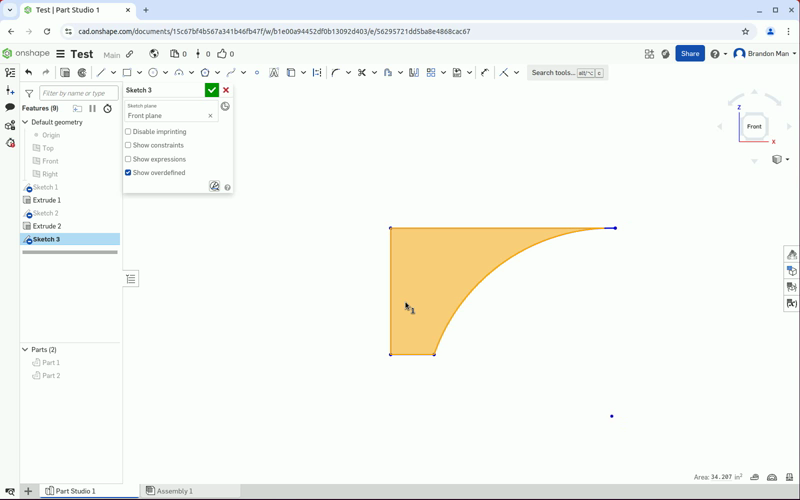
scroll(-6)
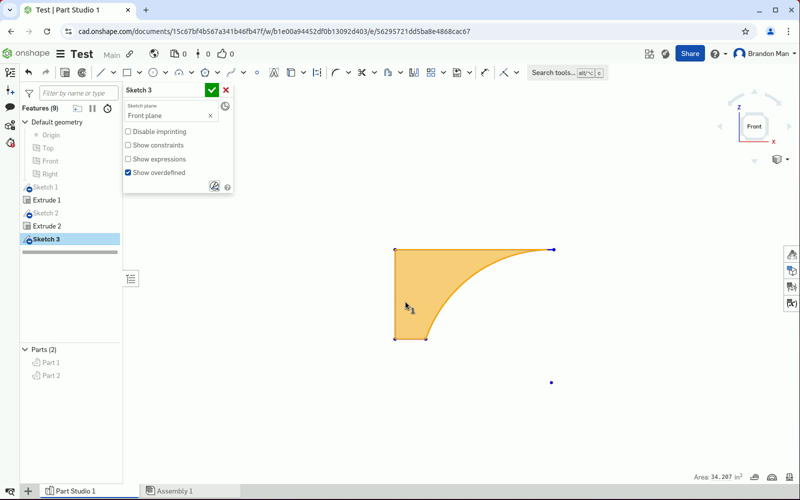
scroll(-6)
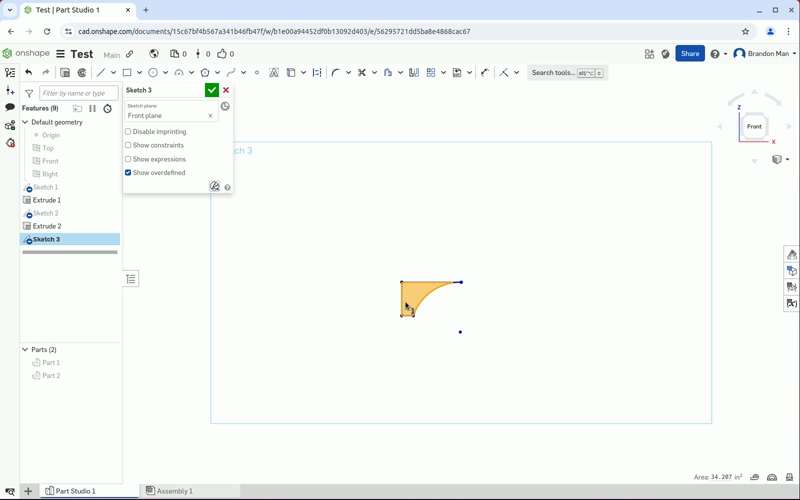
mouse_move(73, 352)
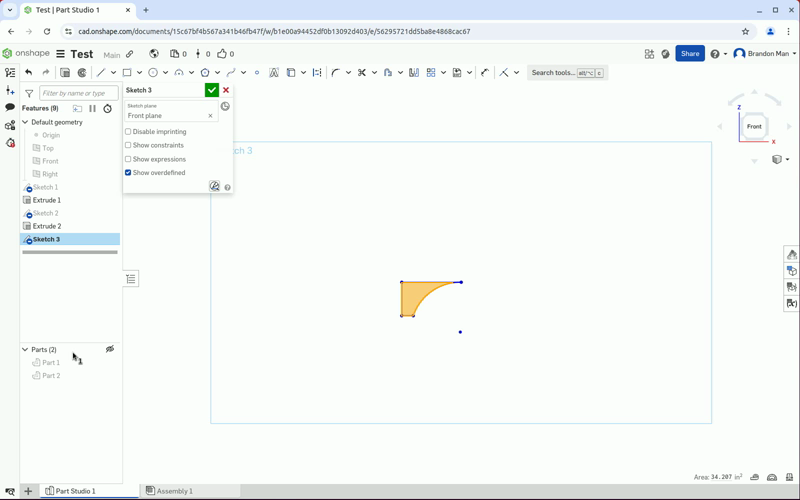
key(shift+y)
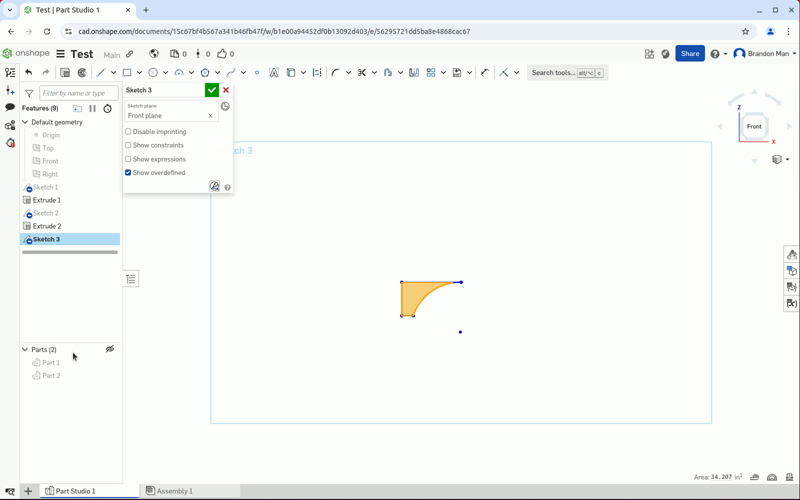
key(shift+e)
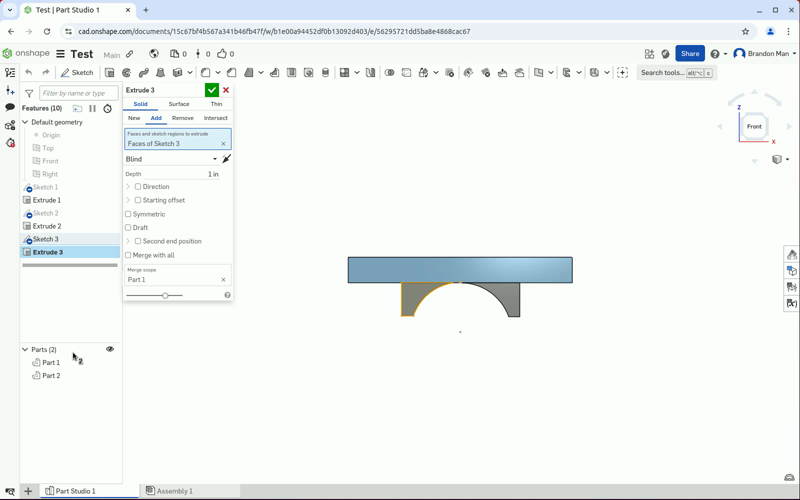
mouse_move(143, 106)
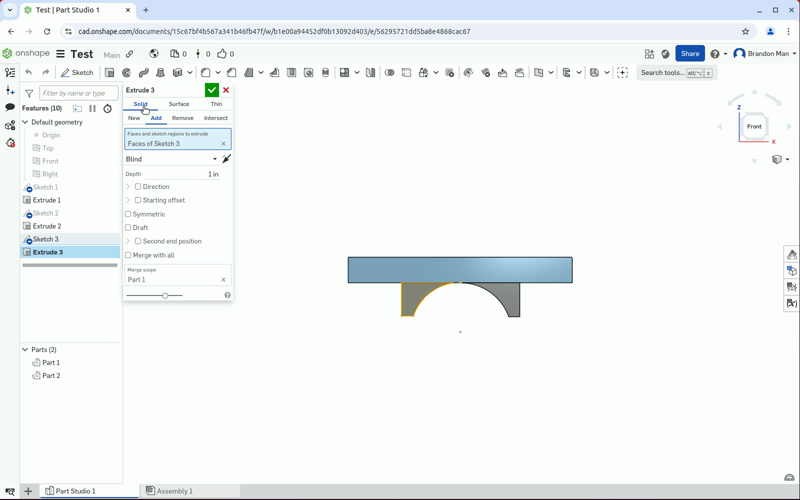
click(143, 106)
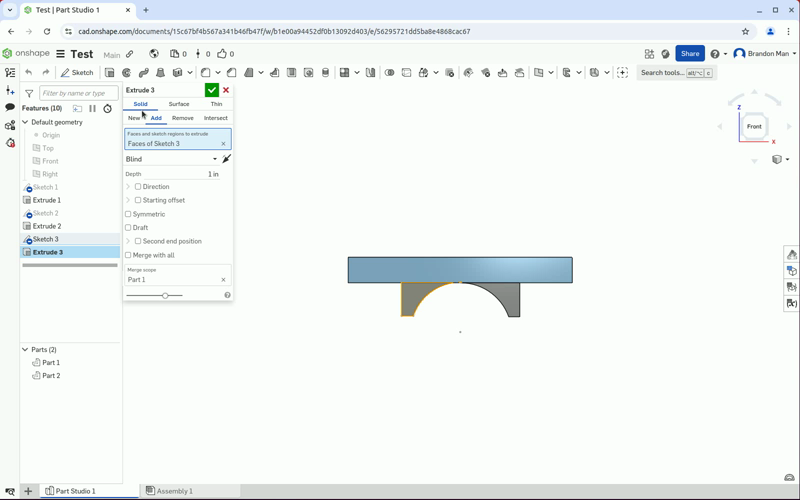
mouse_move(137, 120)
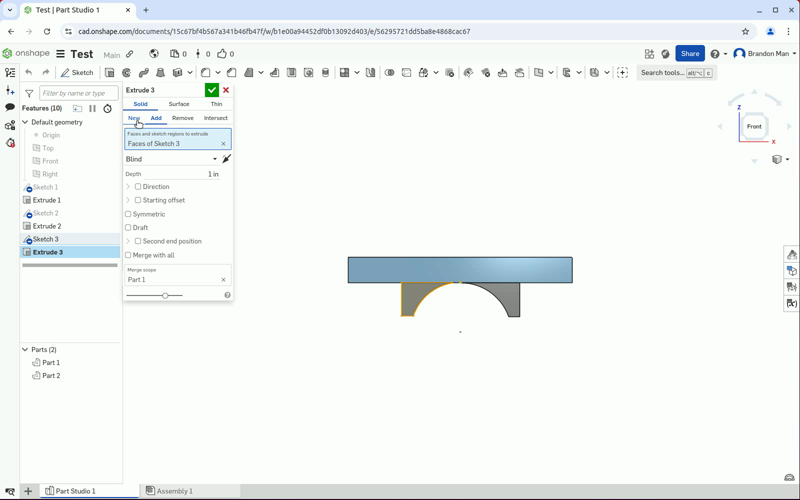
click(137, 120)
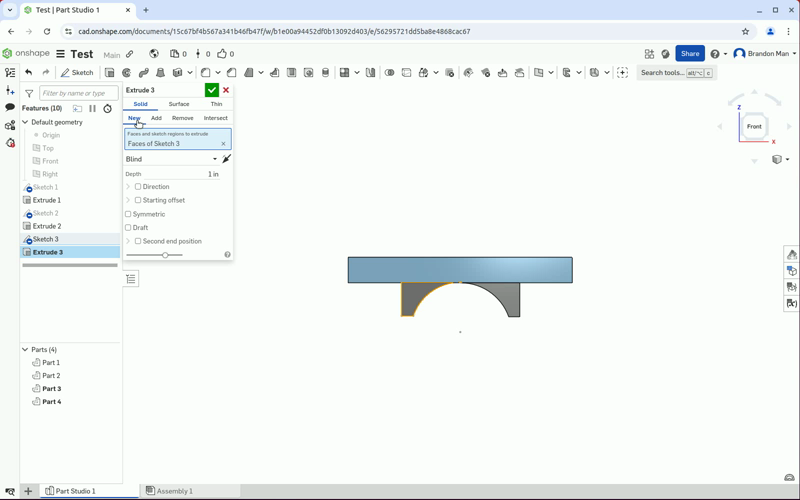
key(tab, 4)
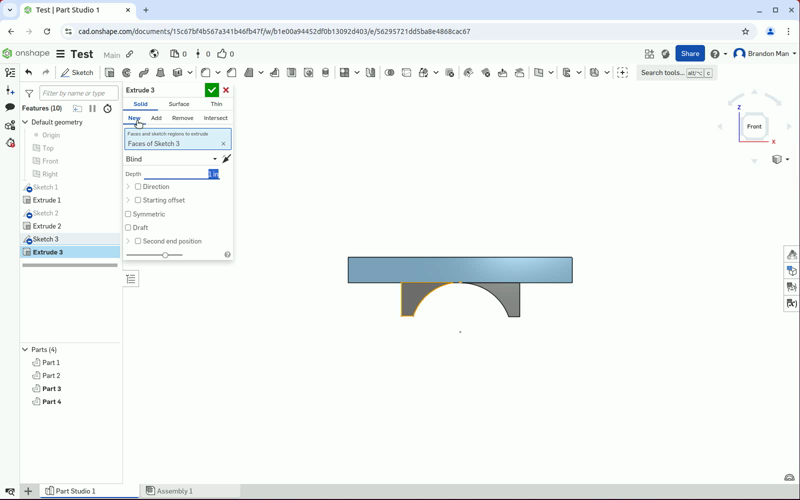
text(19.738)
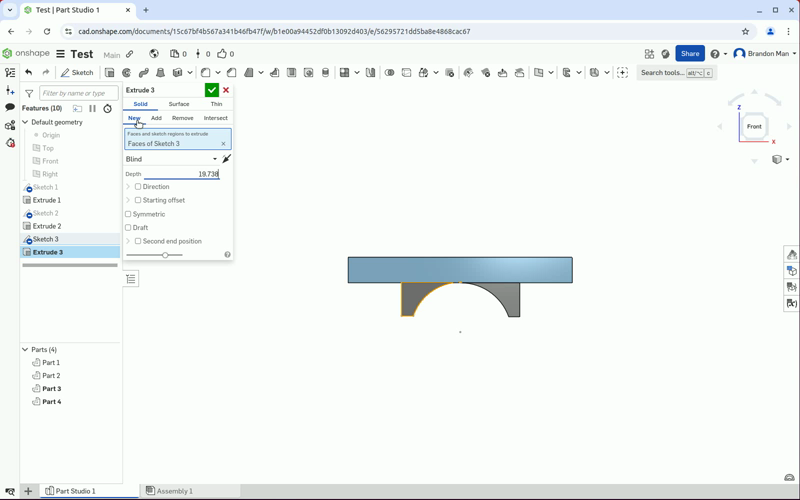
key(tab, 3)
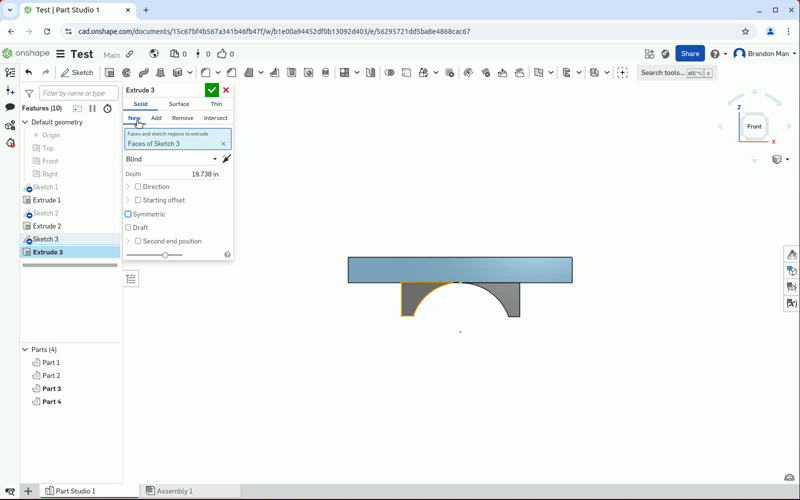
key(space)
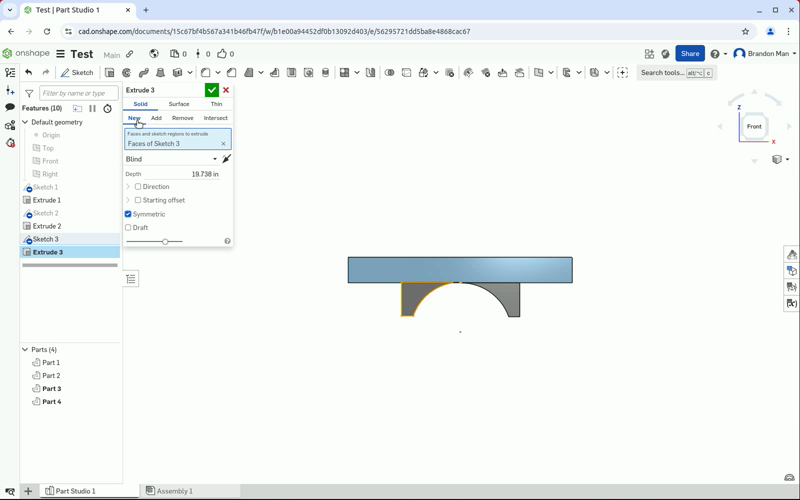
key(enter)
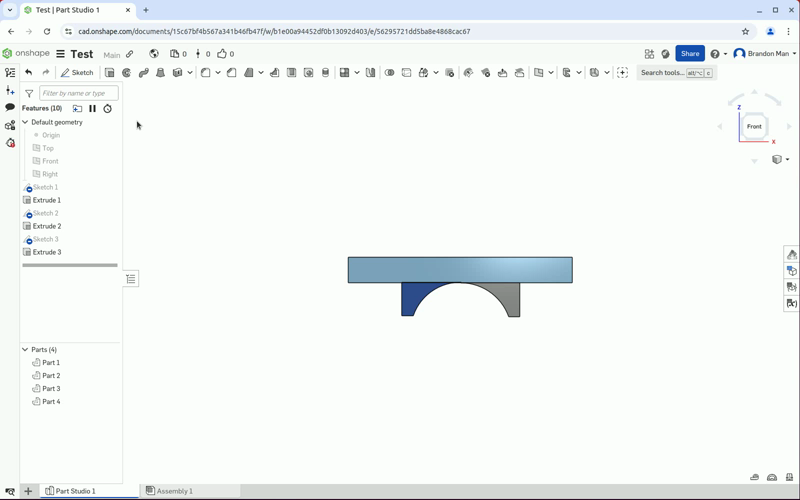
key(shift+h)
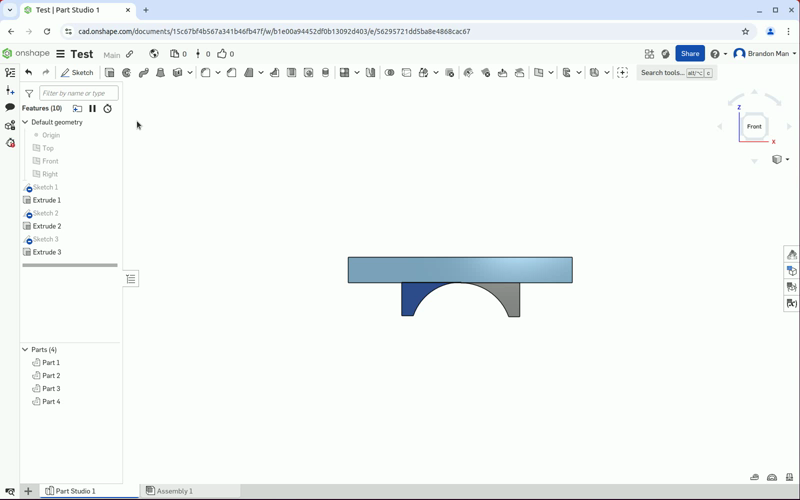
key(shift+h)
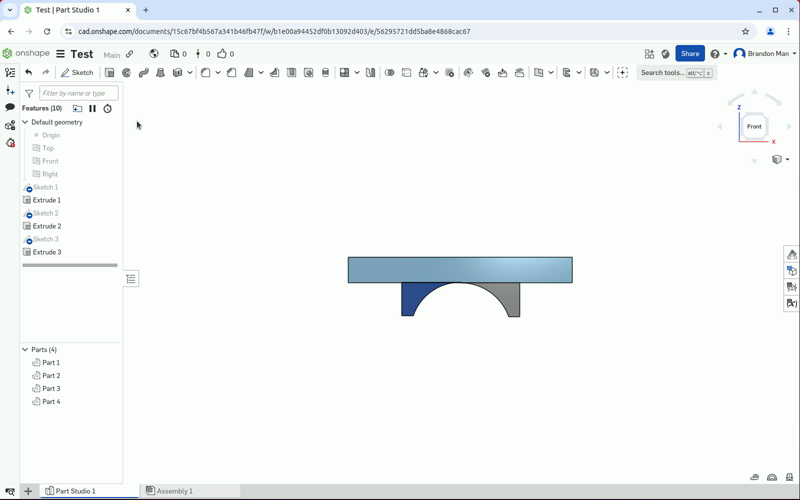
mouse_move(73, 189)
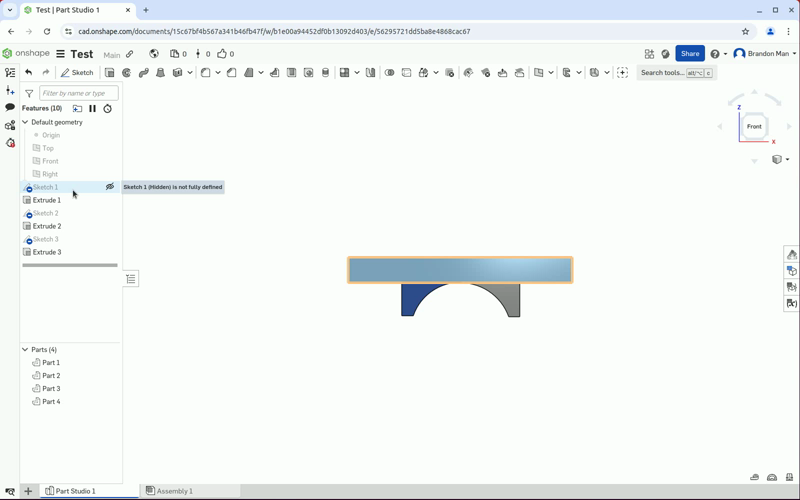
click(73, 189)
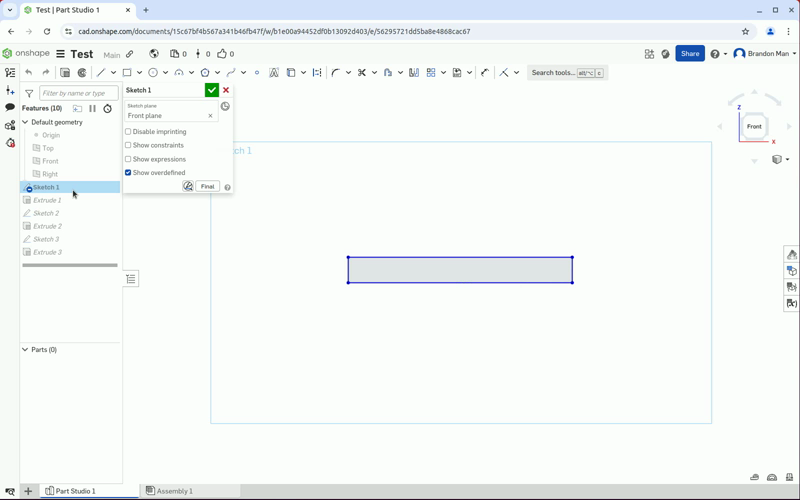
mouse_move(229, 92)
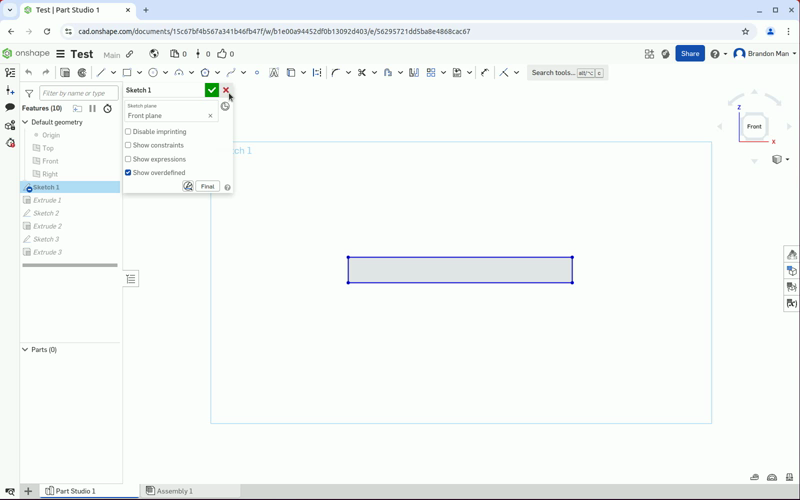
click(229, 92)
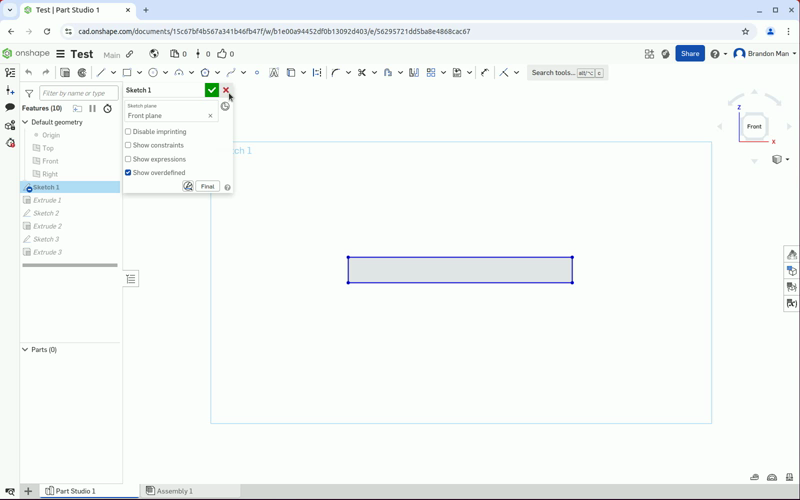
key(shift+s)
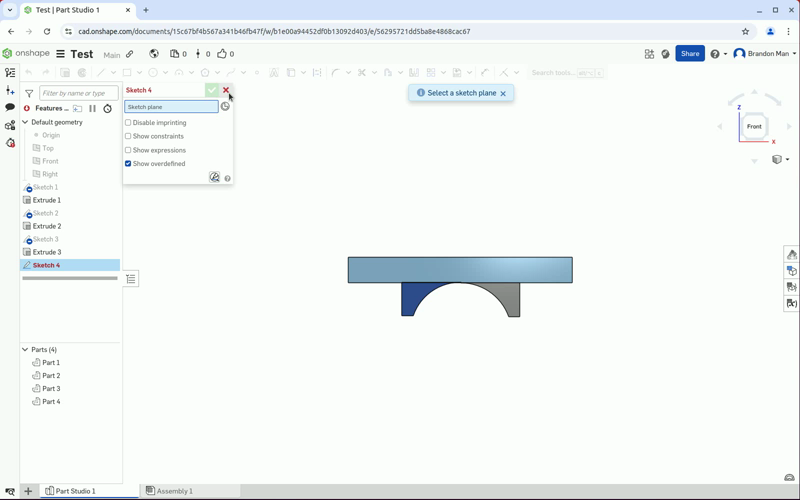
mouse_move(73, 163)
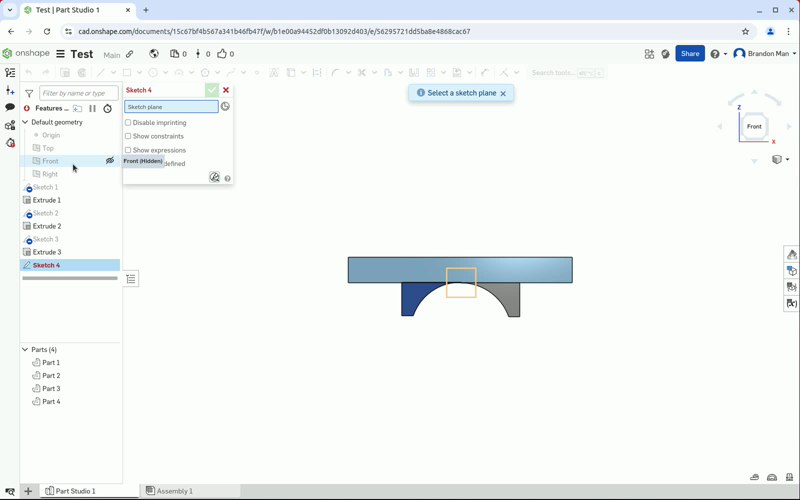
click(73, 163)
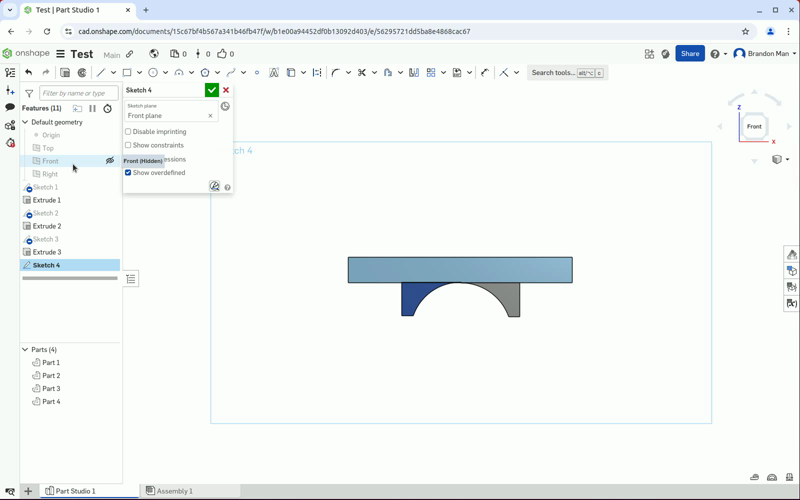
mouse_move(73, 352)
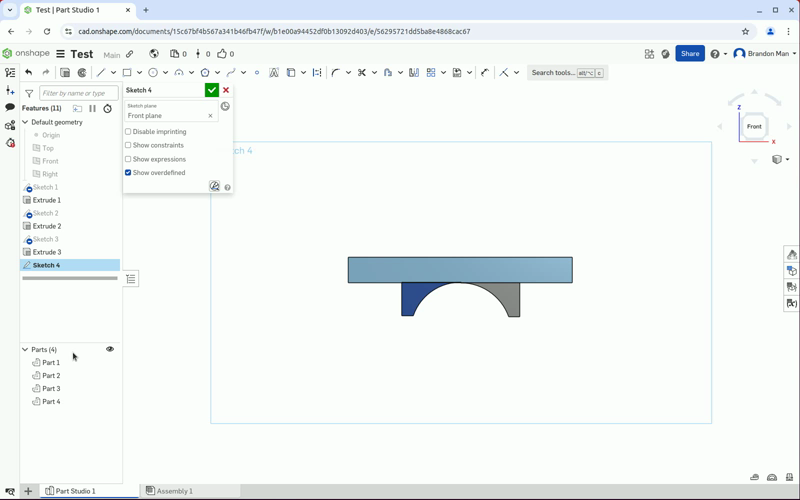
key(y)
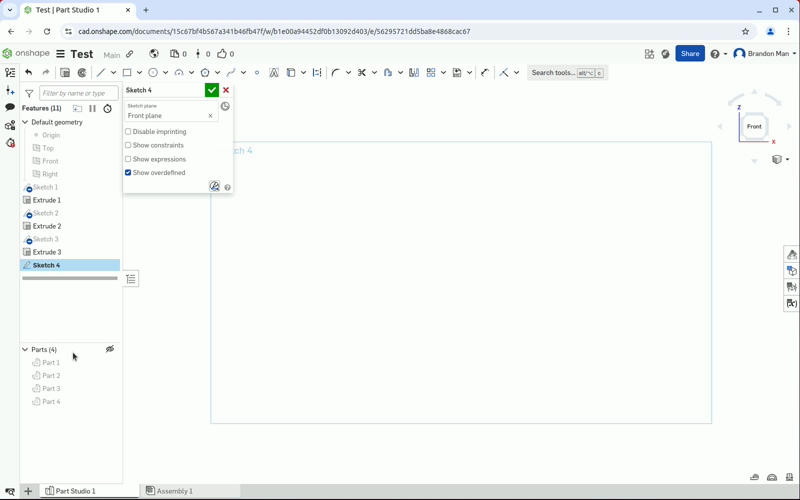
key(l)
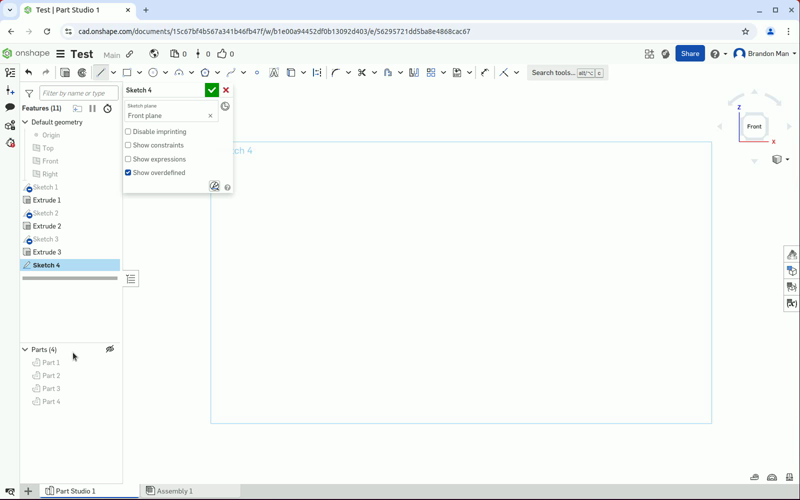
key_down(shift)
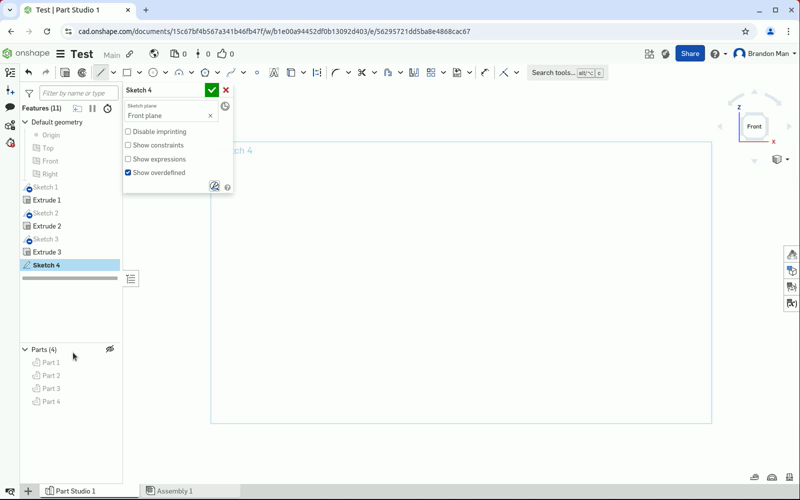
mouse_move(395, 258)
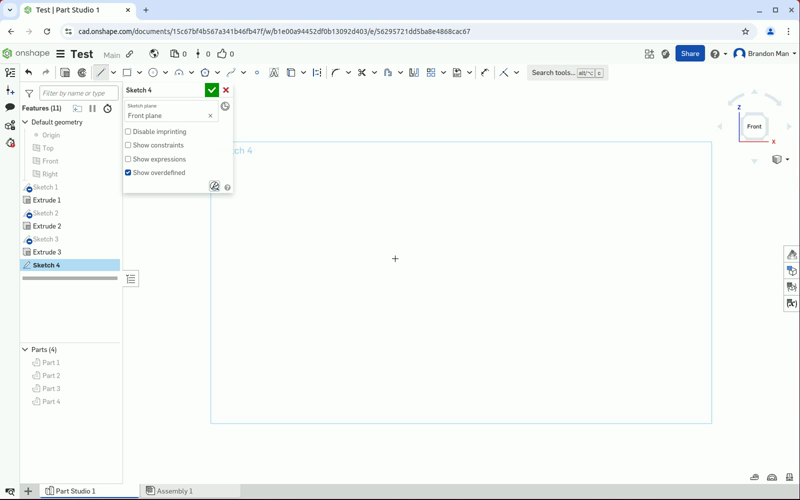
click(395, 258)
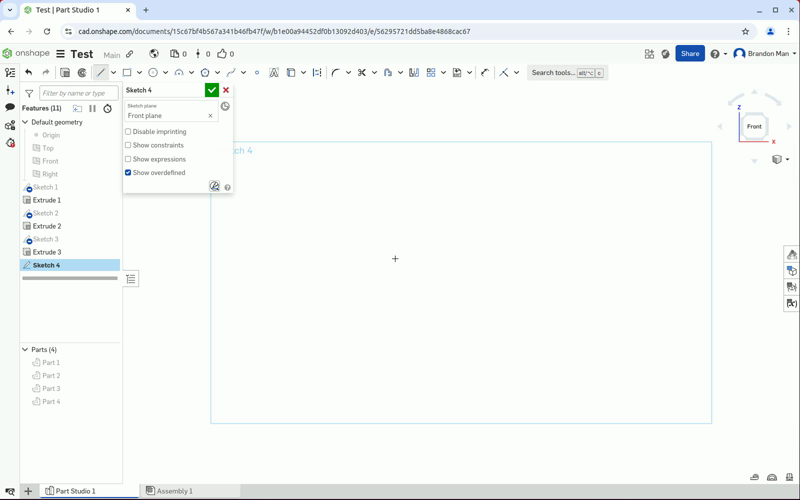
key_up(shift)
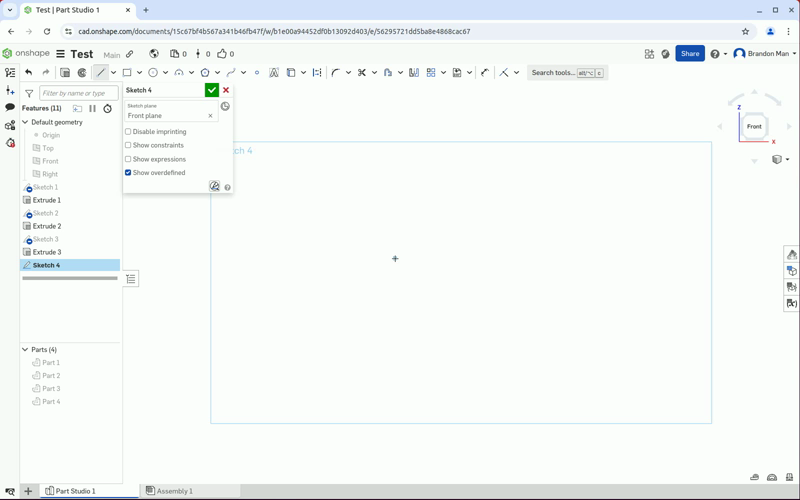
key_down(shift)
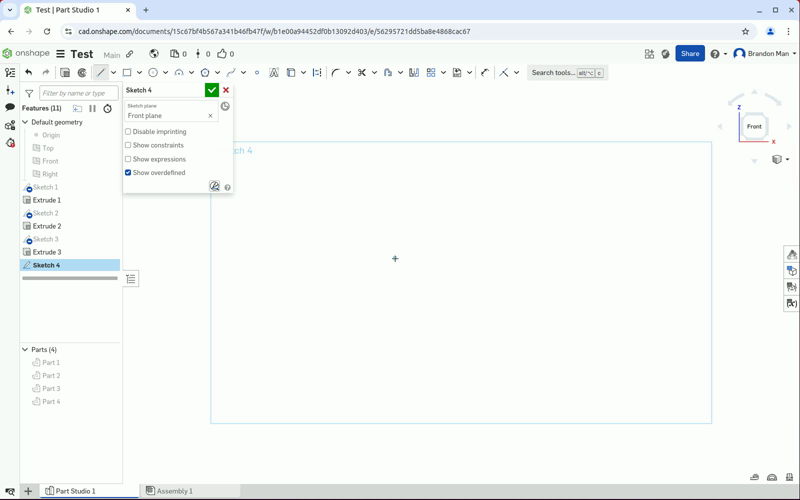
mouse_move(527, 258)
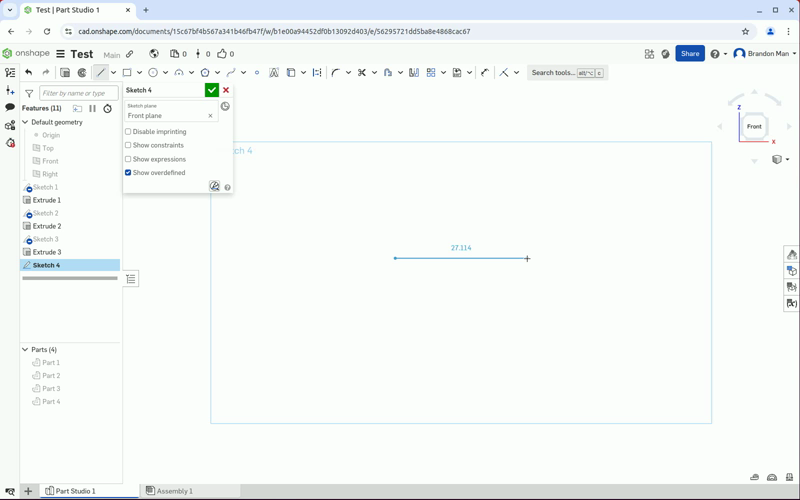
click(527, 258)
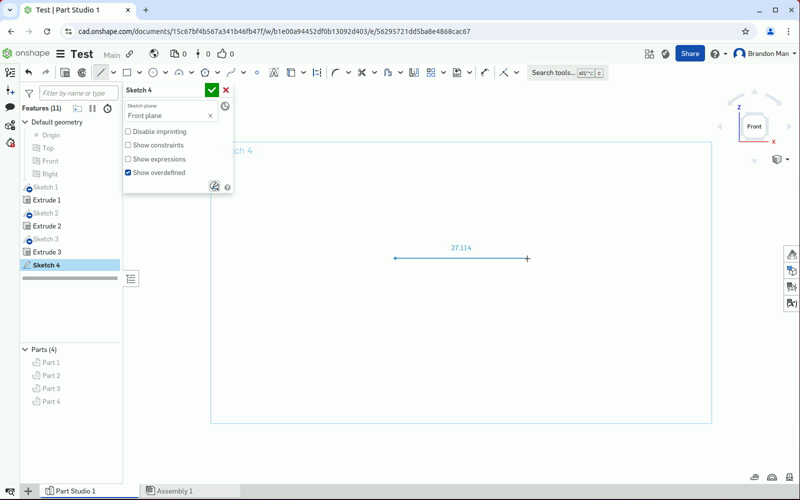
key_up(shift)
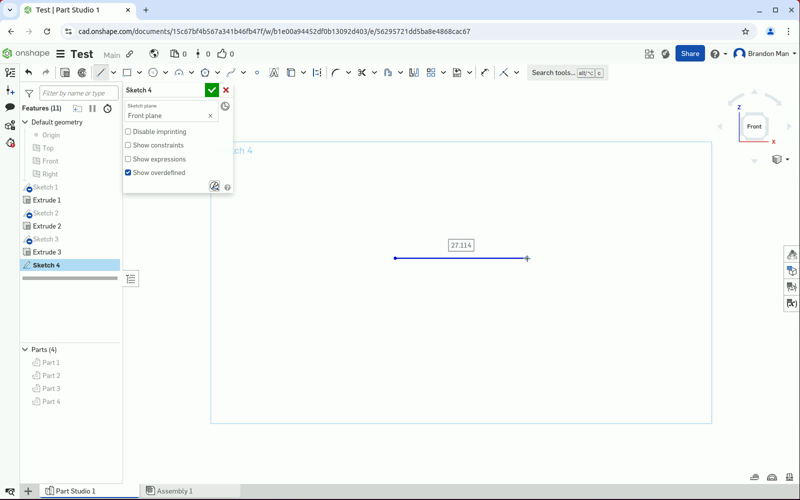
key(esc)
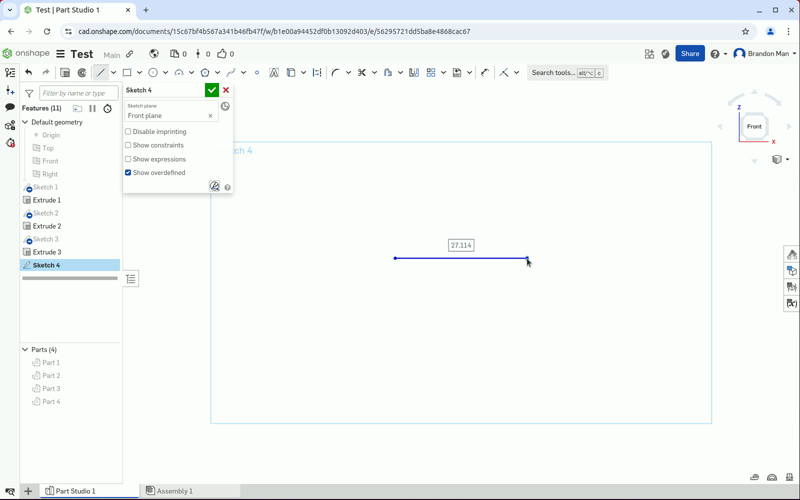
key(a)
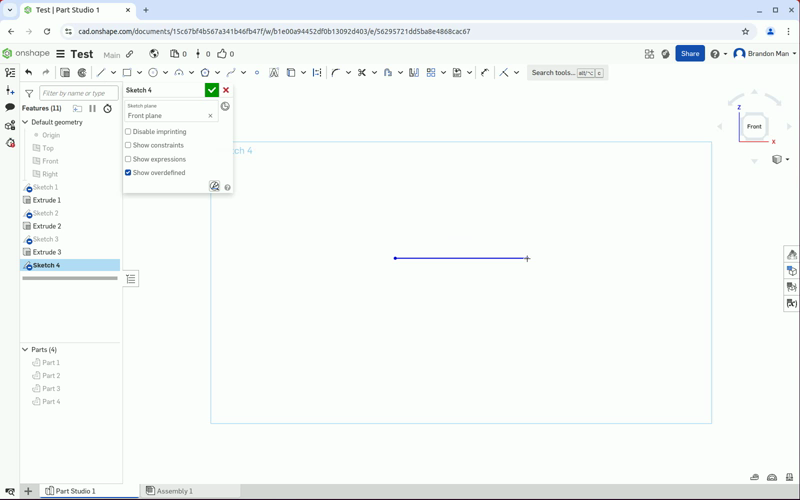
mouse_move(527, 258)
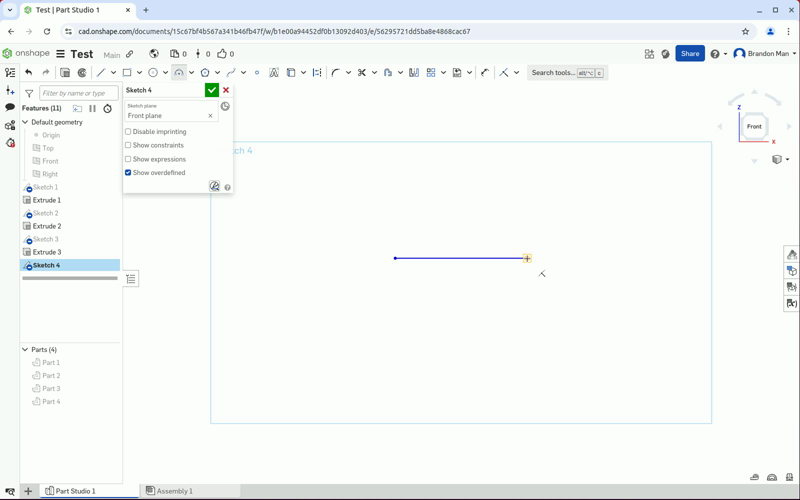
click(527, 258)
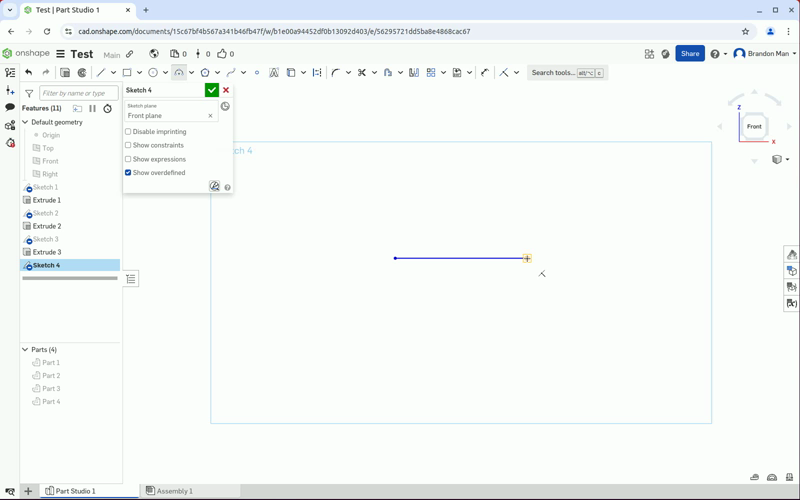
mouse_move(395, 258)
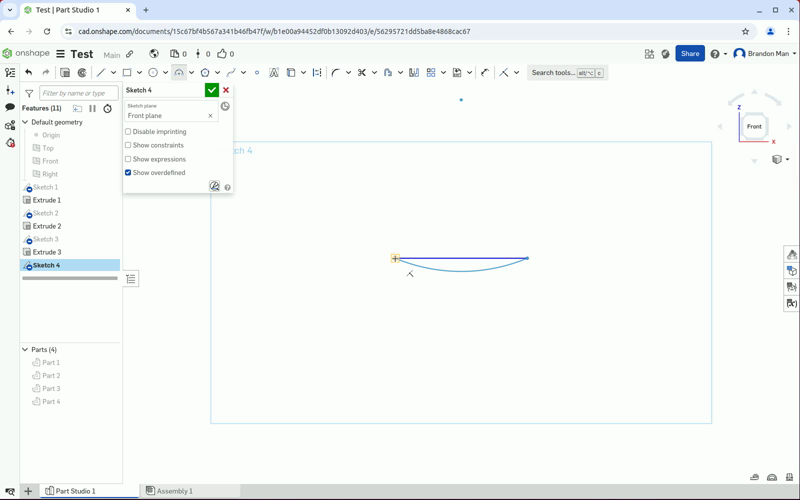
click(395, 258)
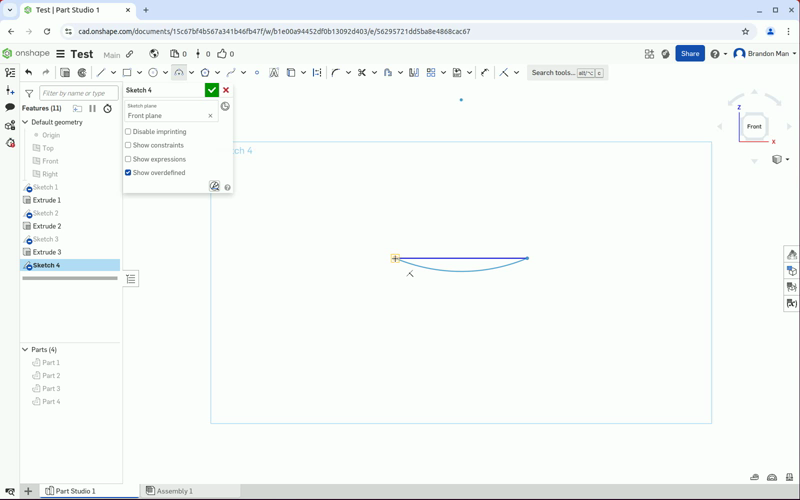
key_down(shift)
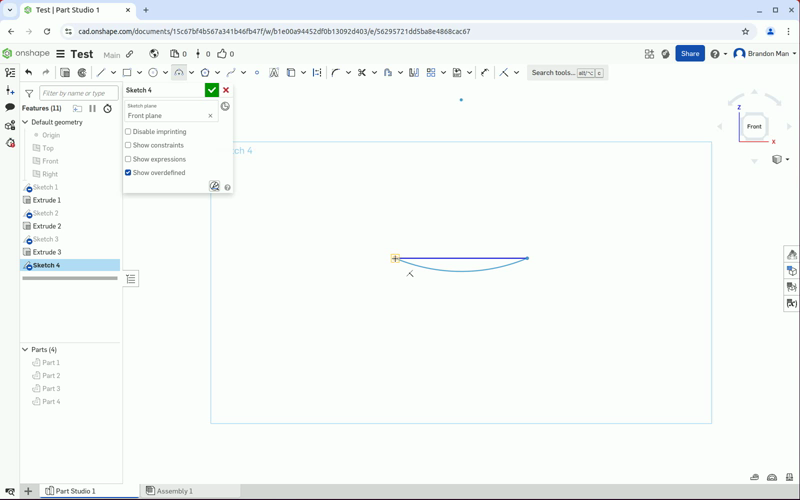
mouse_move(461, 233)
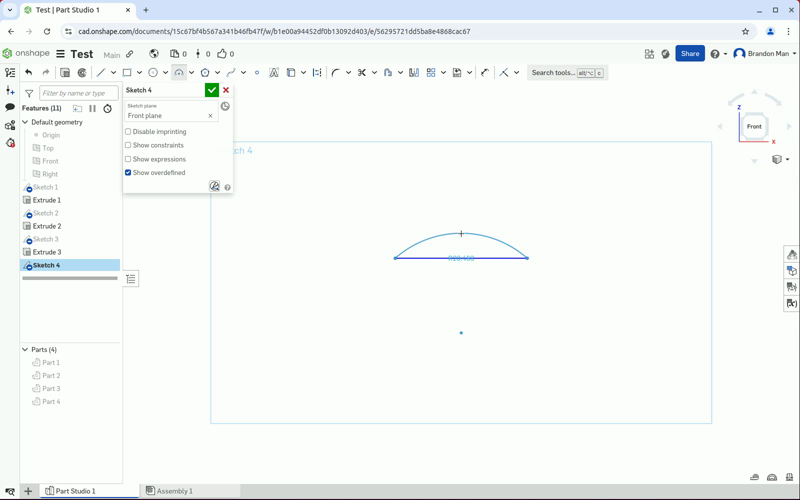
click(461, 233)
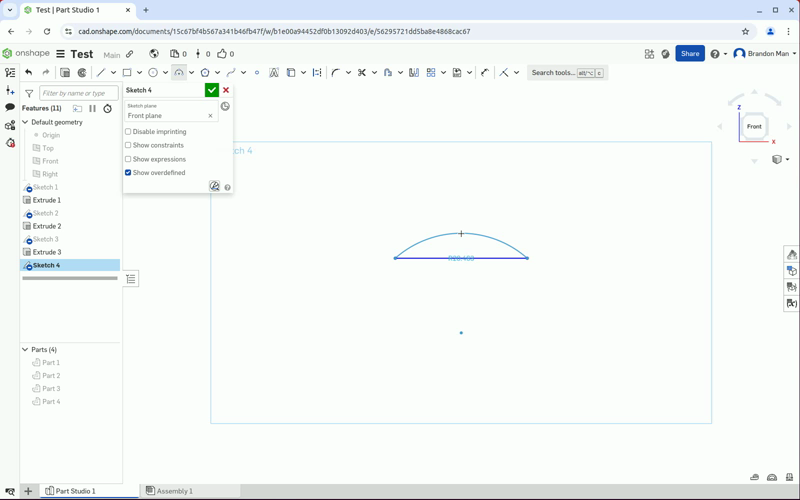
key_up(shift)
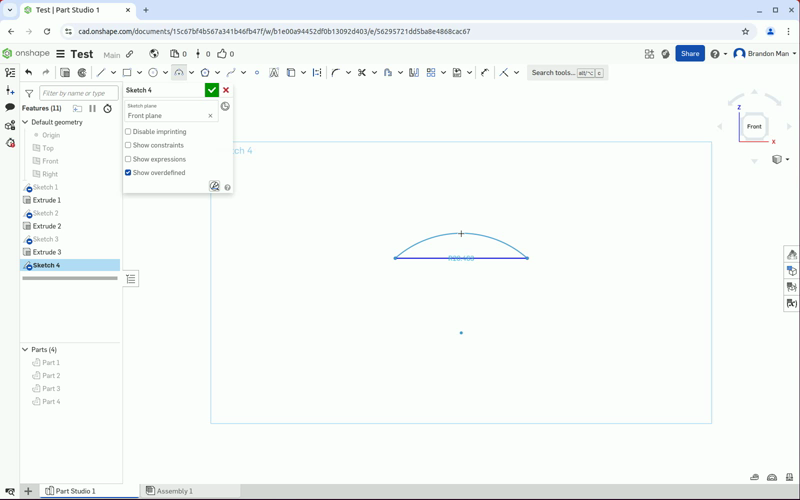
key(esc)
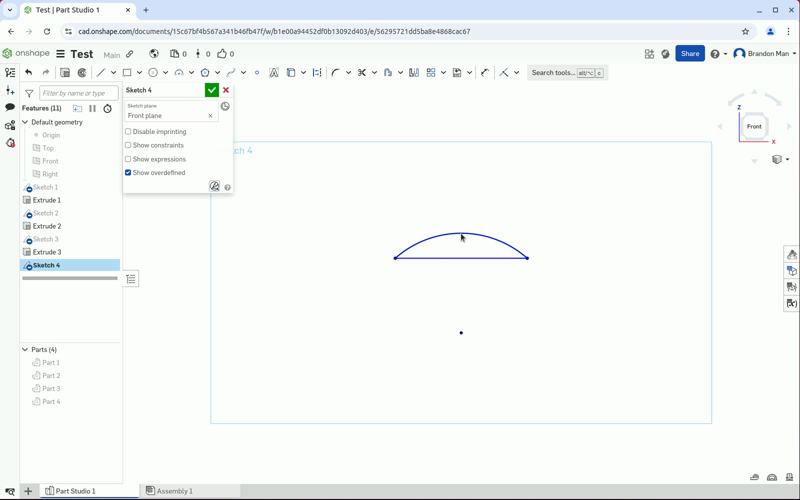
mouse_move(462, 235)
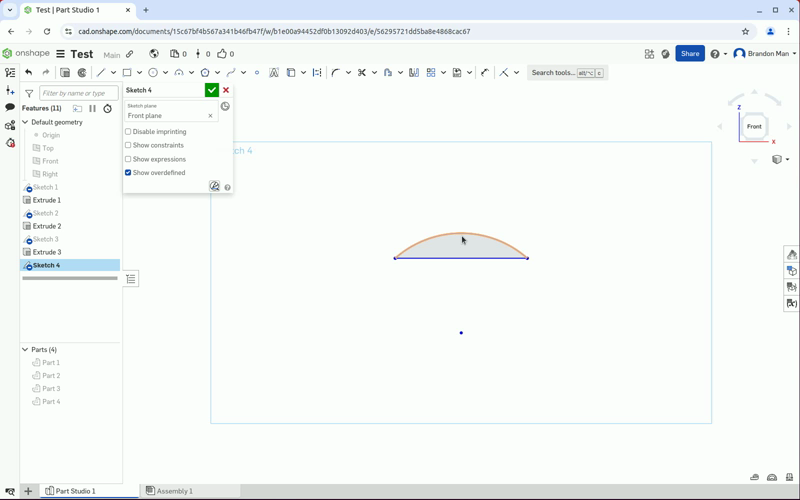
click(462, 235)
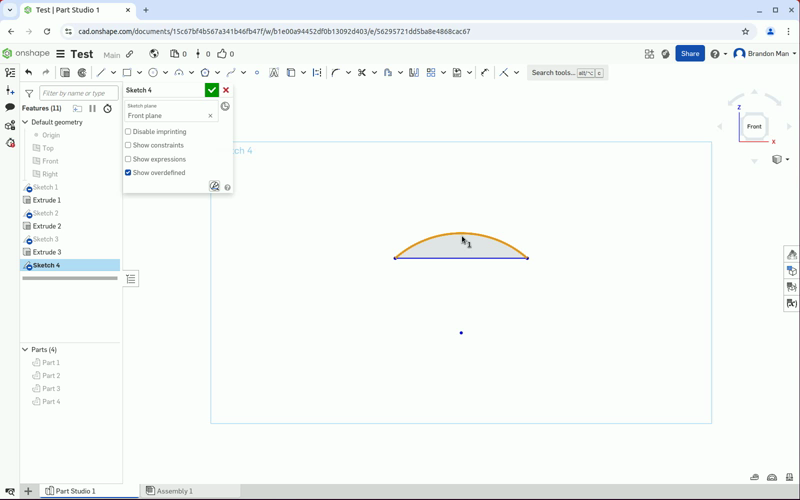
mouse_move(73, 352)
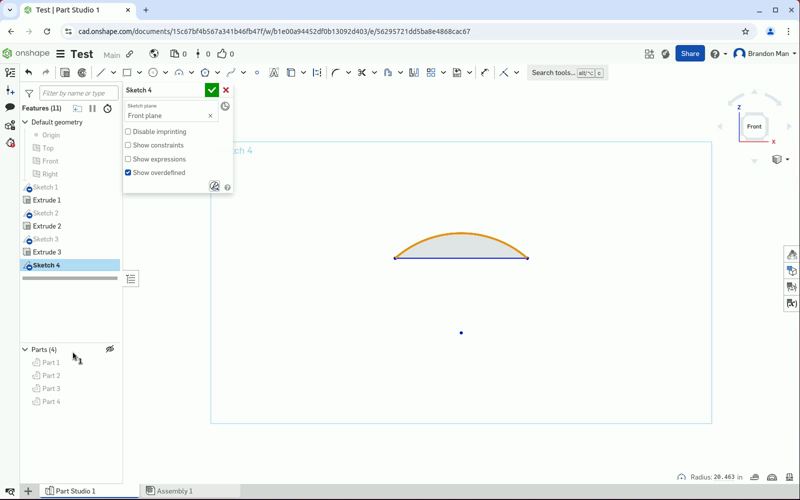
key(shift+y)
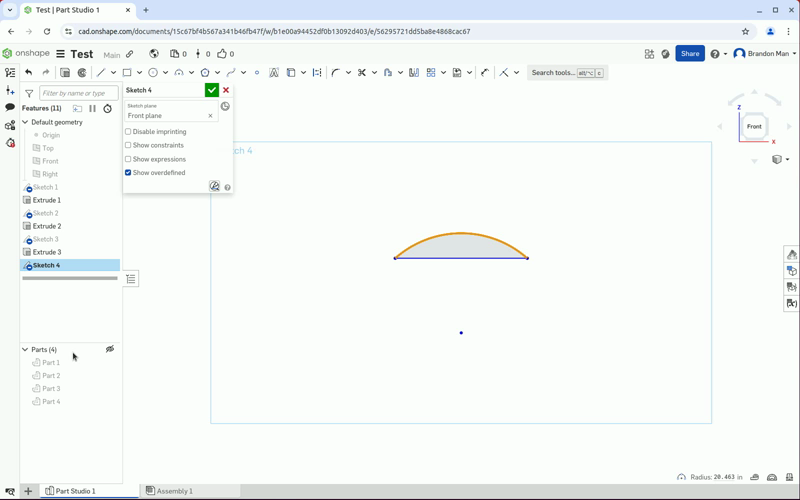
key(shift+e)
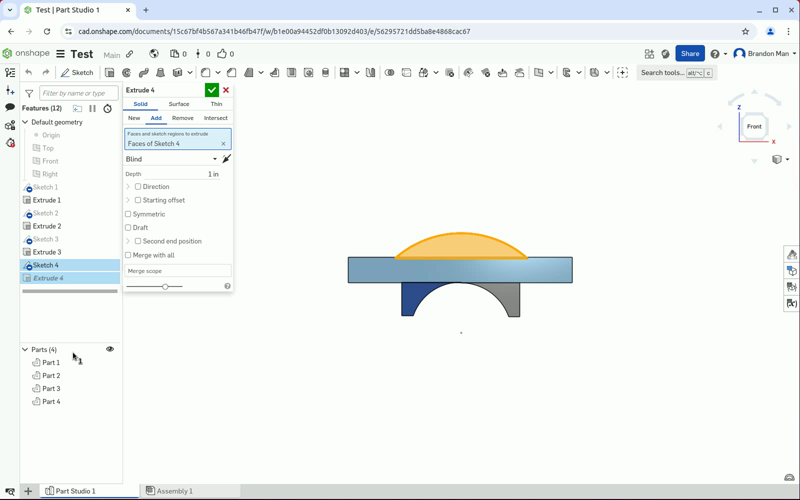
mouse_move(143, 106)
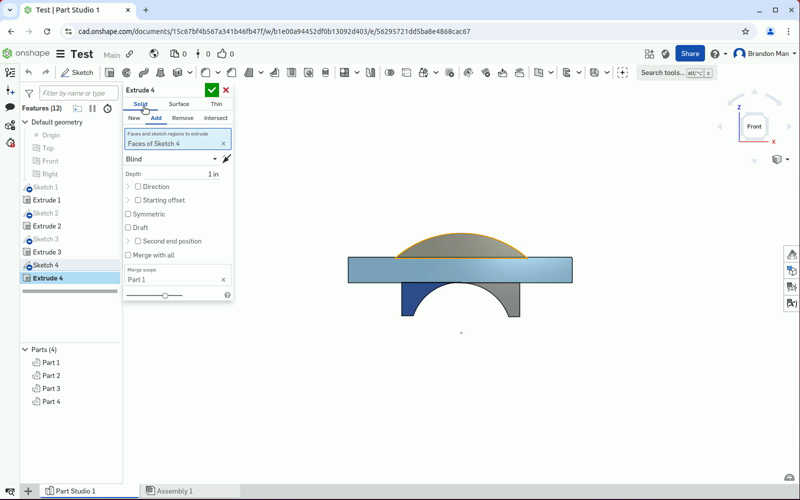
click(143, 106)
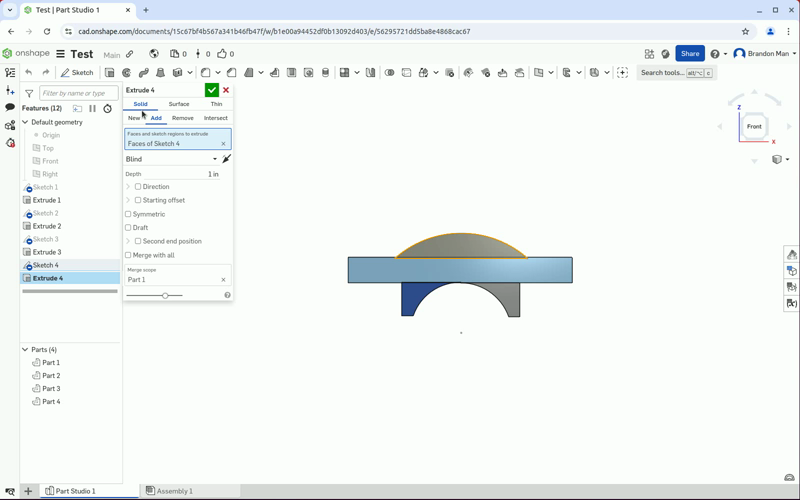
mouse_move(137, 120)
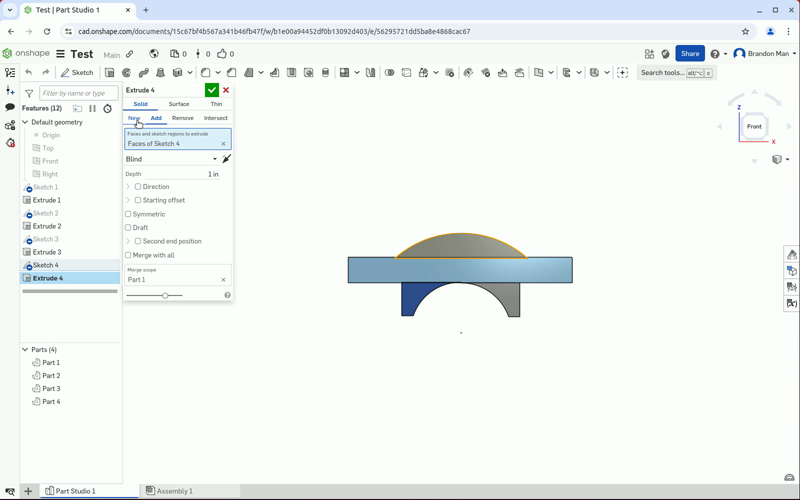
click(137, 120)
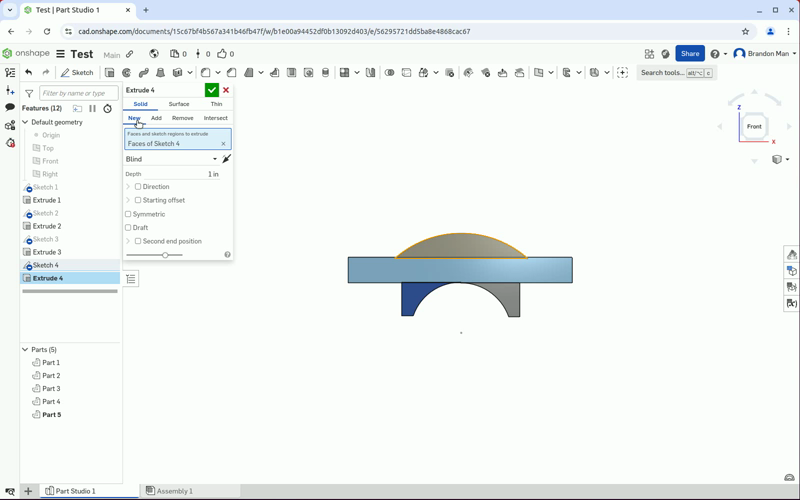
key(tab, 4)
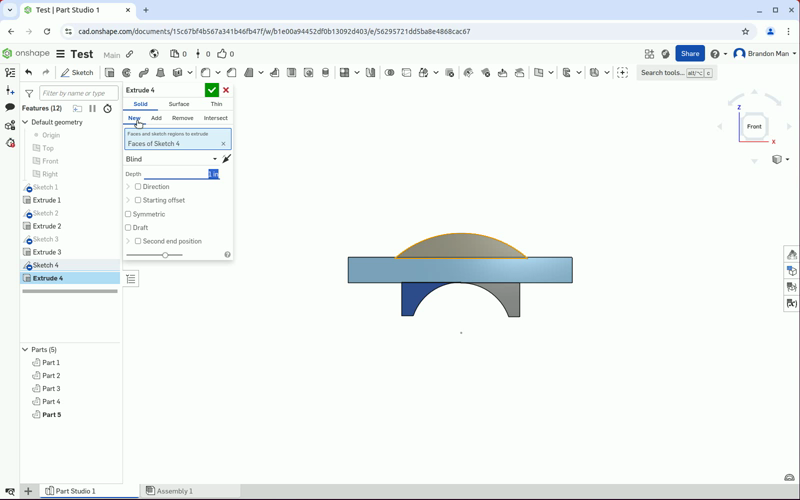
text(19.738)
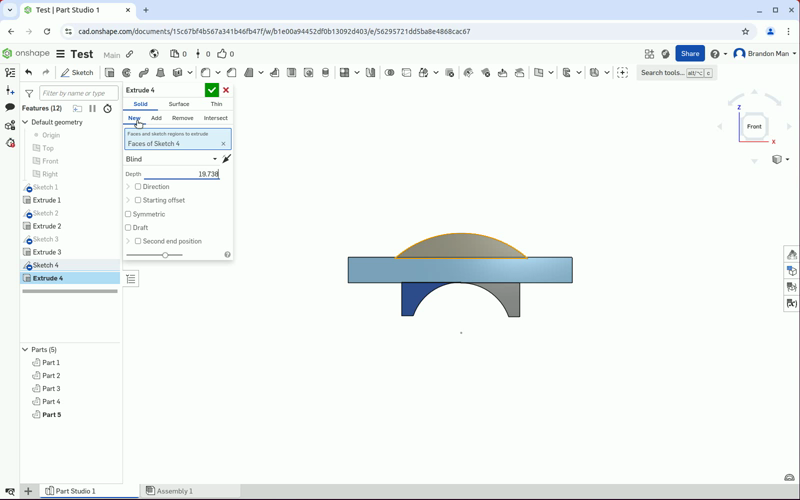
key(tab, 3)
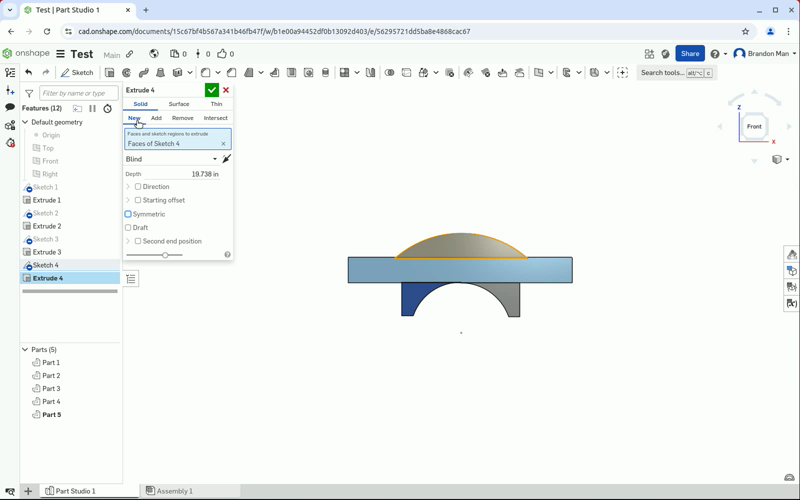
key(space)
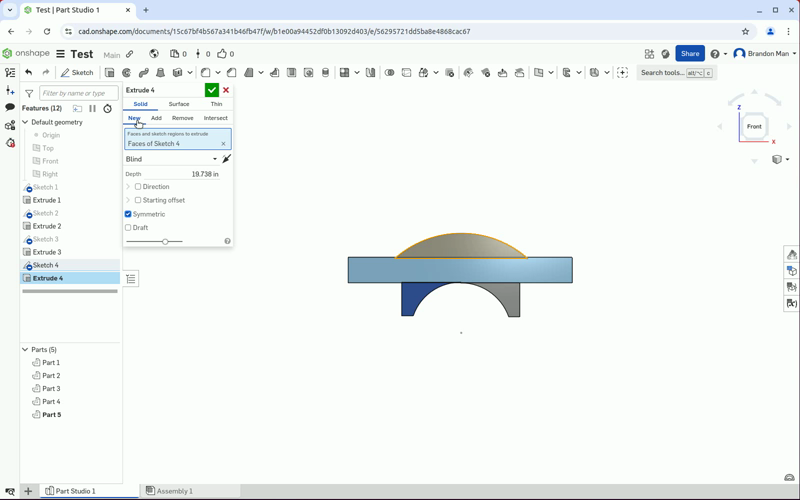
key(enter)
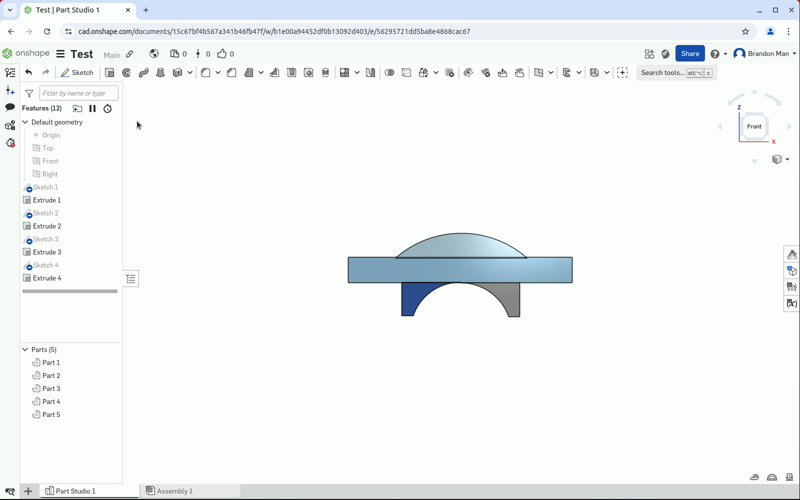
key(shift+h)
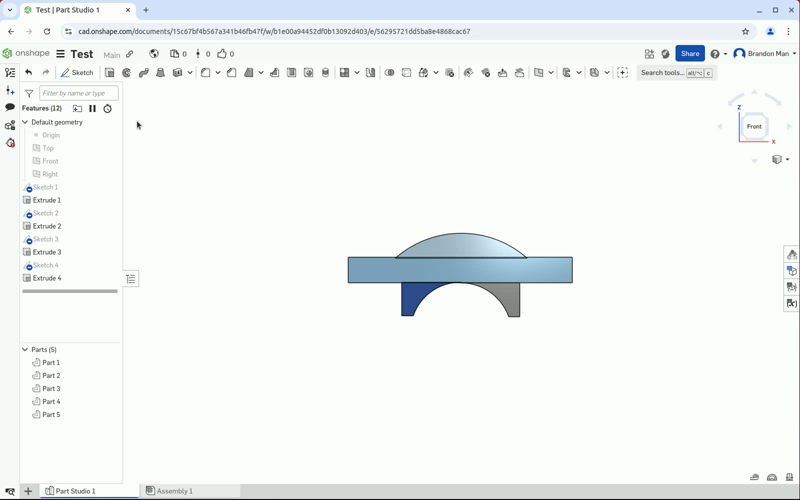
key(shift+h)
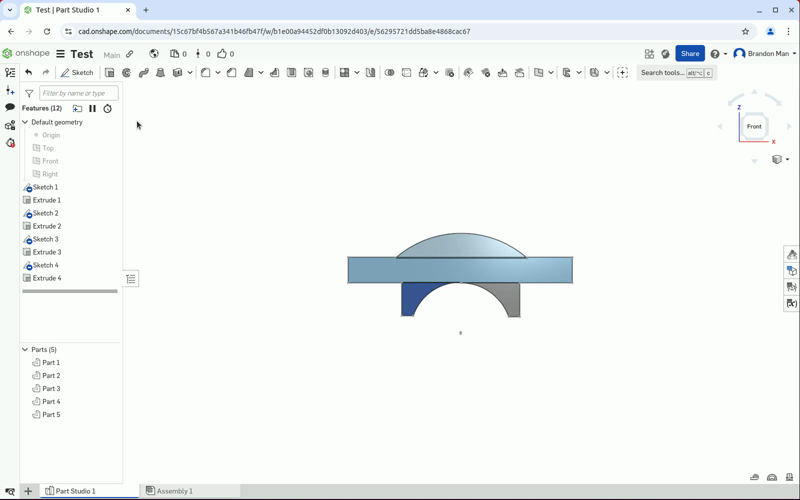
key(shift+7)
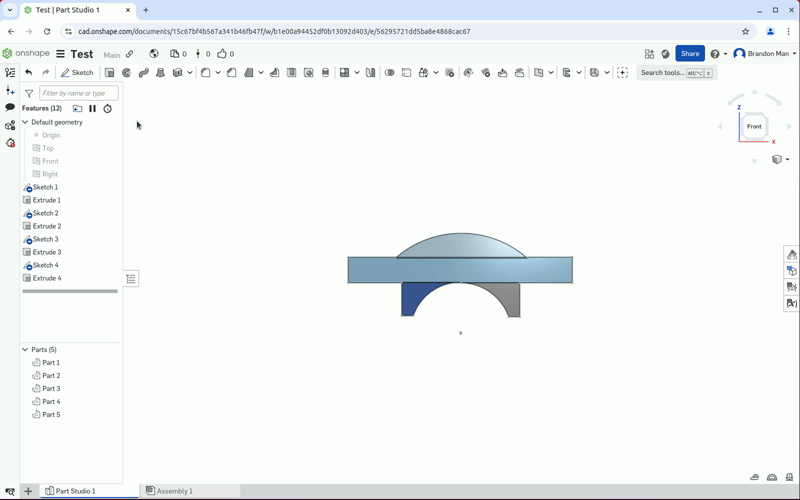
key(left, 2)
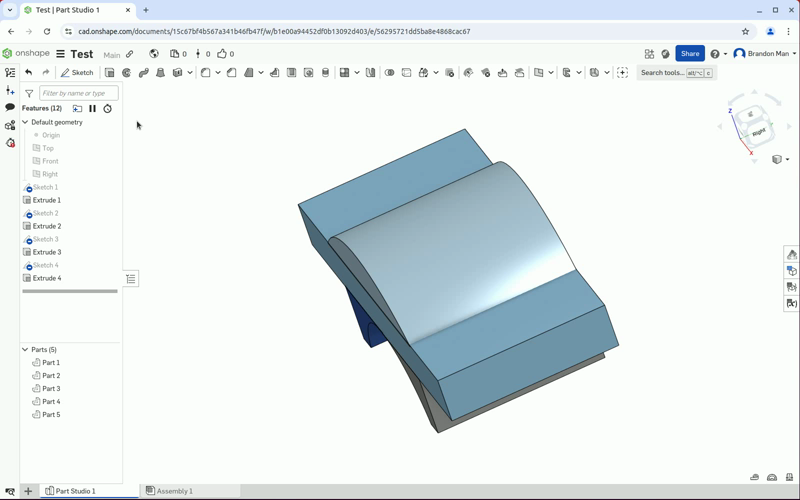
key(down, 2)
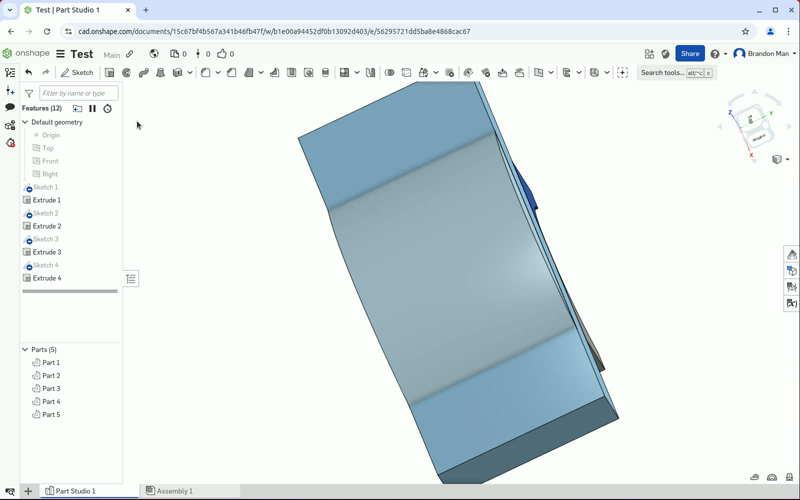
key(up, 2)
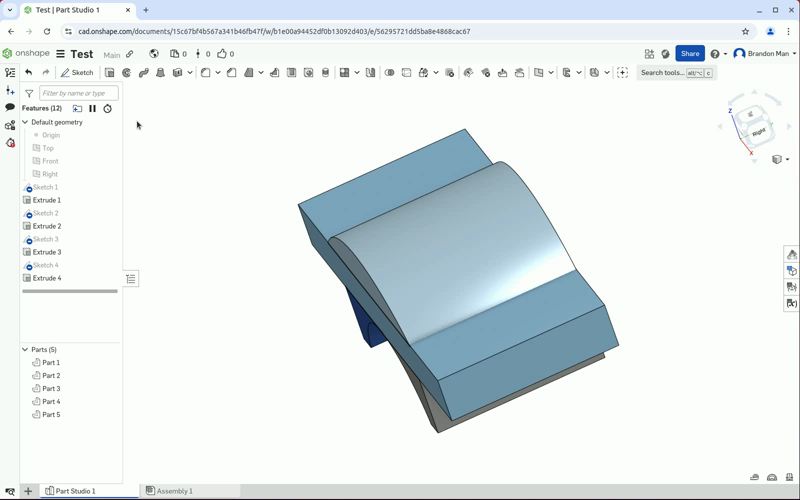
key(right, 2)
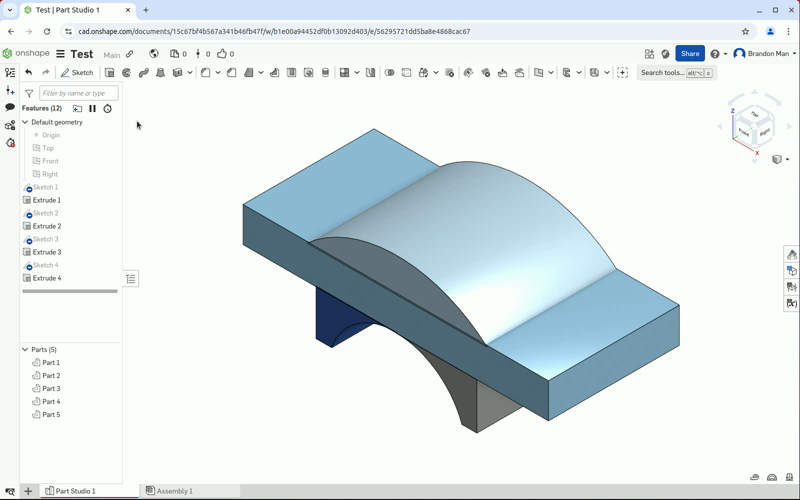
mouse_move(73, 189)
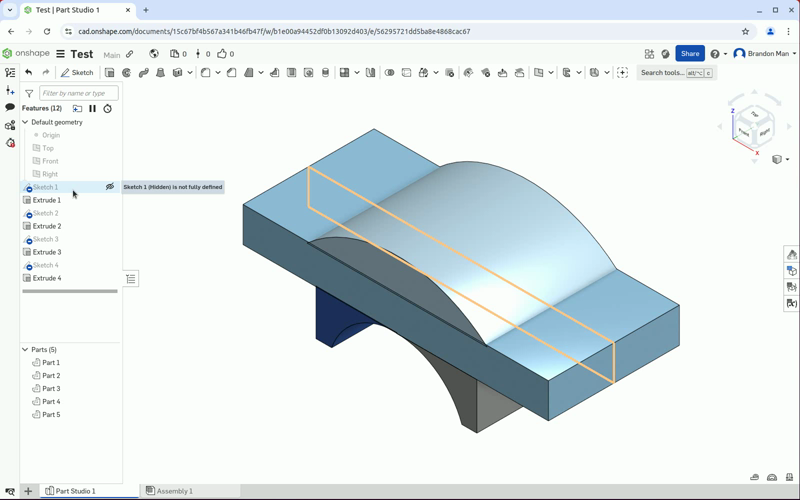
click(73, 189)